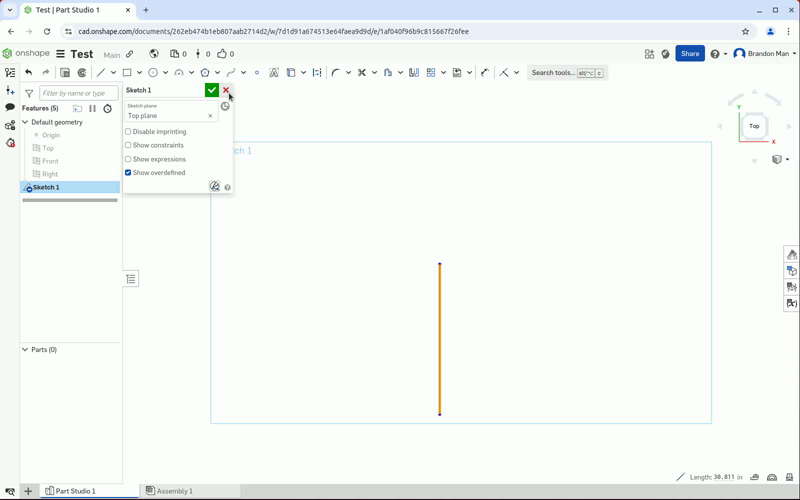
key(shift+h)
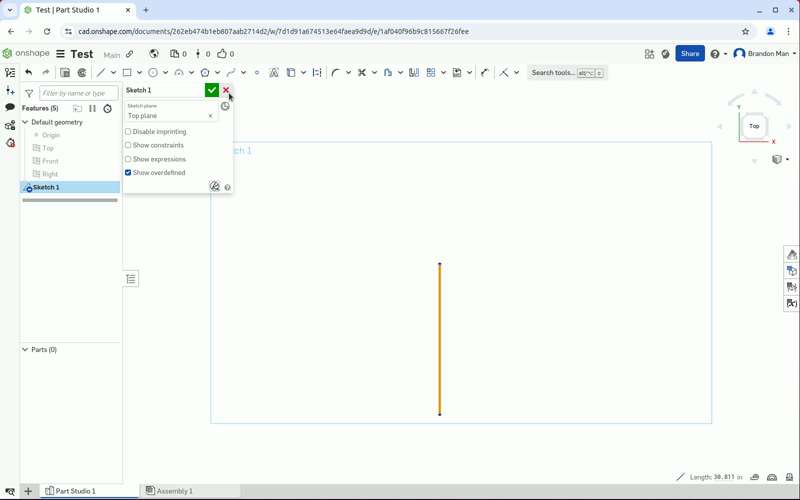
key(shift+s)
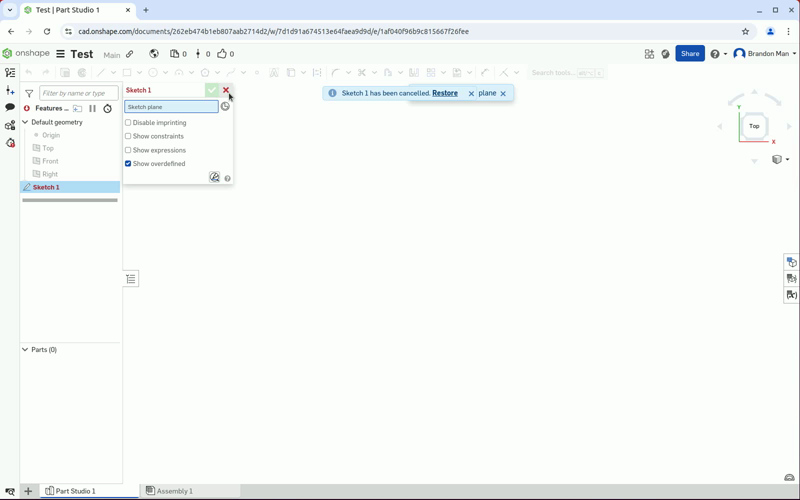
mouse_move(73, 150)
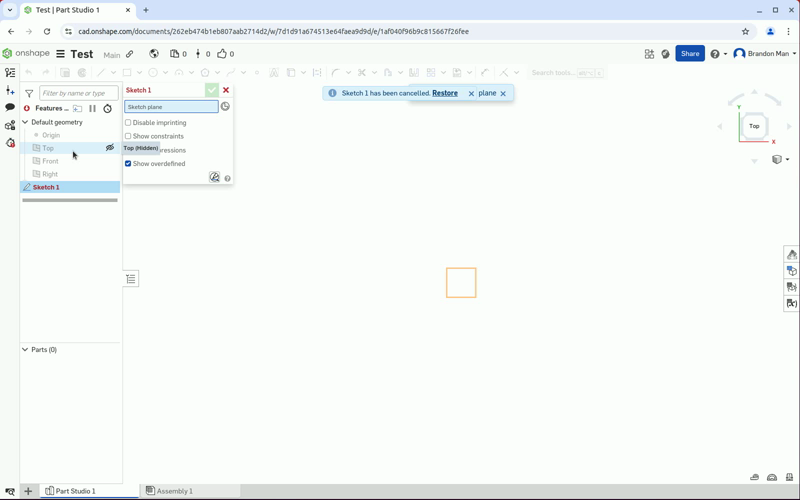
click(73, 150)
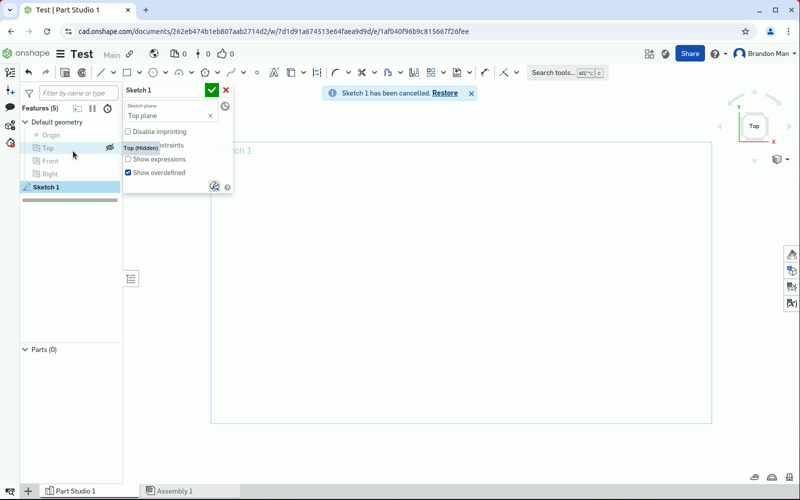
mouse_move(73, 352)
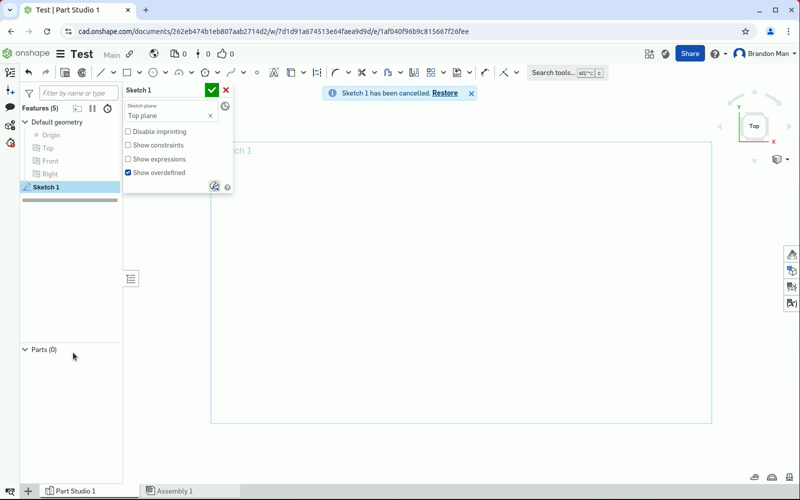
key(y)
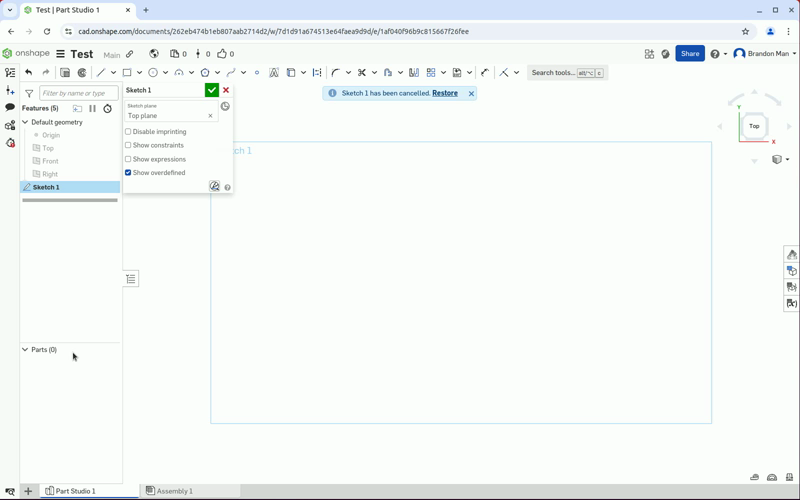
key(l)
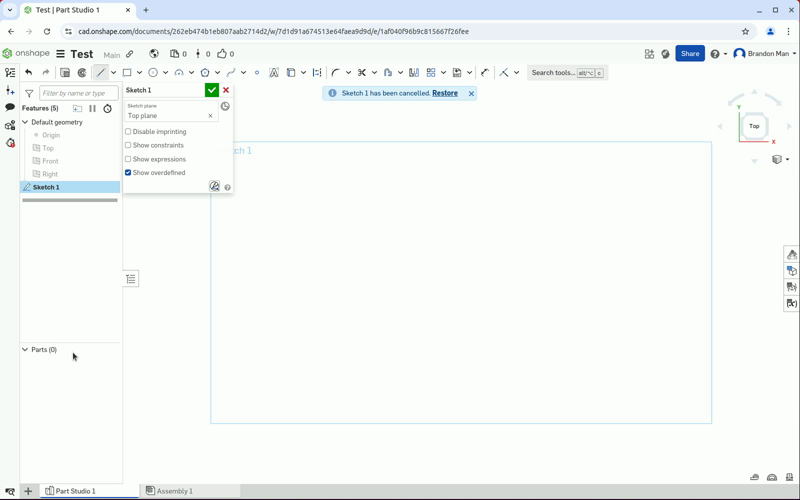
key_down(shift)
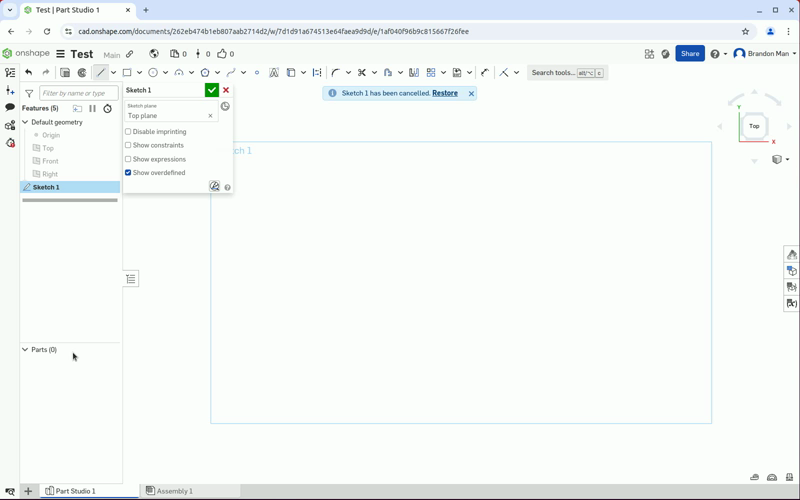
mouse_move(440, 294)
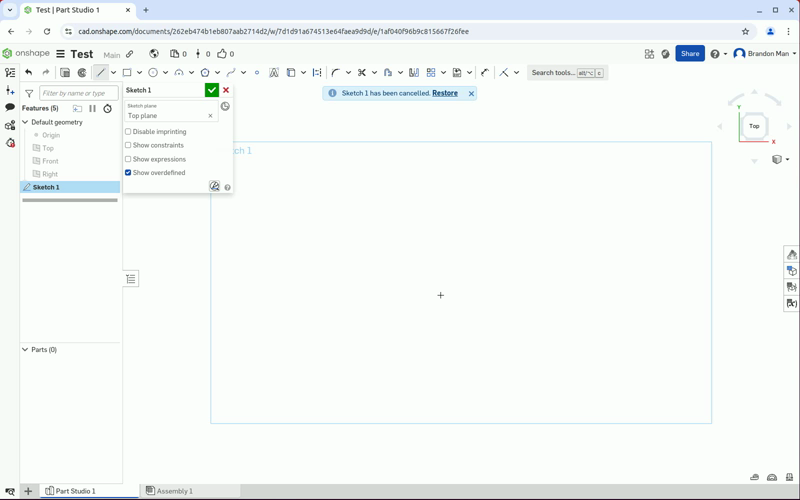
click(440, 294)
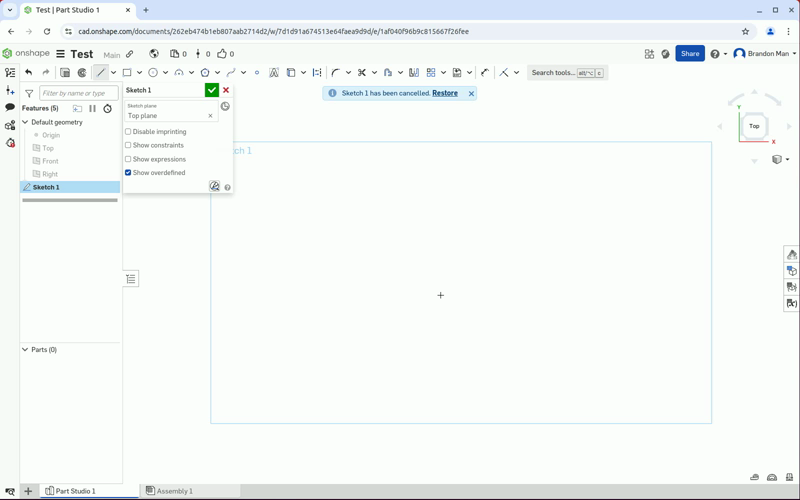
key_up(shift)
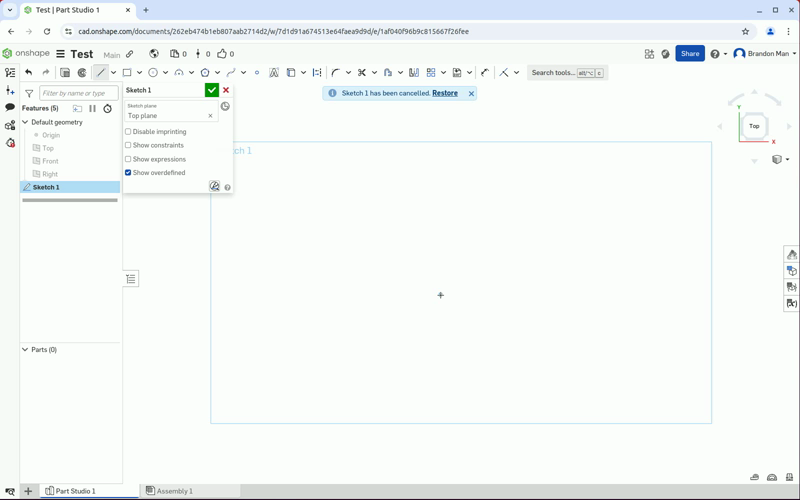
key_down(shift)
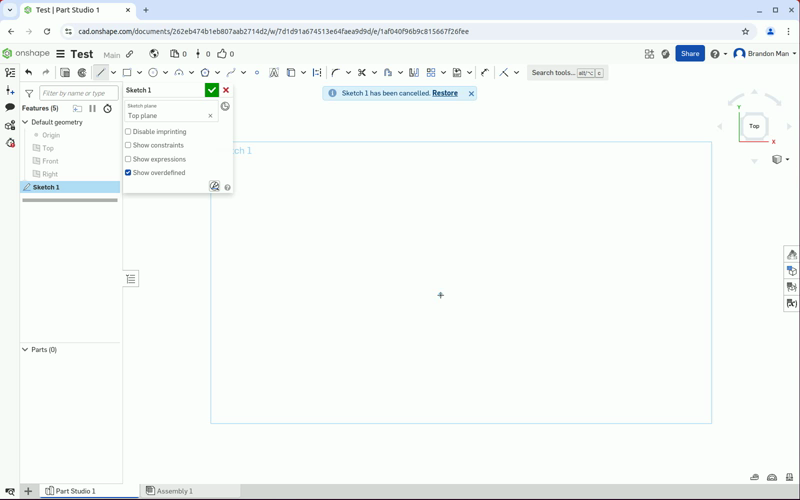
mouse_move(470, 294)
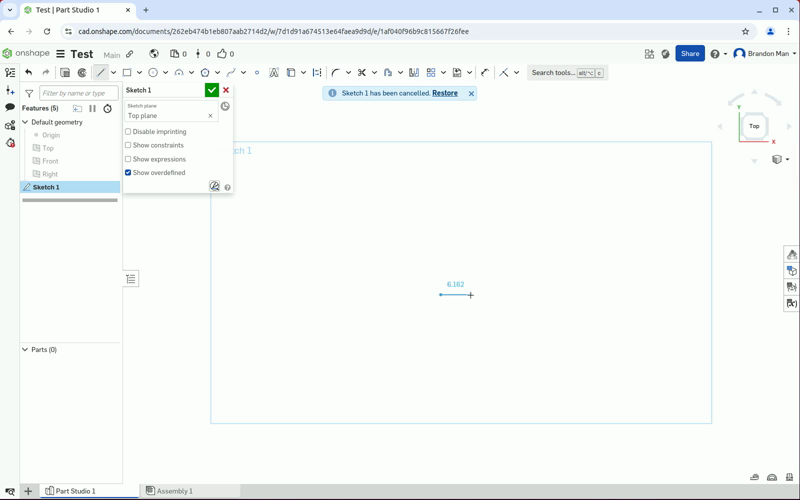
mouse_move(454, 294)
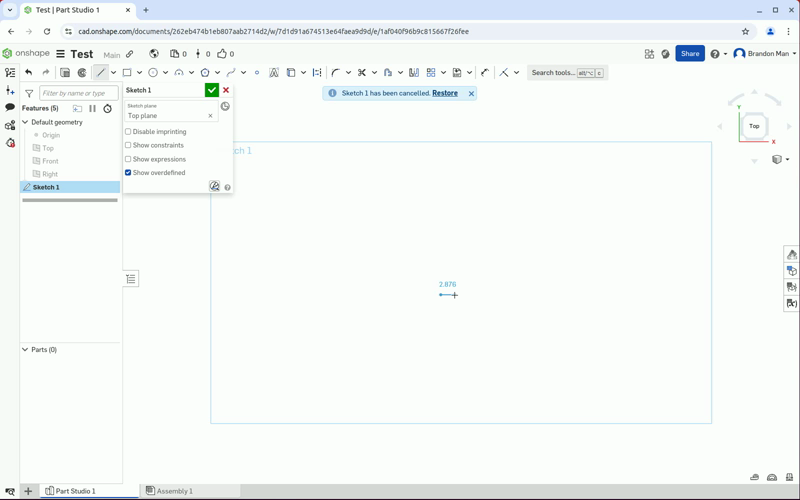
click(454, 294)
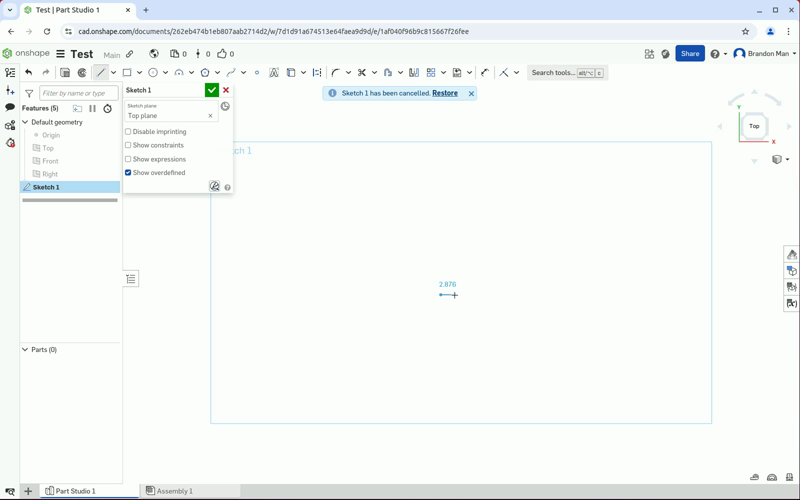
key_up(shift)
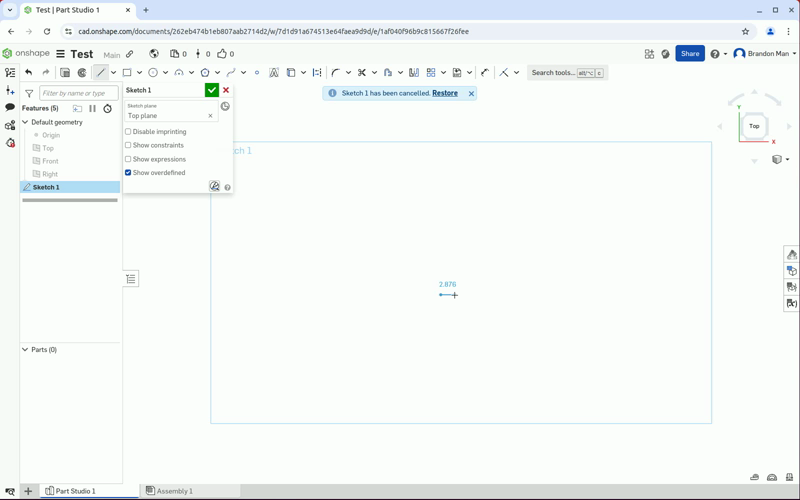
key_down(shift)
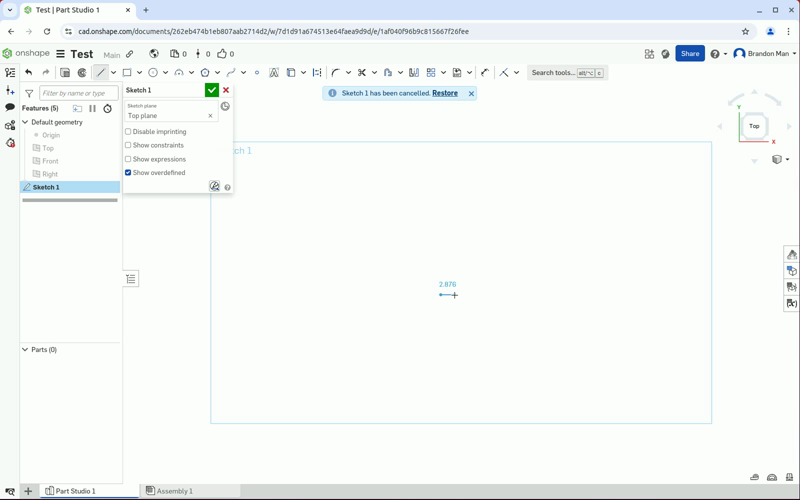
mouse_move(484, 294)
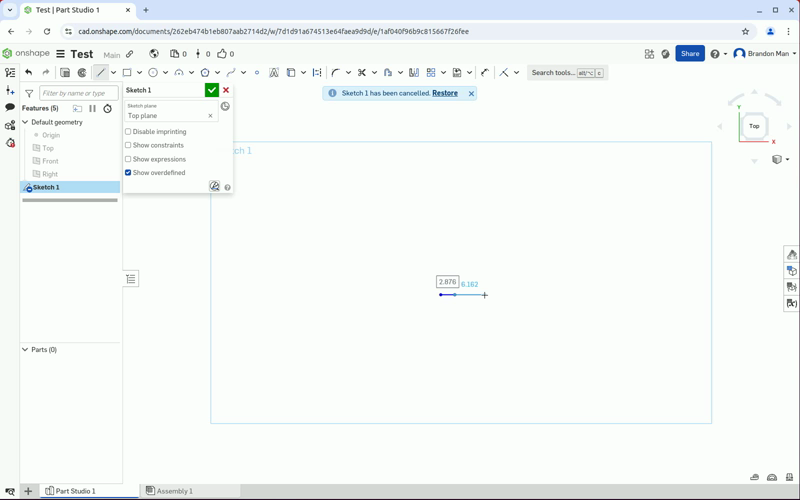
mouse_move(454, 280)
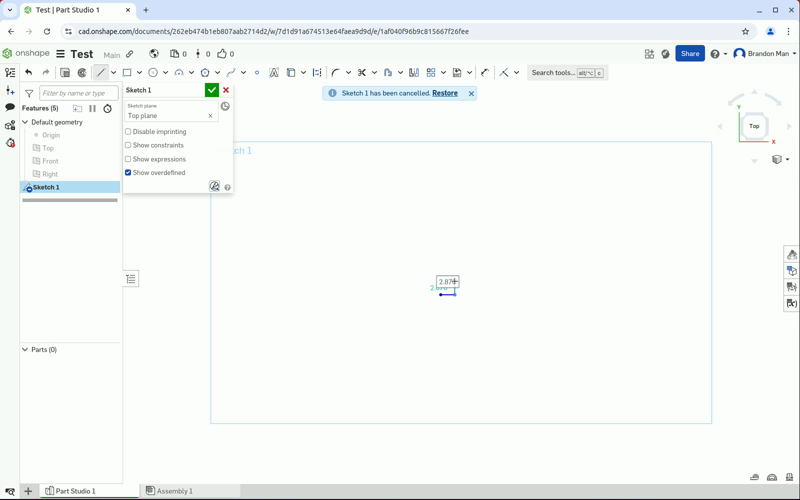
click(454, 280)
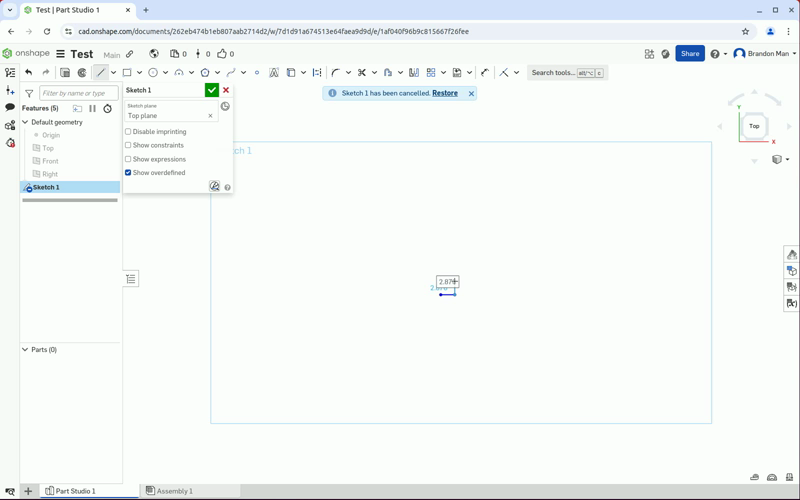
key_up(shift)
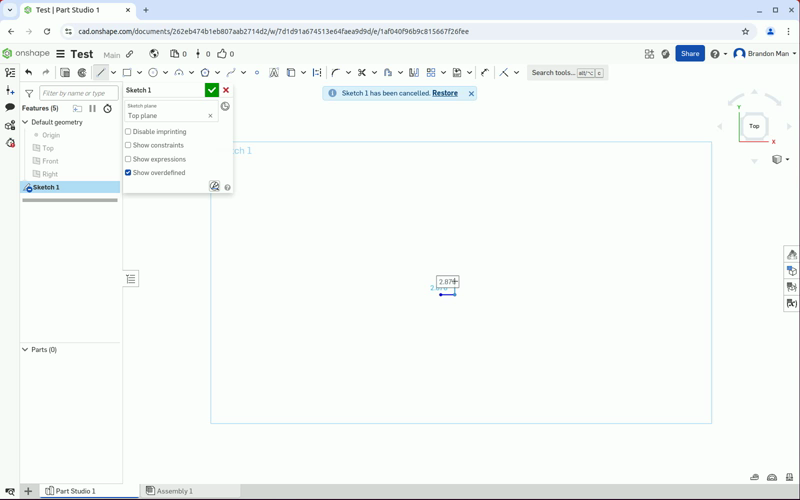
key_down(shift)
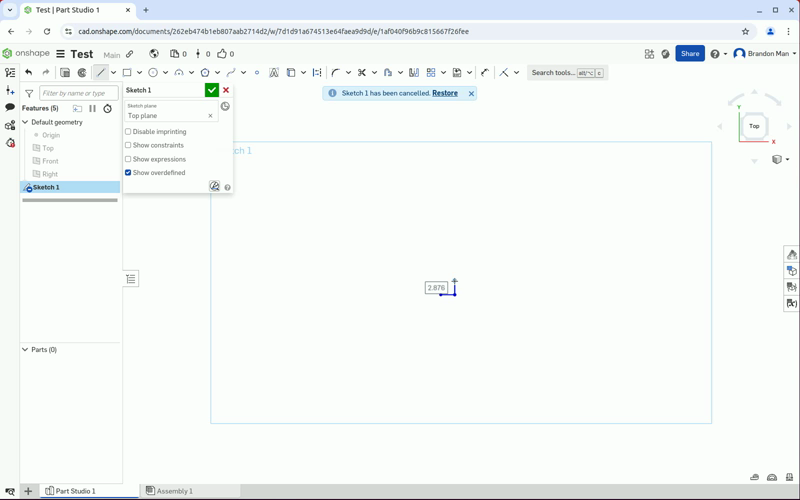
mouse_move(484, 280)
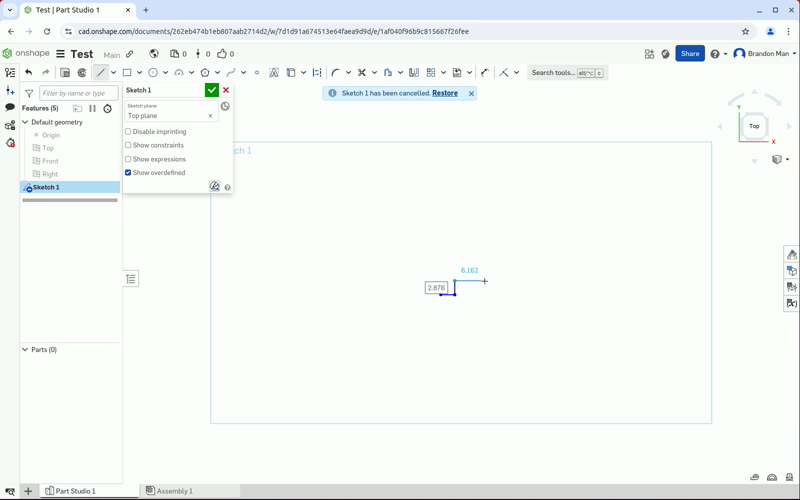
mouse_move(447, 280)
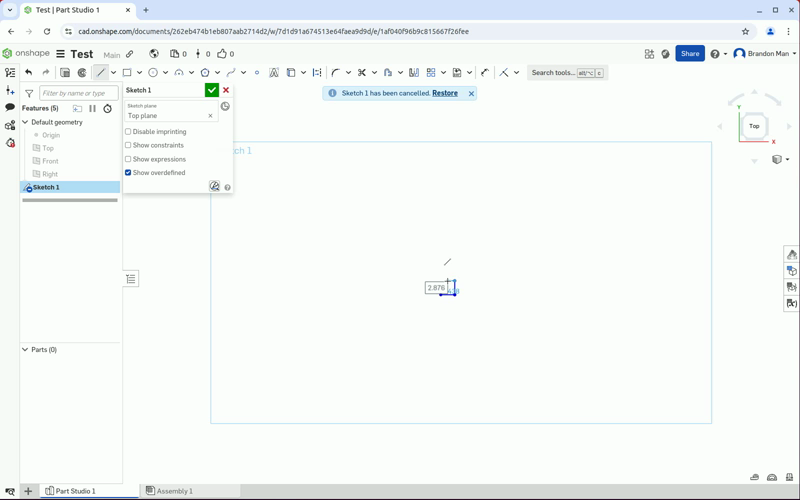
scroll(6)
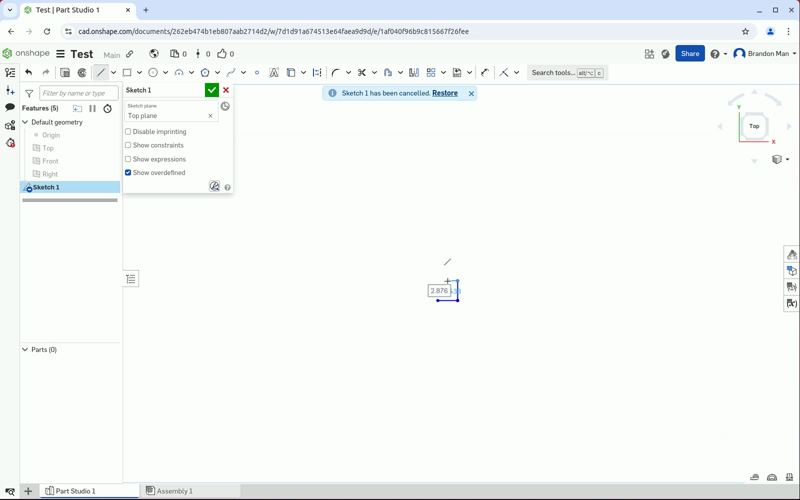
scroll(6)
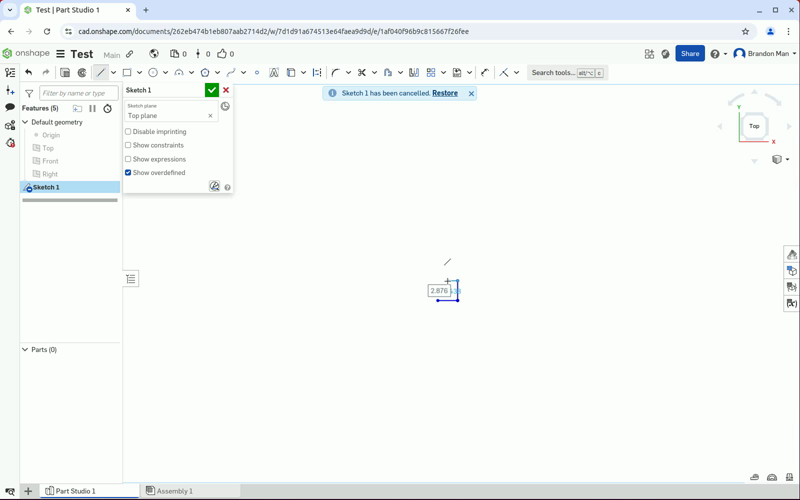
scroll(6)
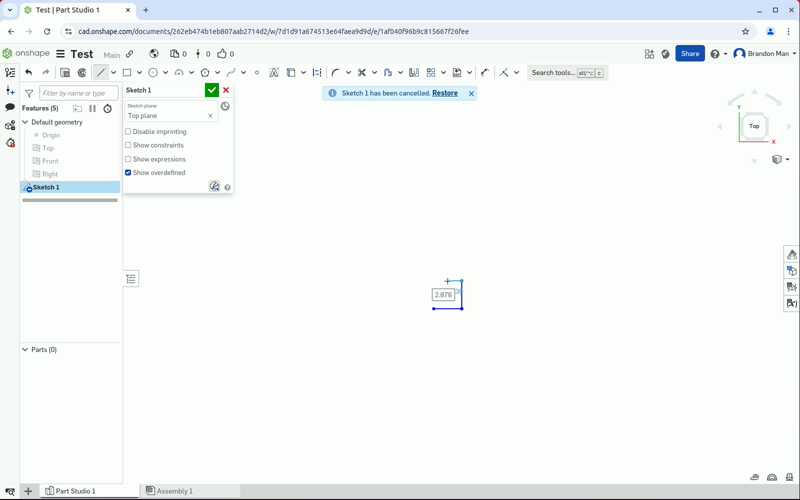
scroll(6)
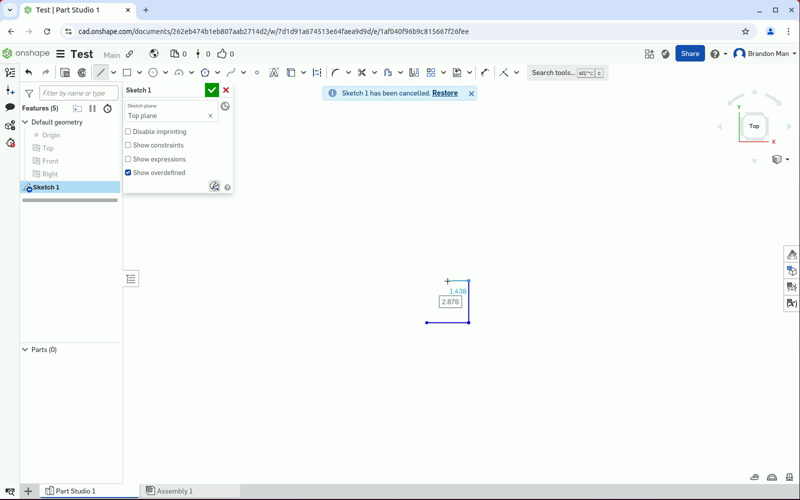
scroll(6)
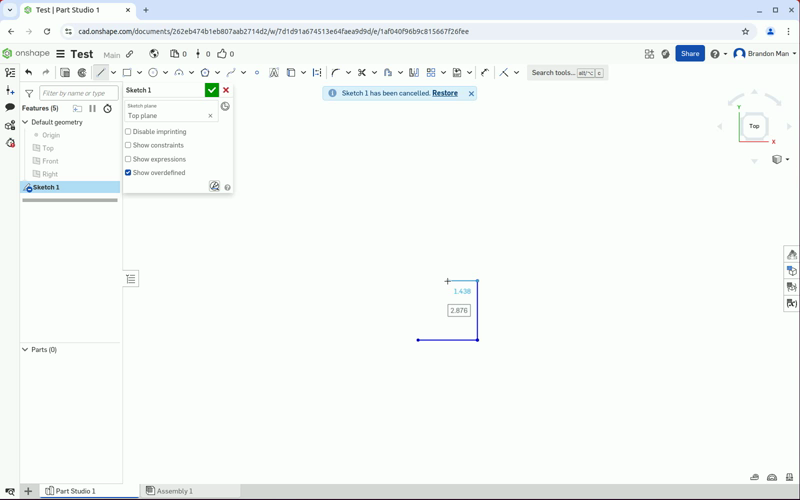
scroll(6)
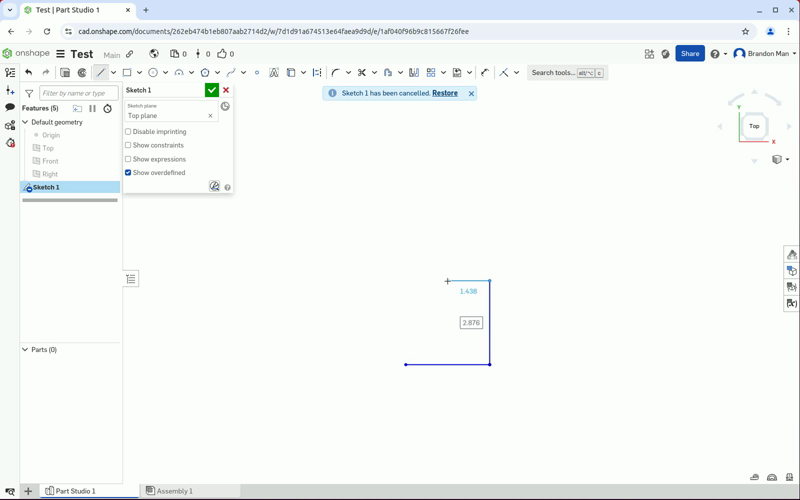
scroll(6)
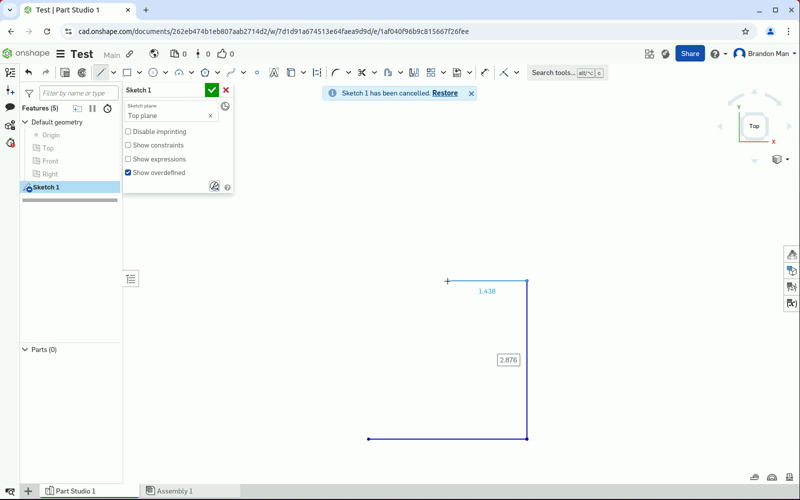
click(447, 280)
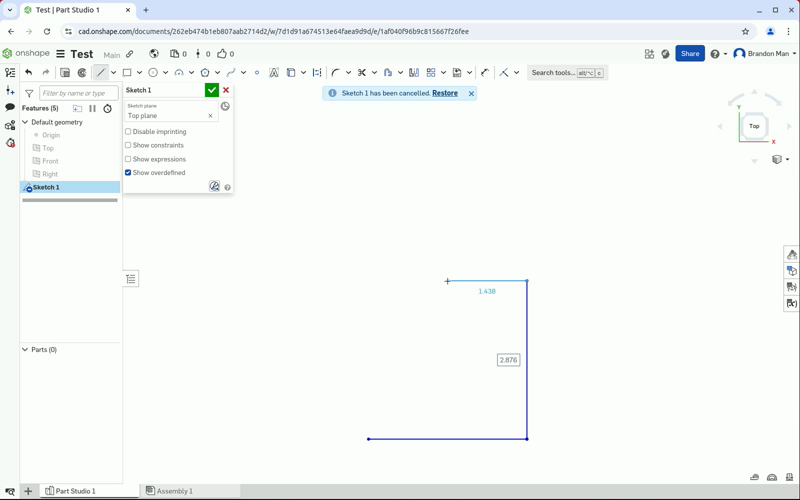
scroll(-6)
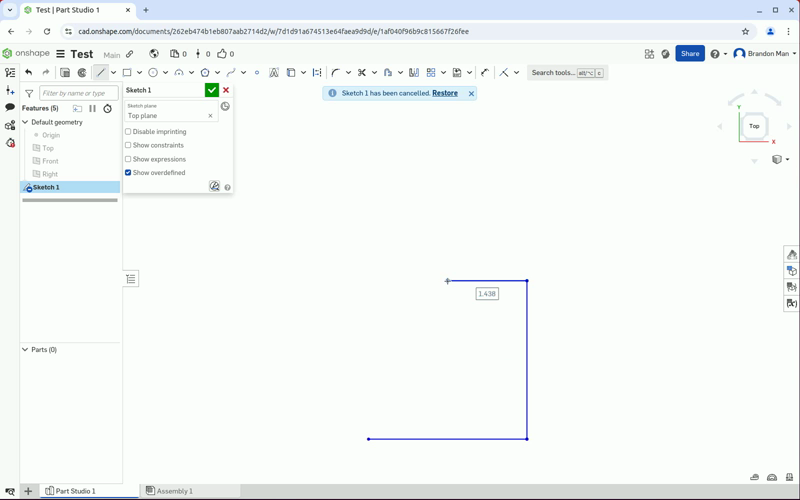
scroll(-6)
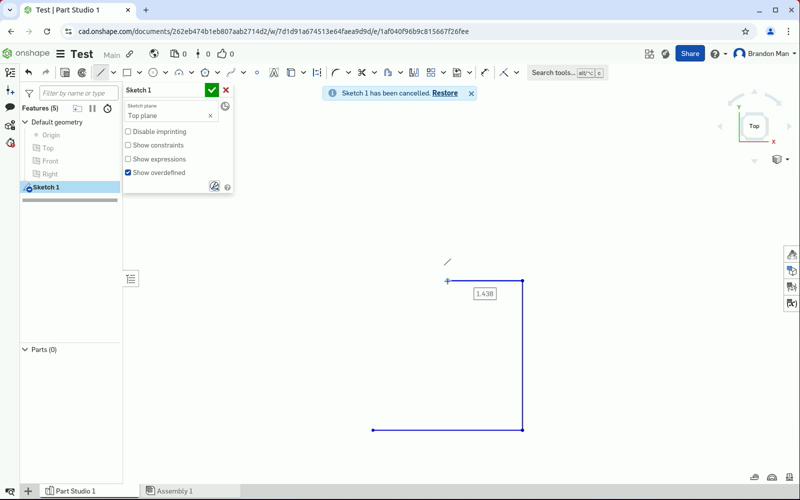
scroll(-6)
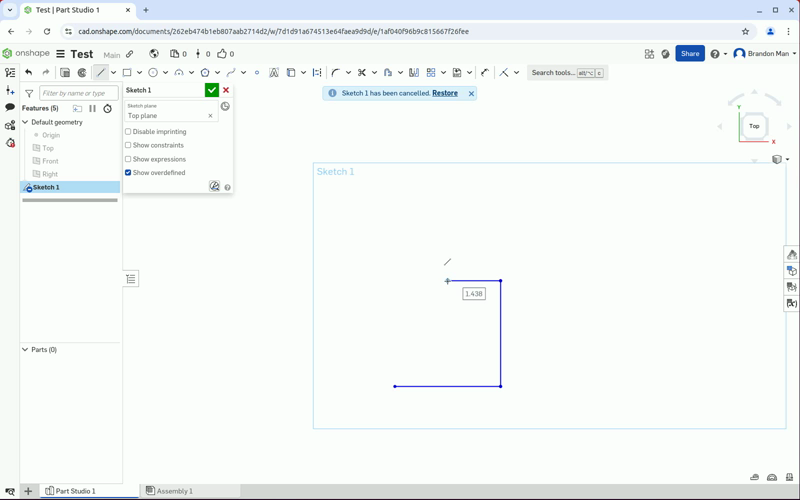
scroll(-6)
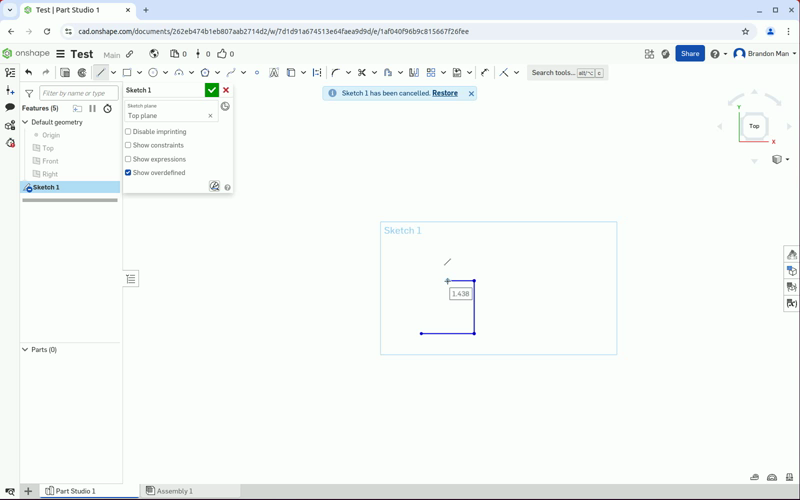
scroll(-6)
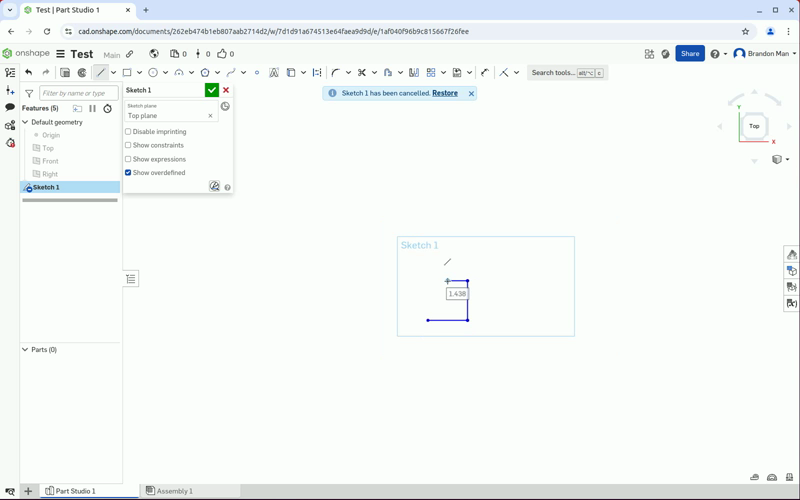
scroll(-6)
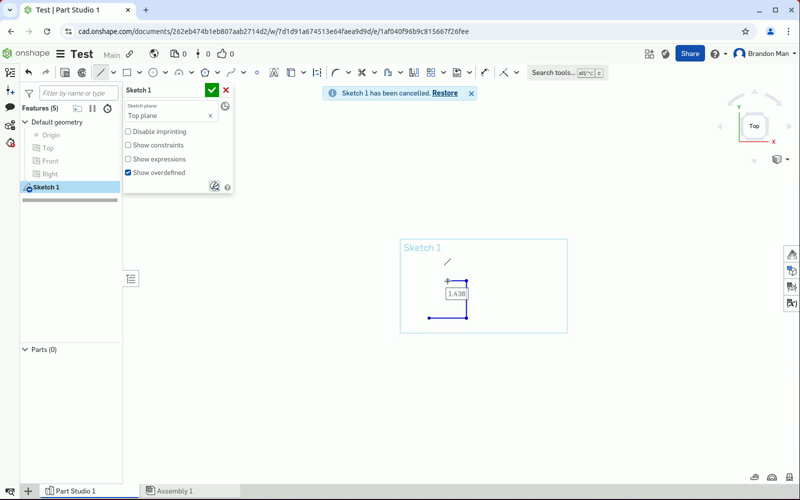
scroll(-6)
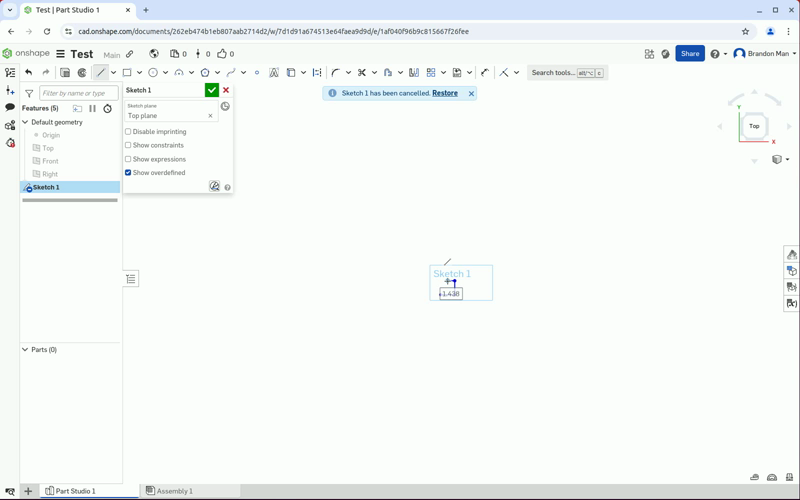
key_up(shift)
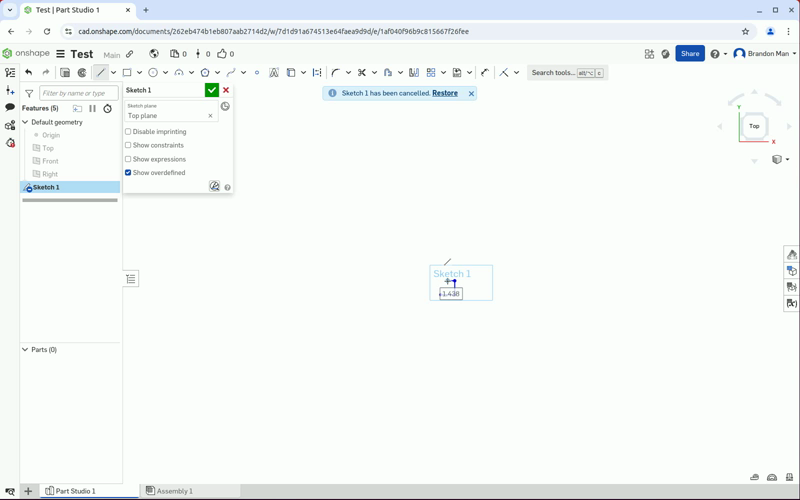
key_down(shift)
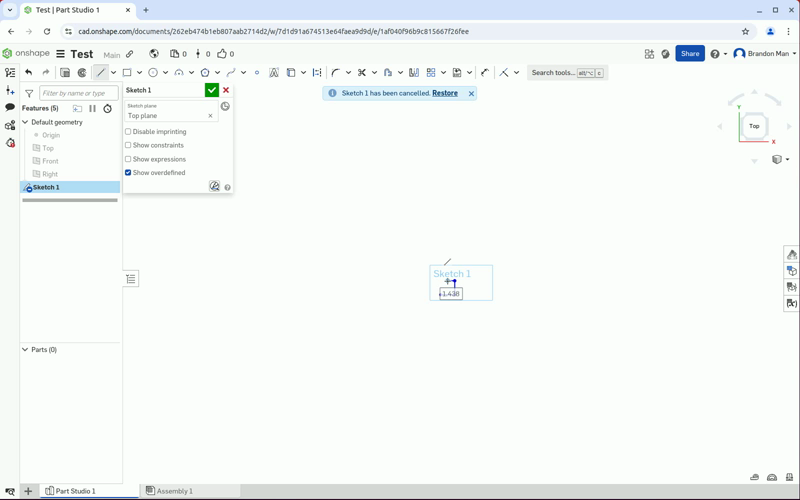
mouse_move(477, 280)
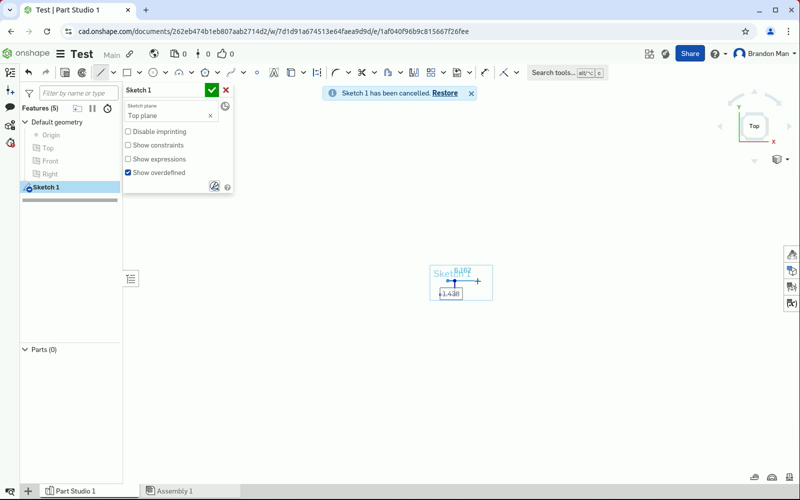
mouse_move(447, 287)
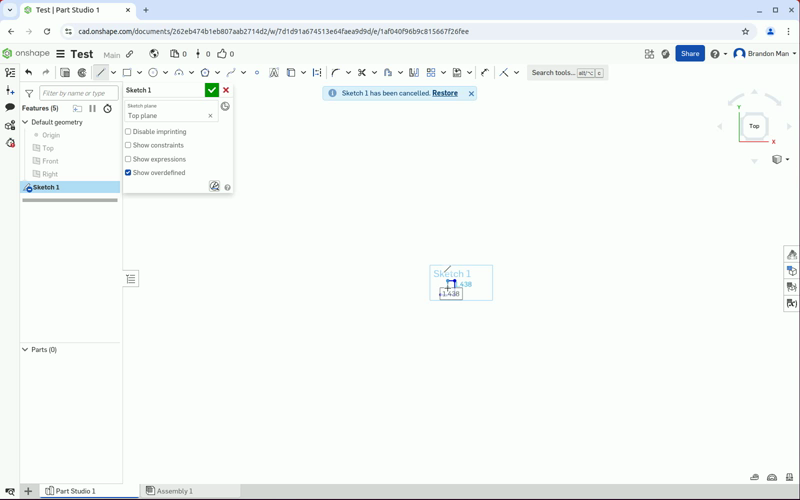
scroll(6)
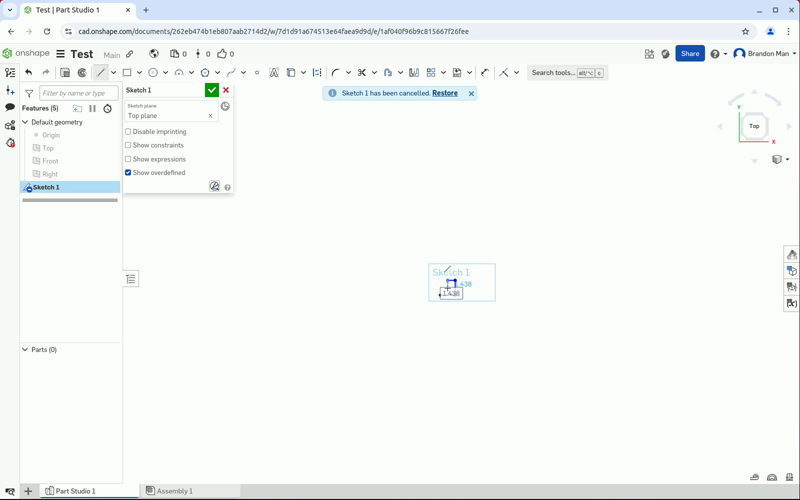
scroll(6)
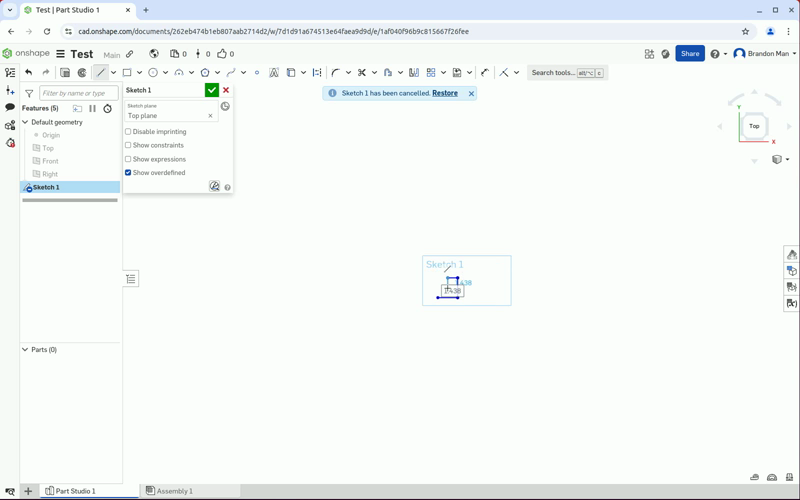
scroll(6)
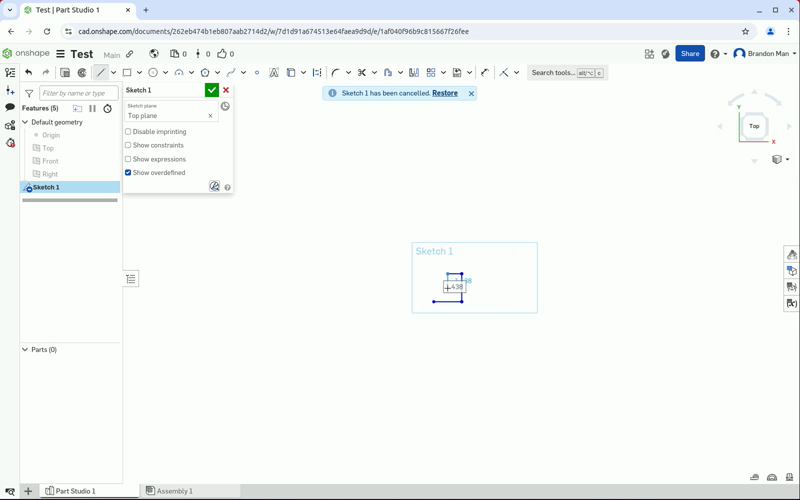
scroll(6)
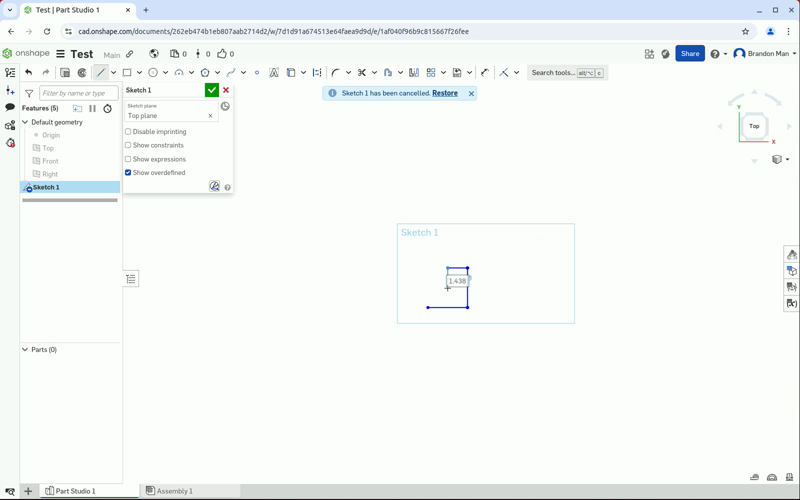
scroll(6)
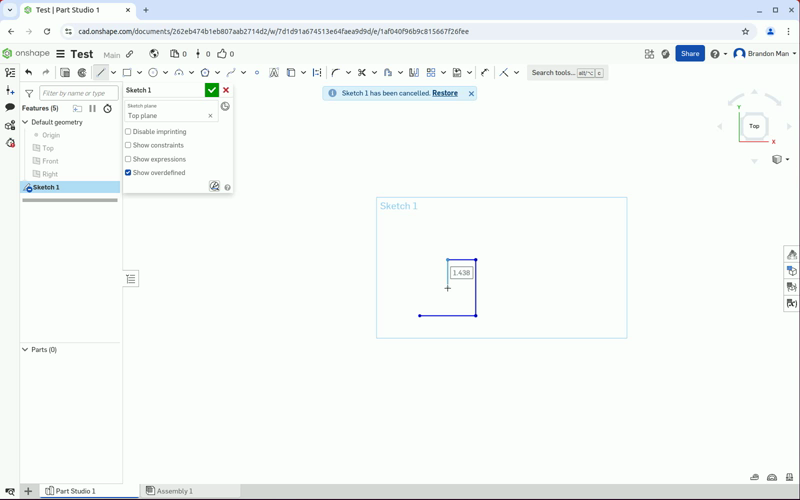
scroll(6)
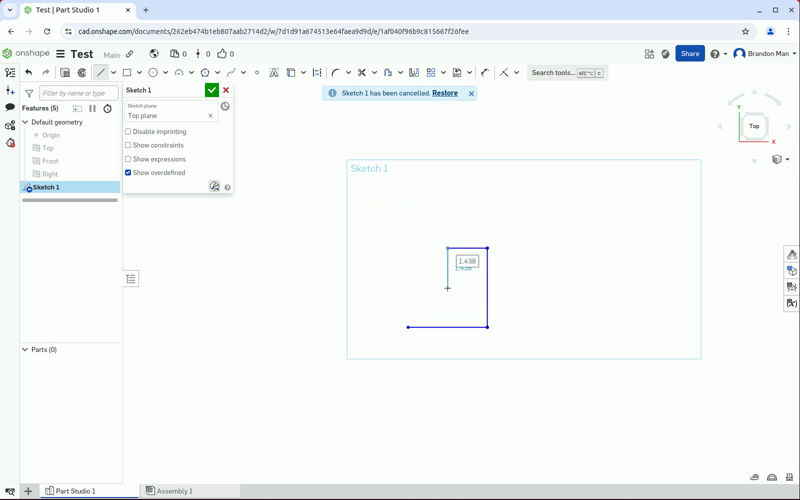
scroll(6)
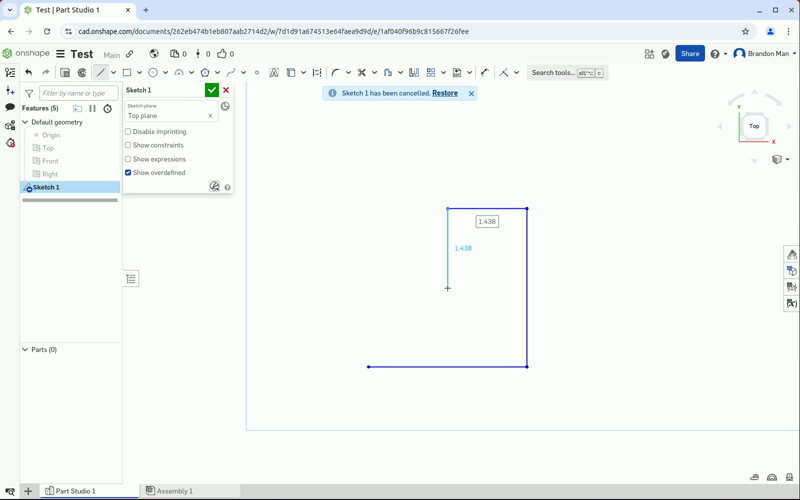
click(447, 287)
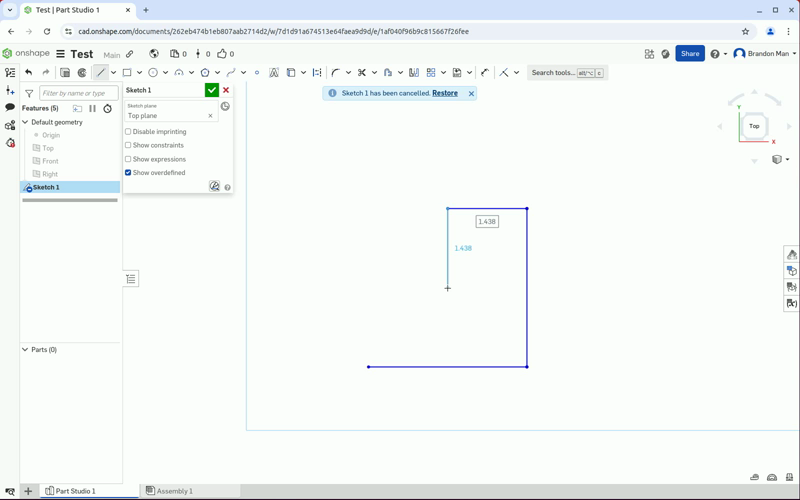
scroll(-6)
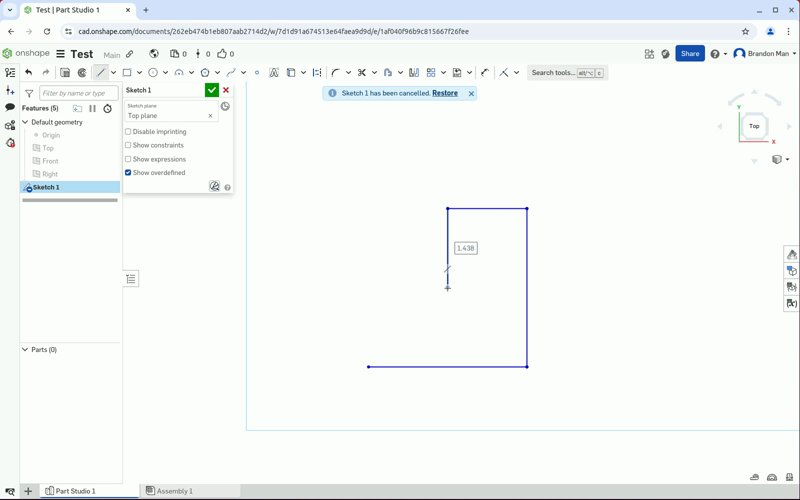
scroll(-6)
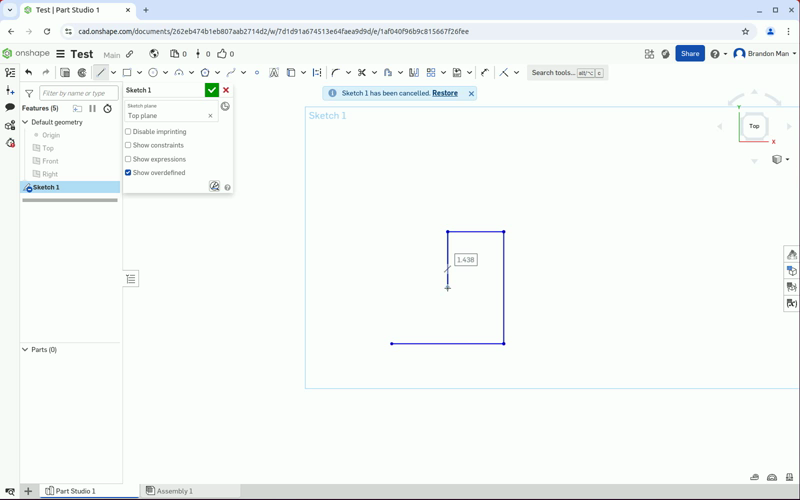
scroll(-6)
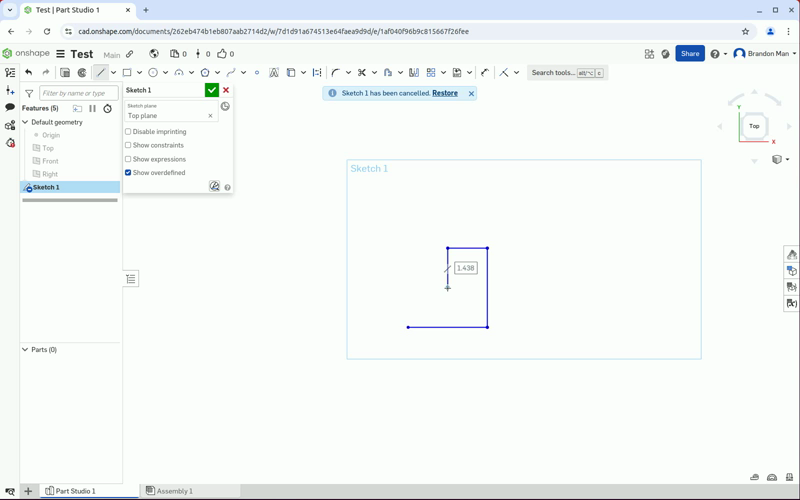
scroll(-6)
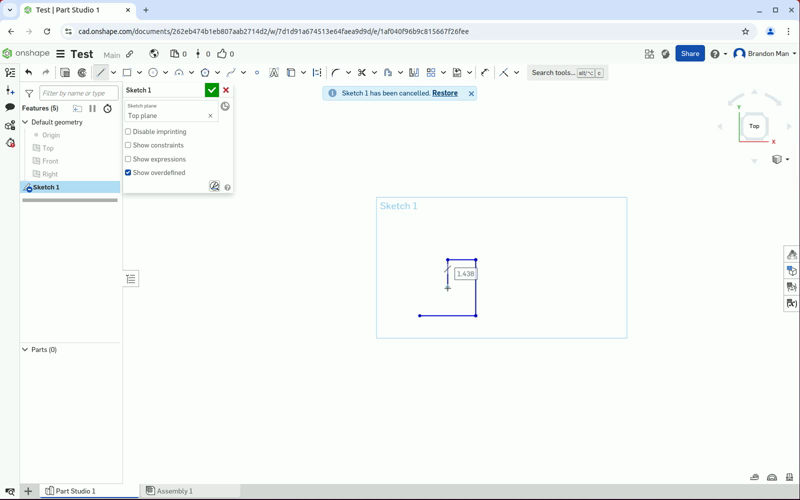
scroll(-6)
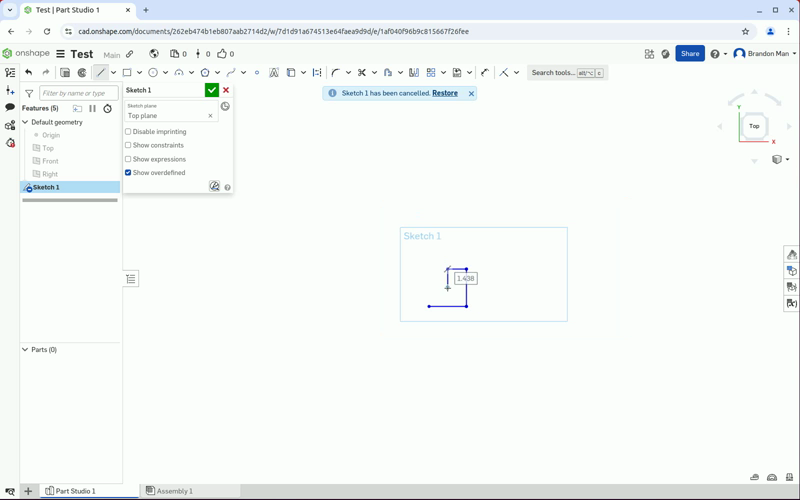
scroll(-6)
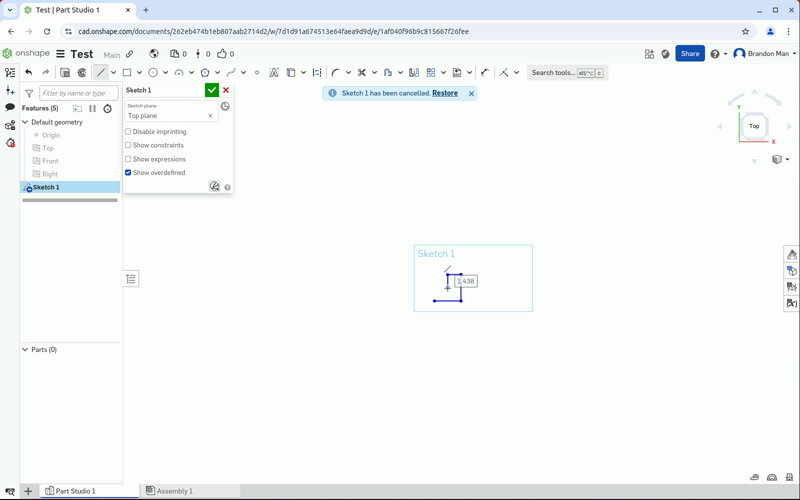
scroll(-6)
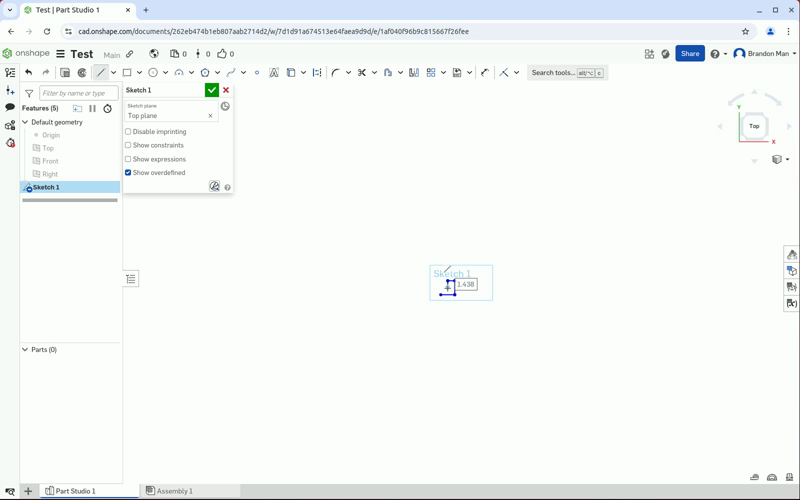
key_up(shift)
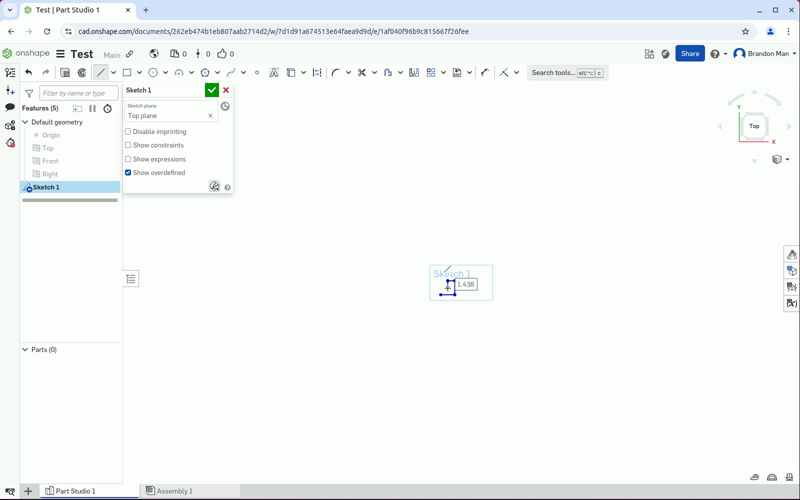
key_down(shift)
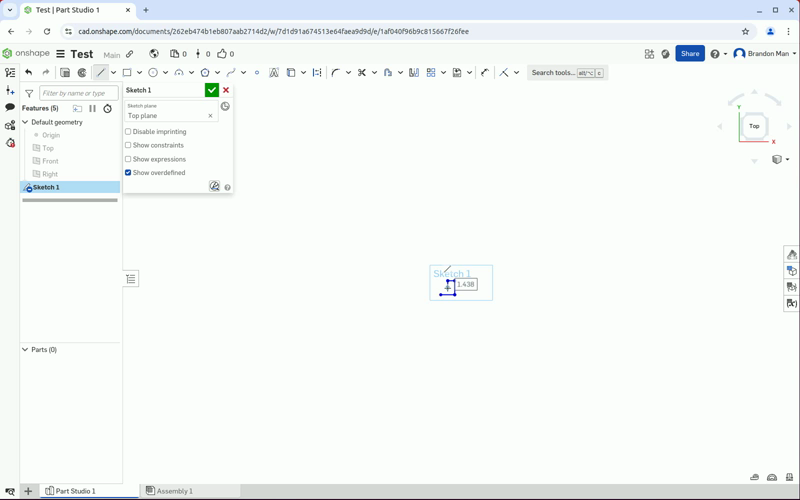
mouse_move(477, 287)
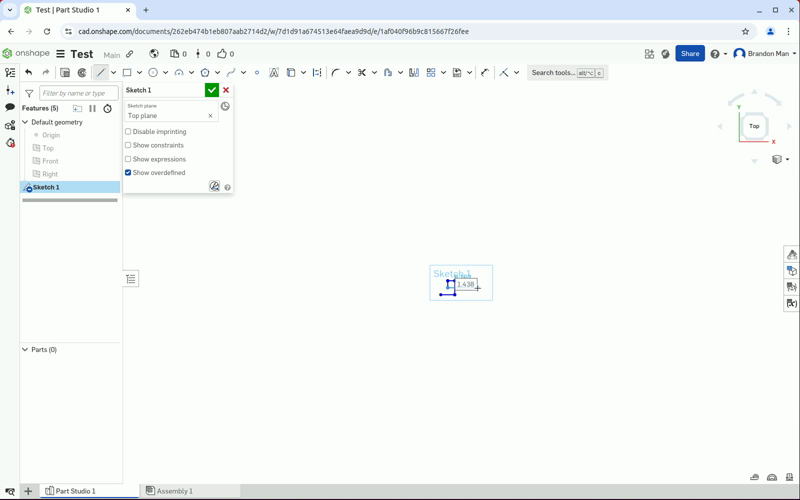
mouse_move(440, 287)
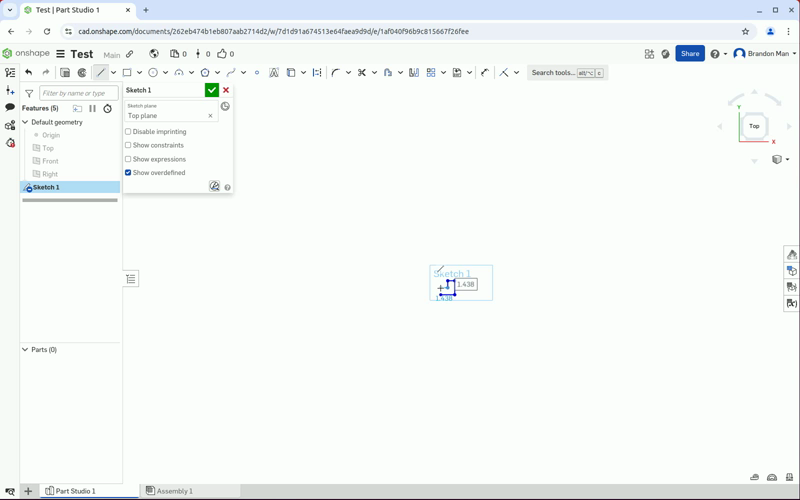
scroll(6)
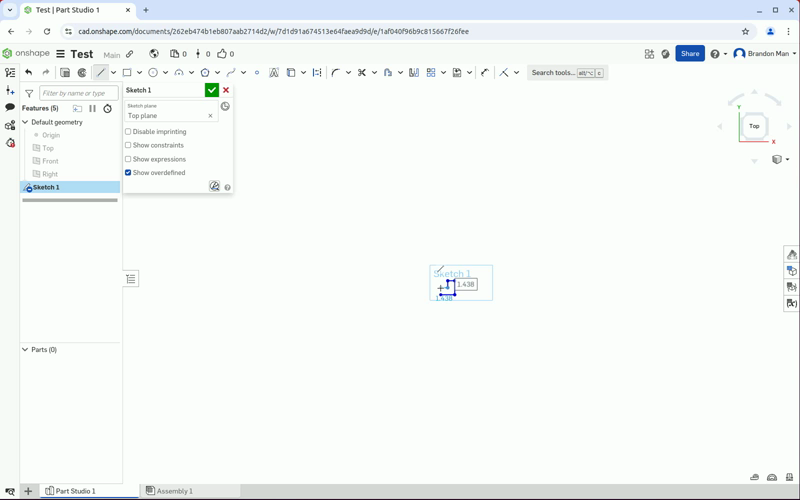
scroll(6)
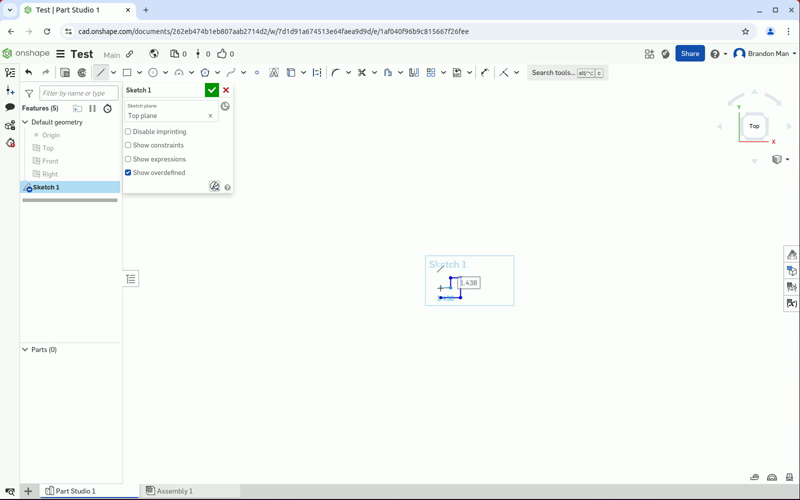
scroll(6)
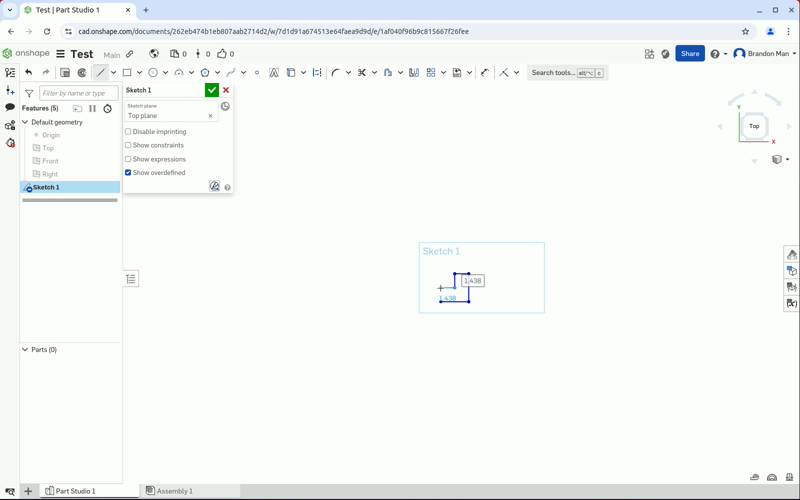
scroll(6)
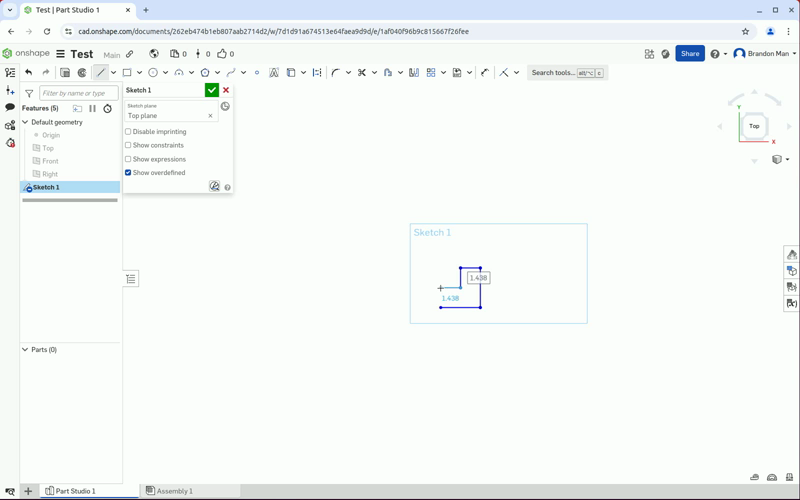
scroll(6)
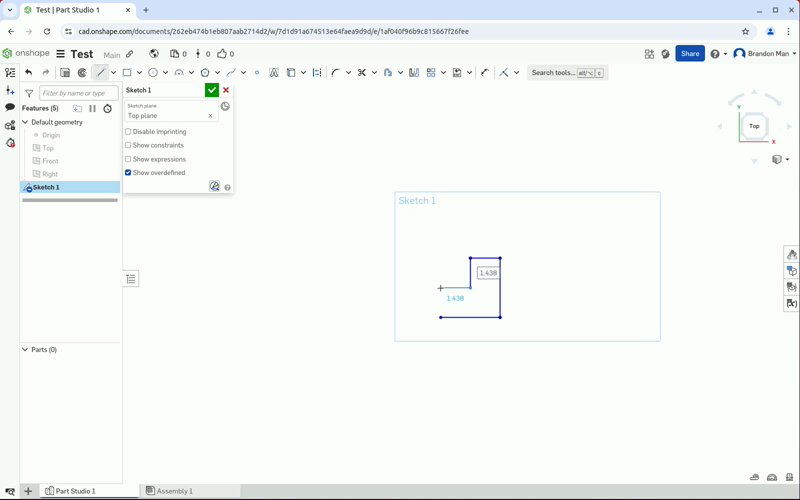
scroll(6)
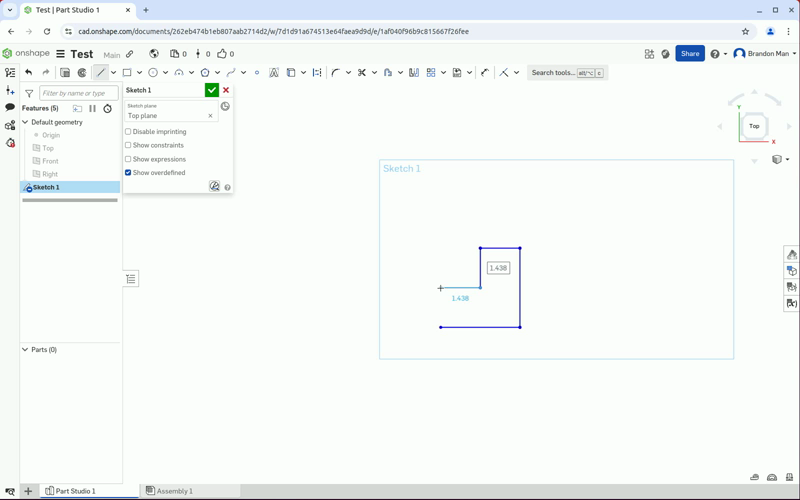
scroll(6)
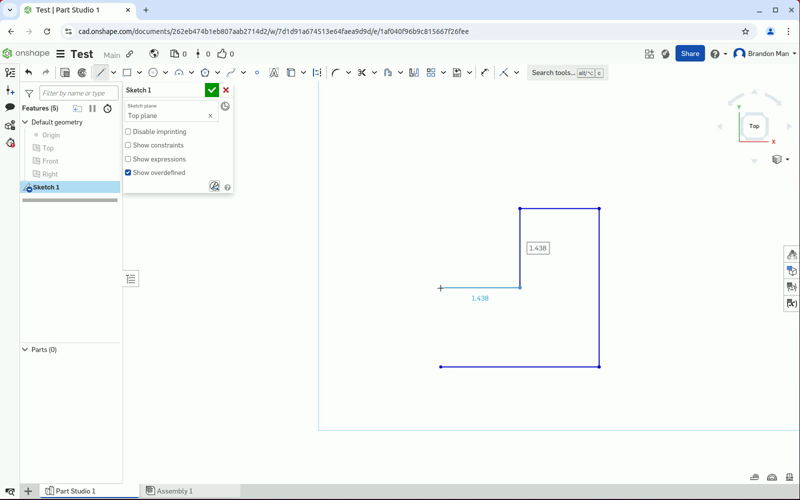
click(440, 287)
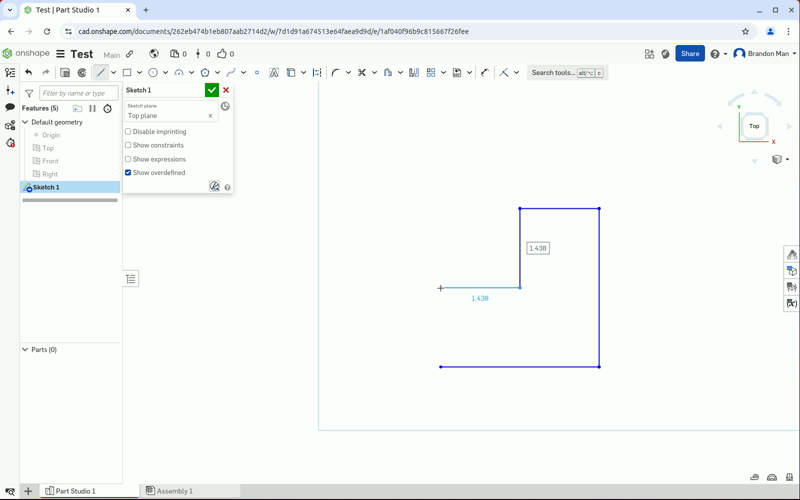
scroll(-6)
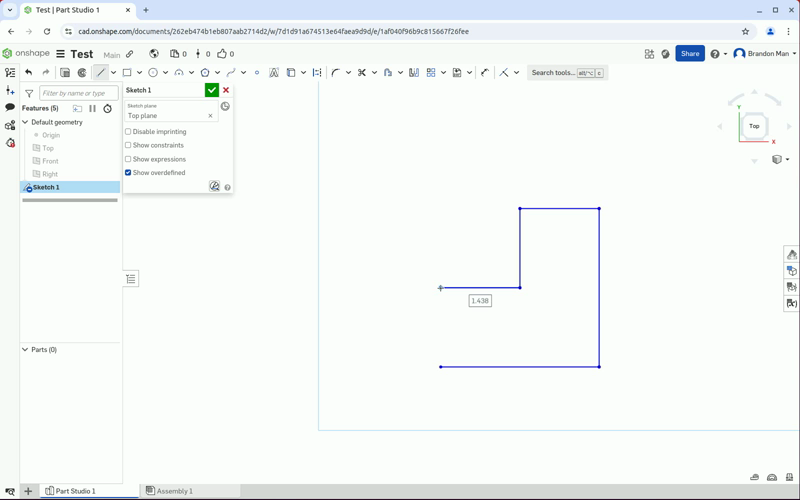
scroll(-6)
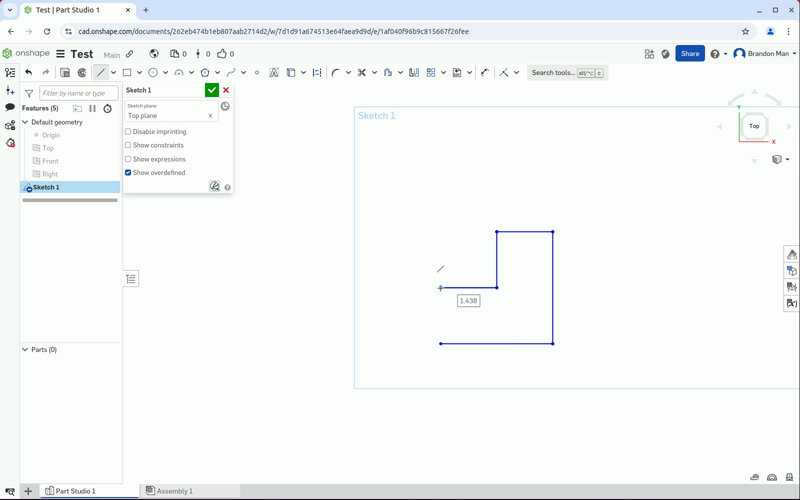
scroll(-6)
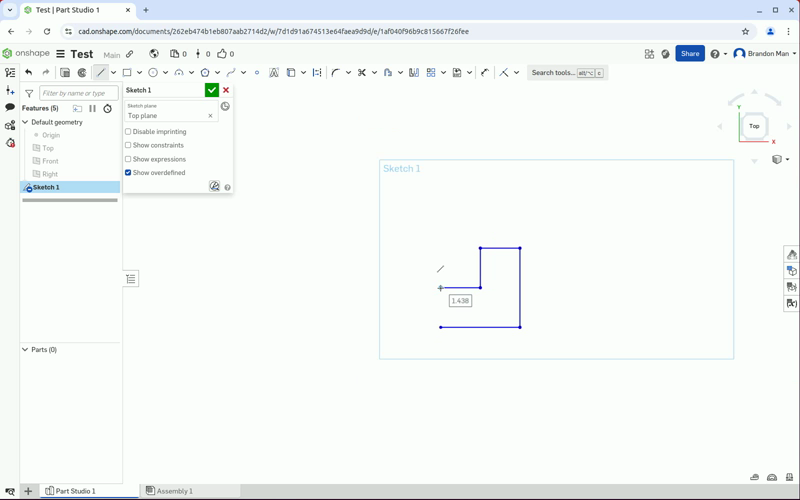
scroll(-6)
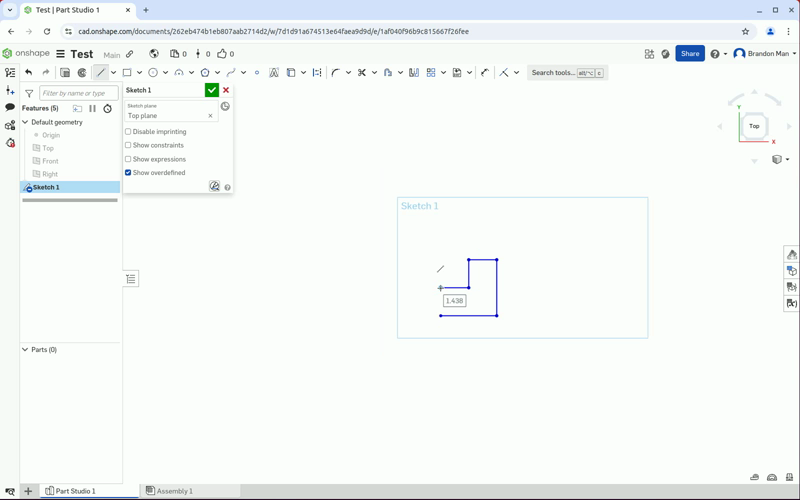
scroll(-6)
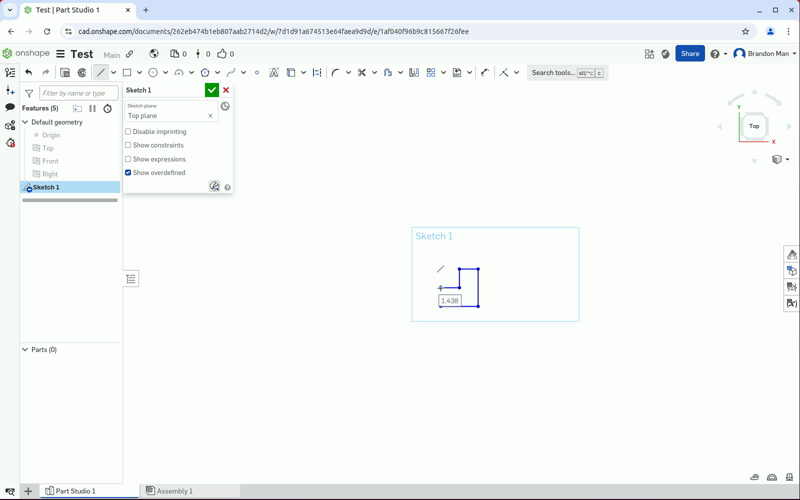
scroll(-6)
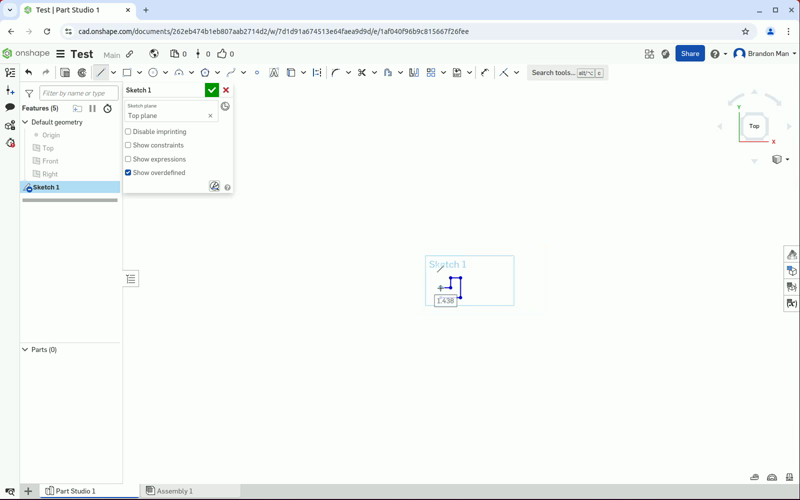
scroll(-6)
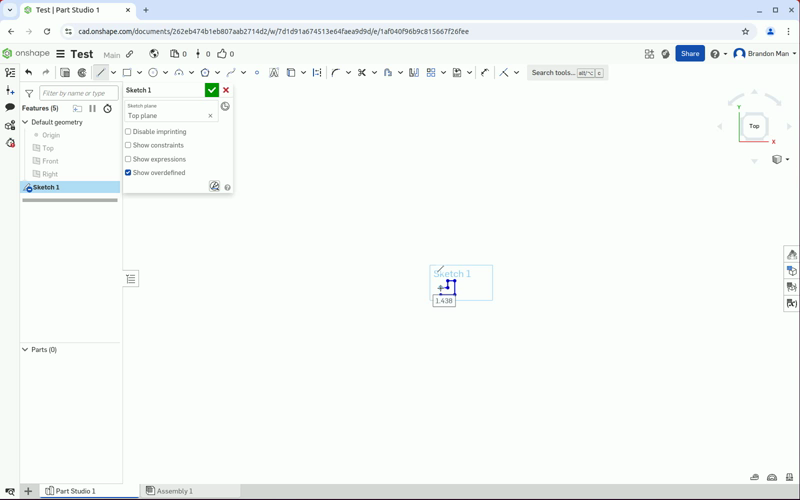
key_up(shift)
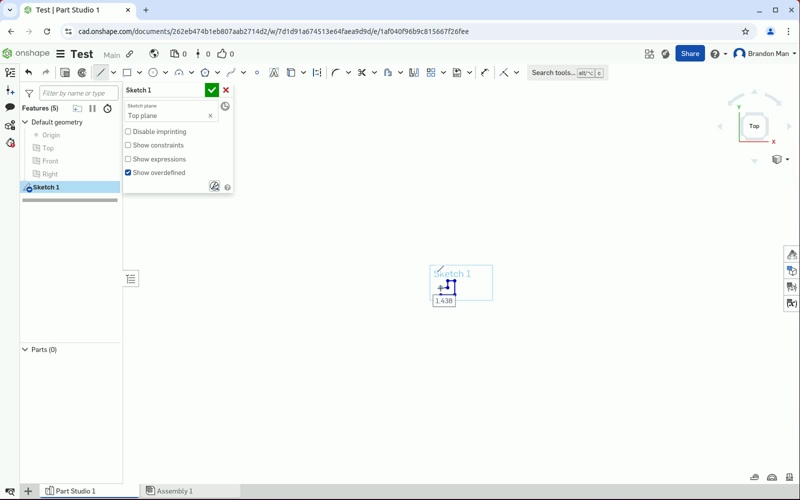
mouse_move(470, 287)
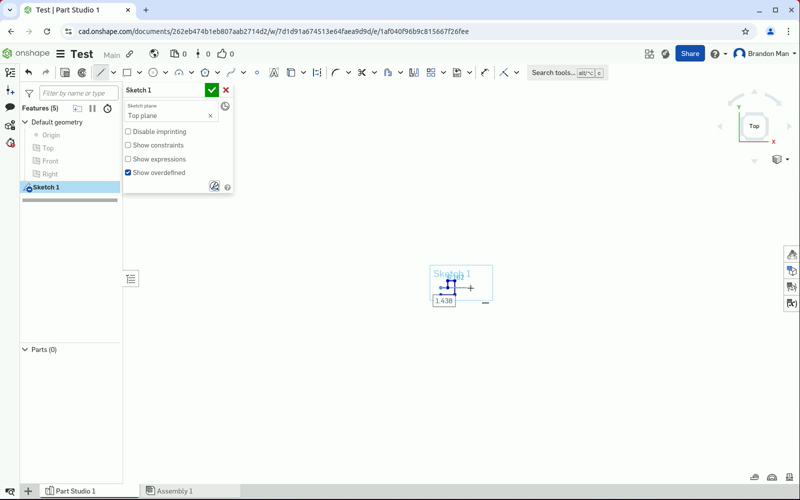
key_down(shift)
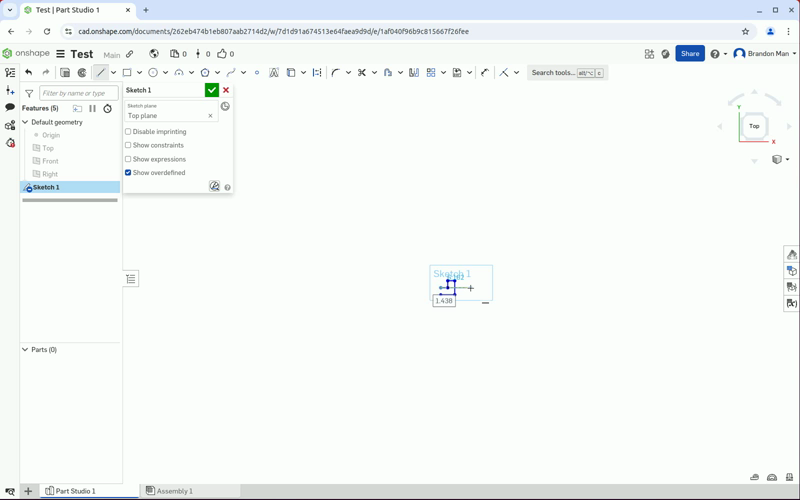
mouse_move(440, 294)
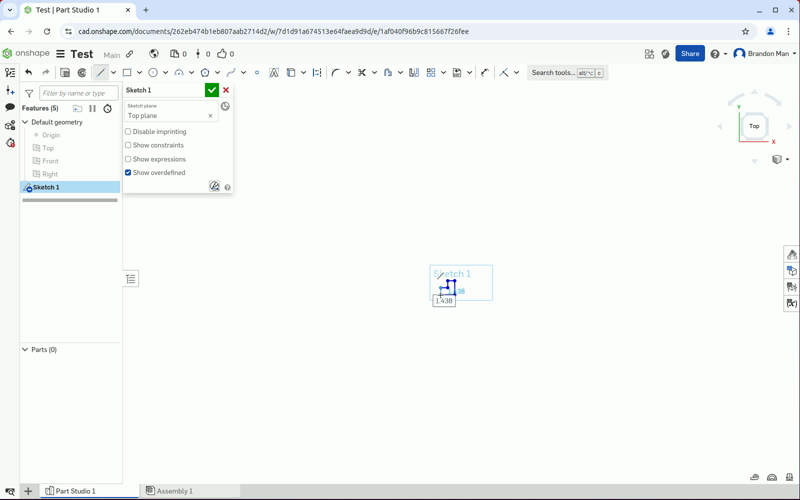
scroll(6)
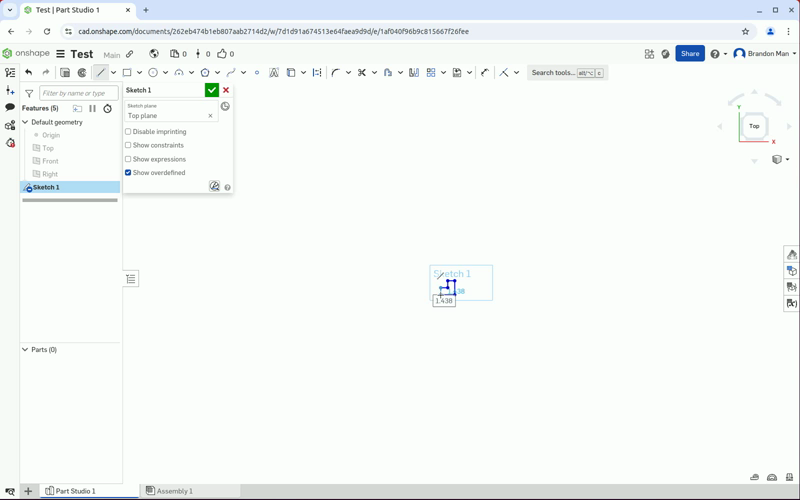
scroll(6)
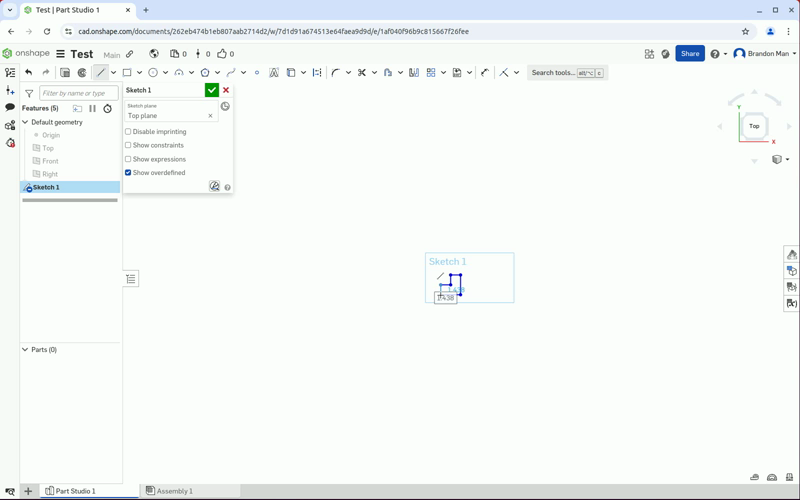
scroll(6)
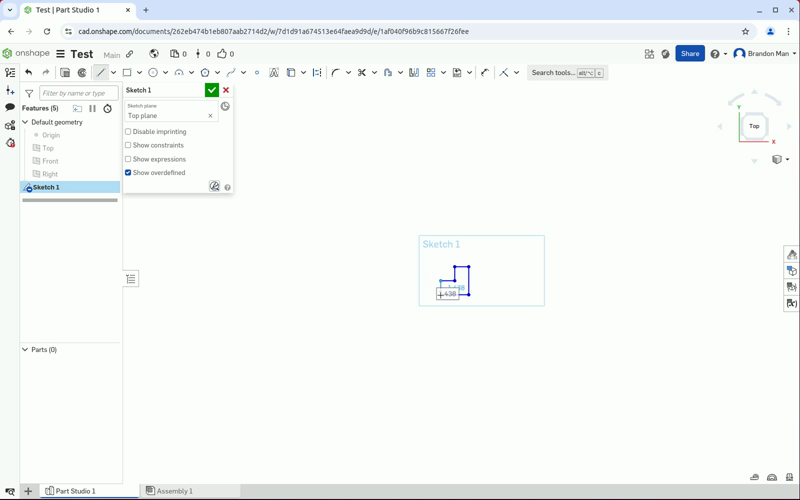
scroll(6)
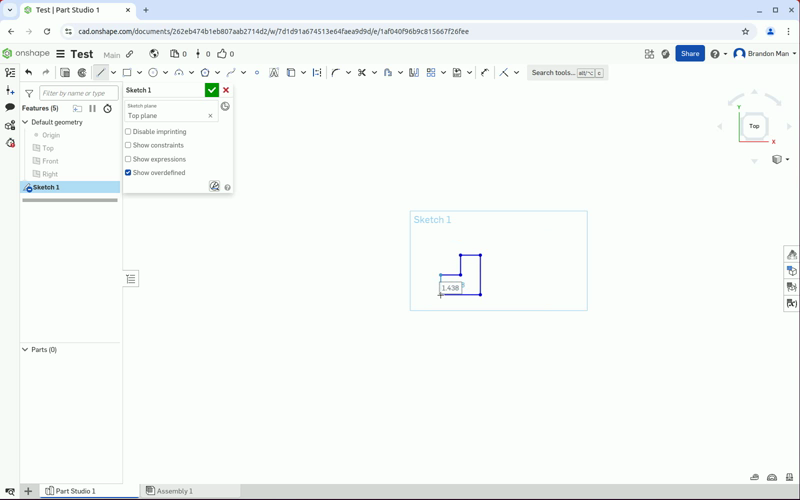
scroll(6)
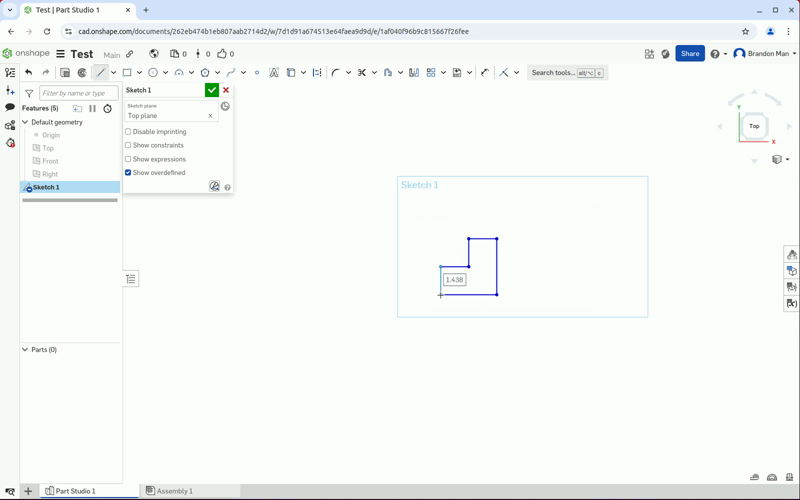
scroll(6)
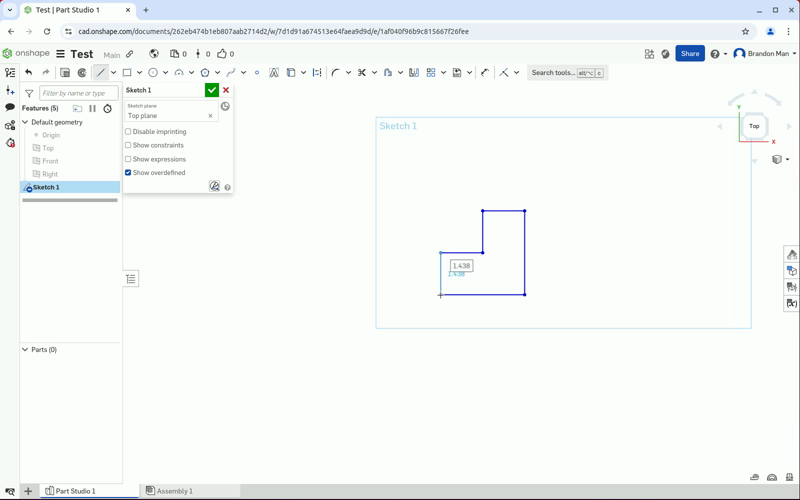
scroll(6)
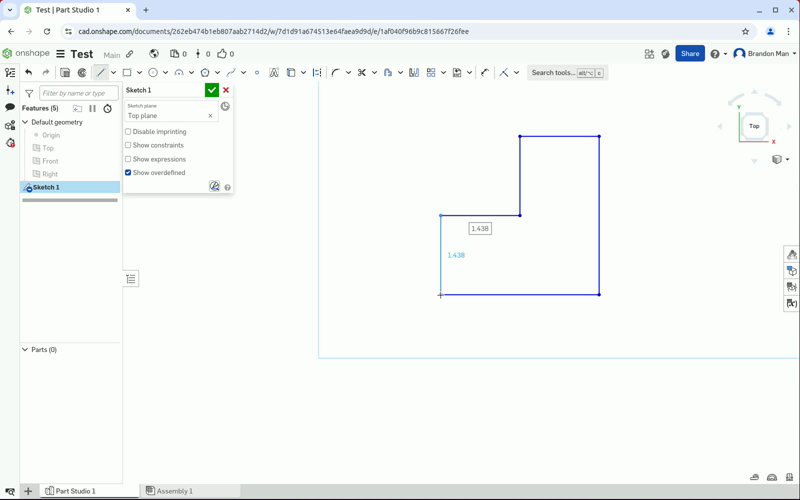
key_up(shift)
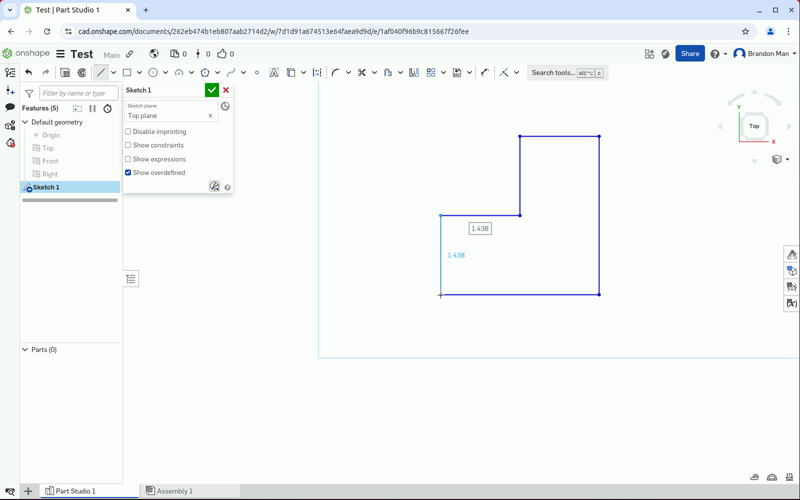
click(440, 294)
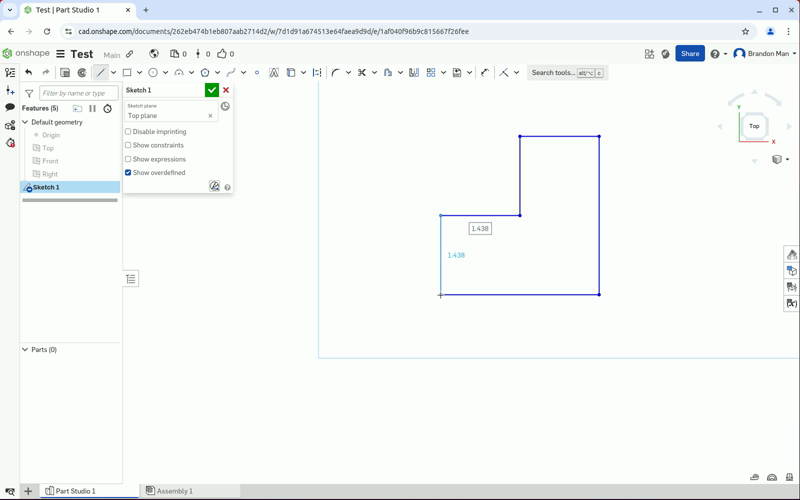
scroll(-6)
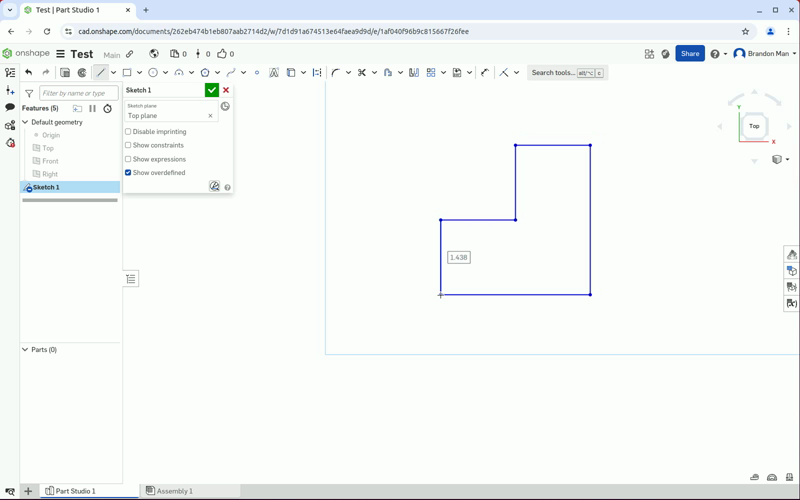
scroll(-6)
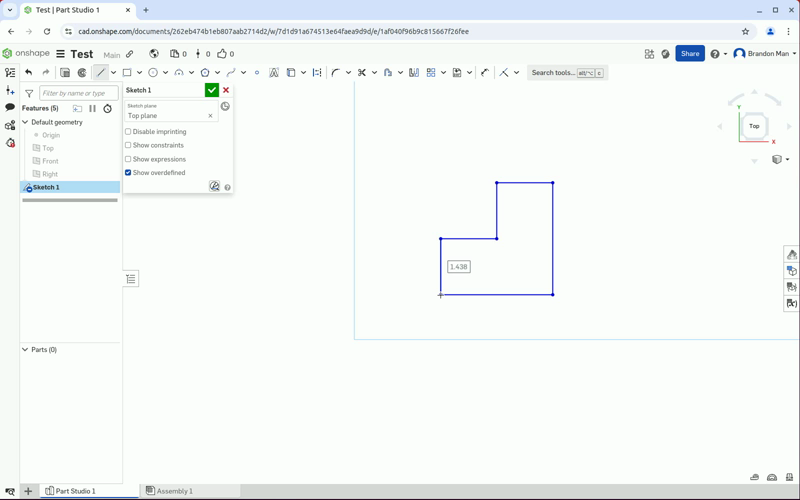
scroll(-6)
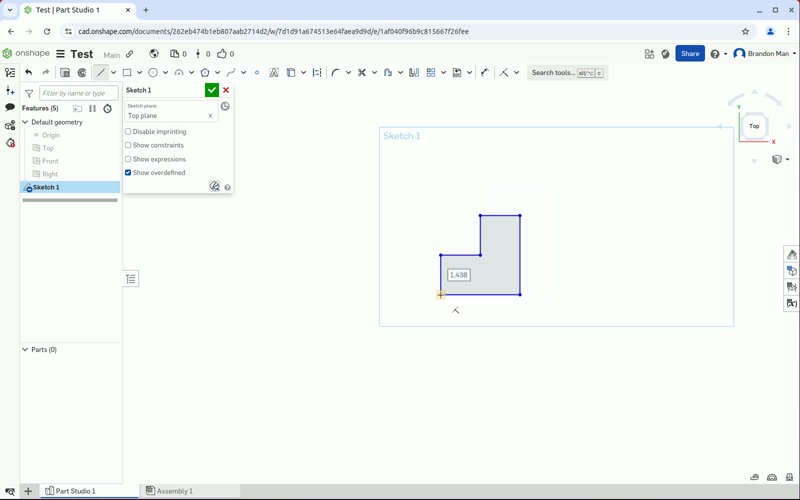
scroll(-6)
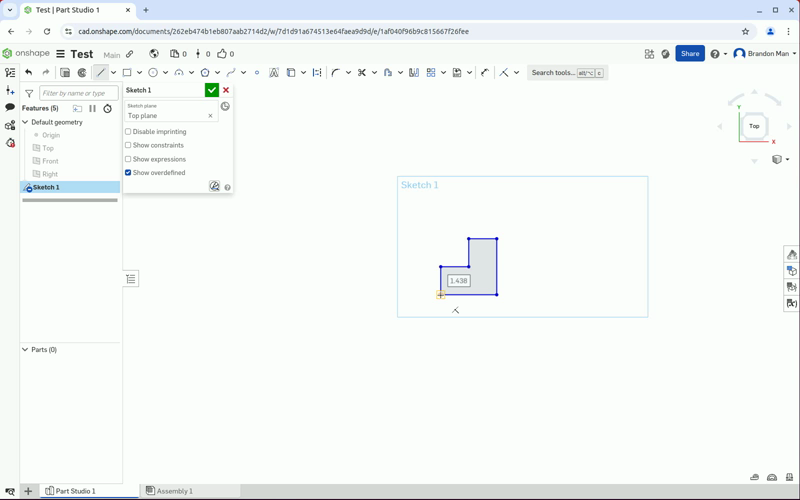
scroll(-6)
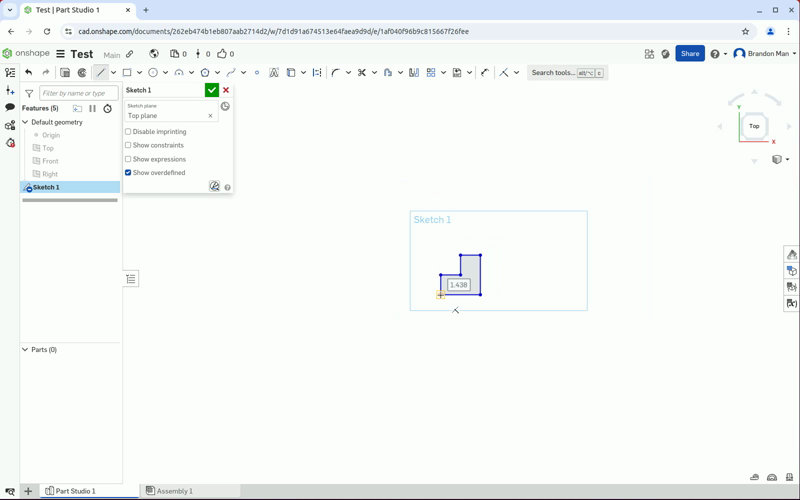
scroll(-6)
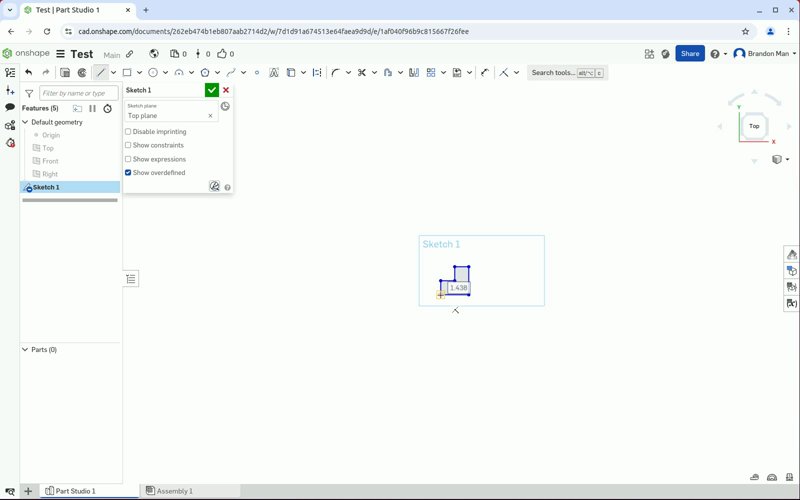
scroll(-6)
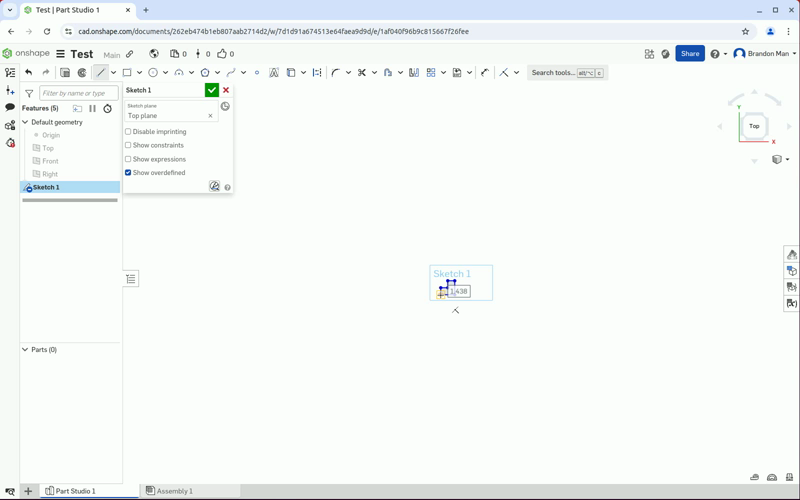
key(esc)
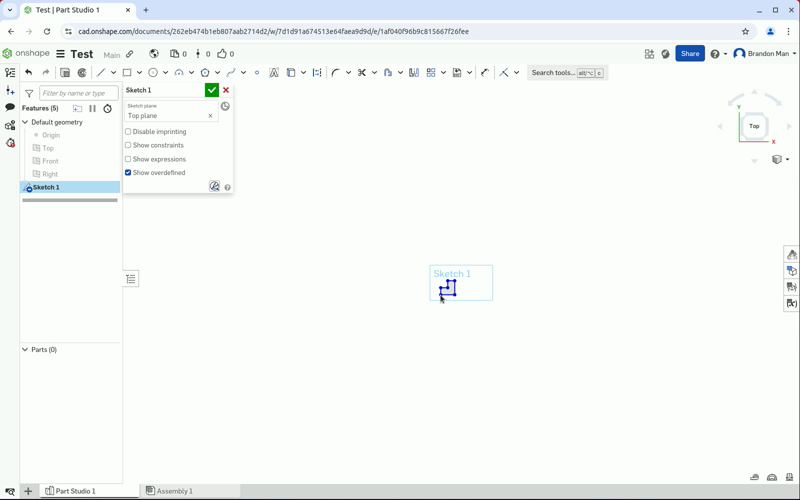
mouse_move(452, 291)
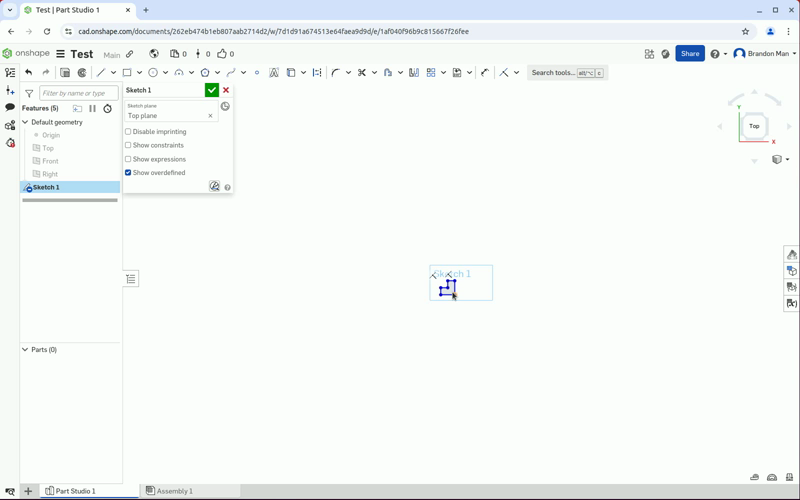
scroll(6)
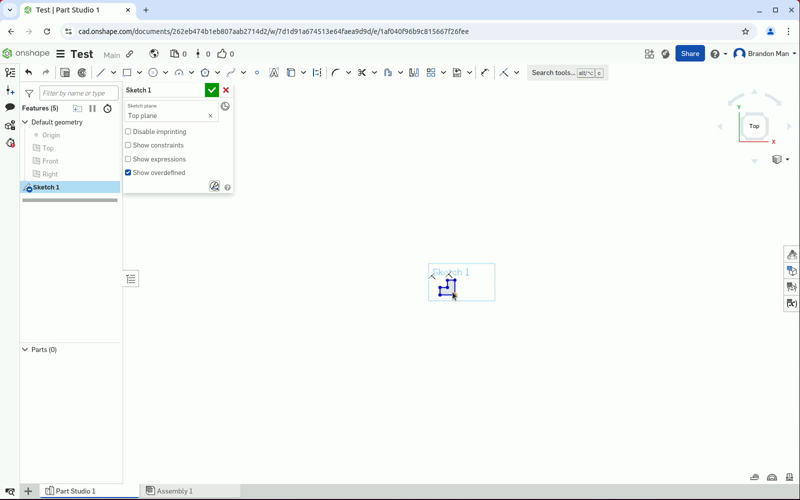
scroll(6)
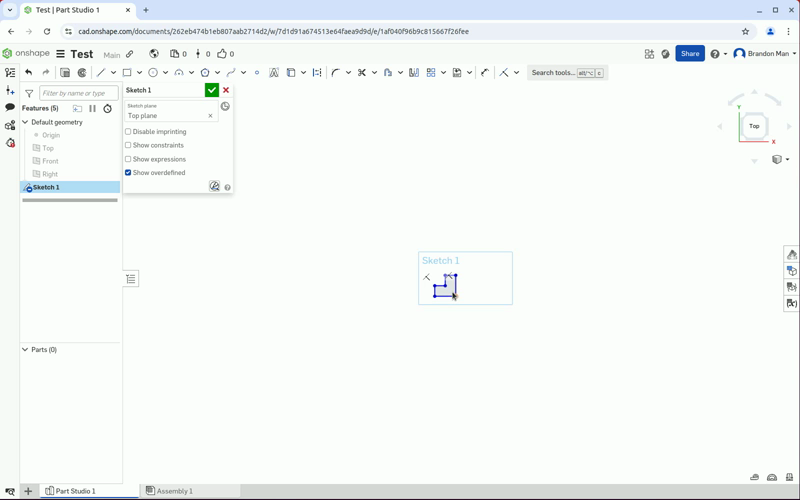
scroll(6)
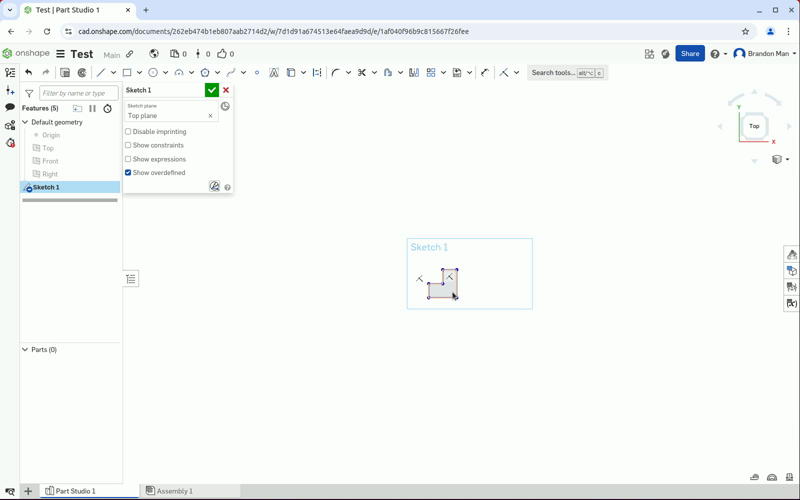
scroll(6)
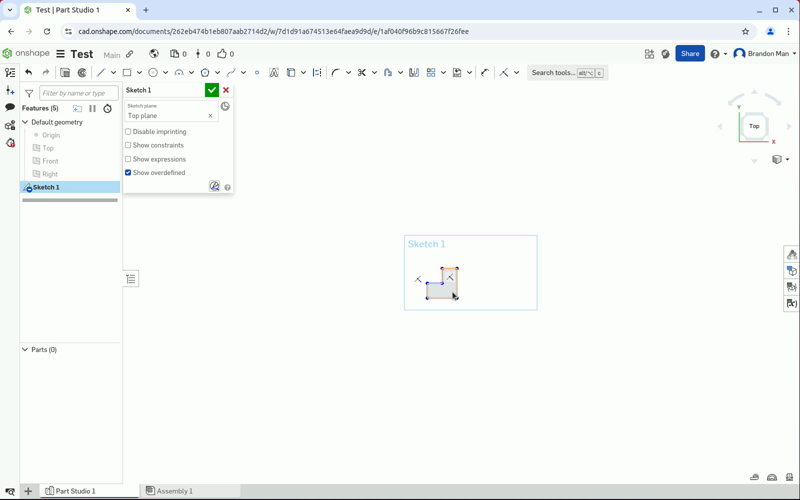
scroll(6)
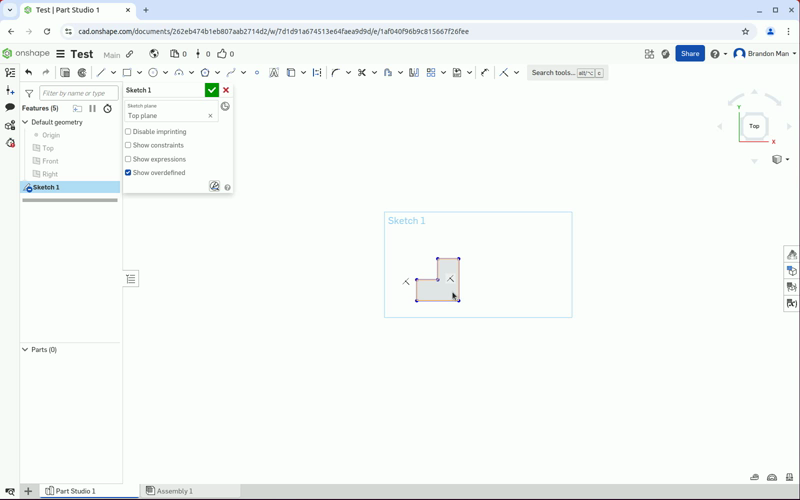
scroll(6)
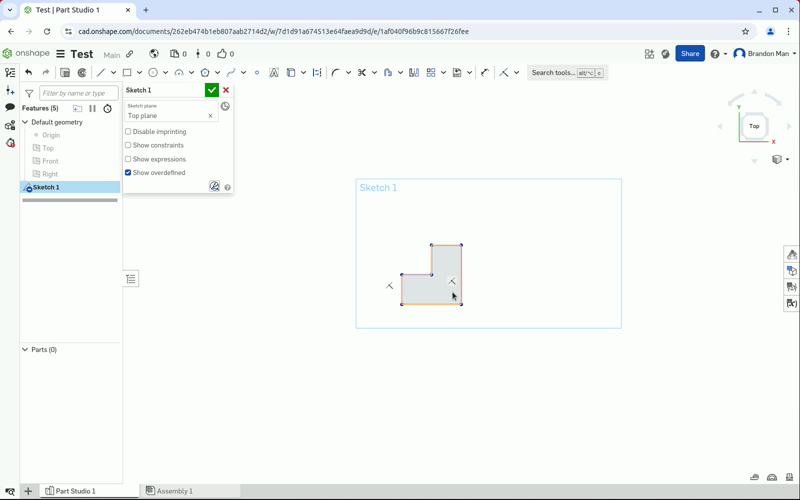
scroll(6)
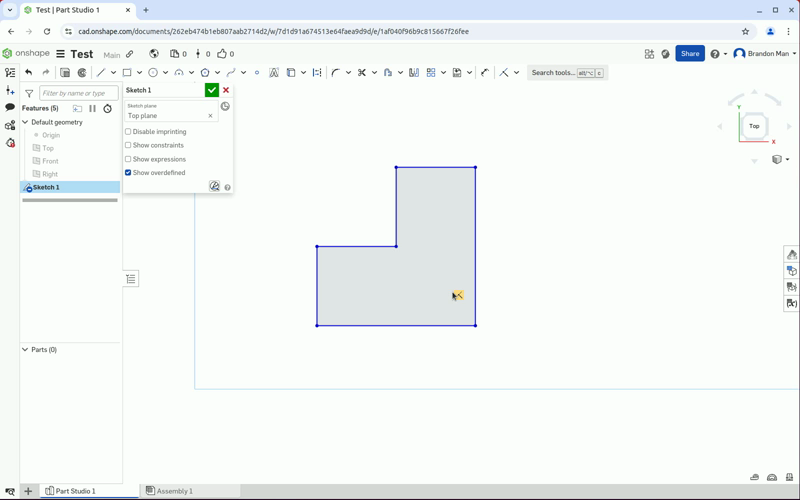
click(452, 291)
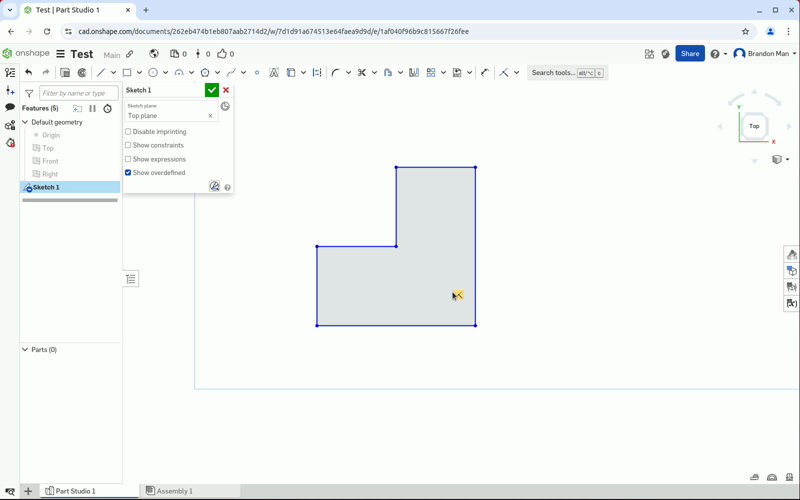
scroll(-6)
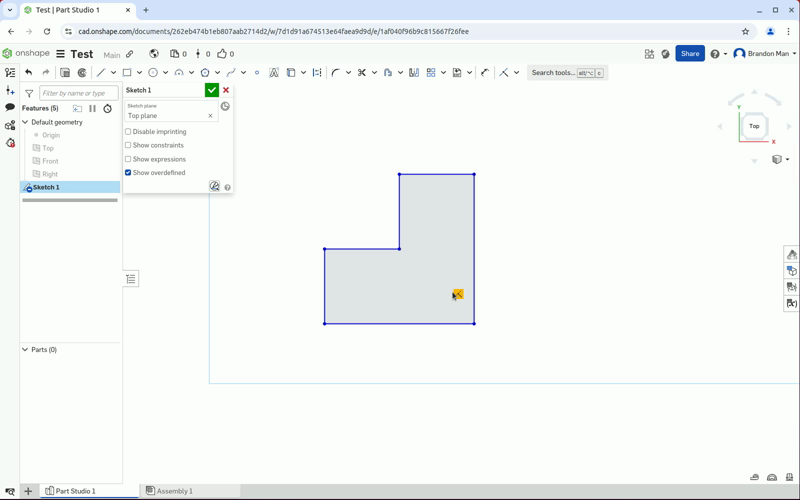
scroll(-6)
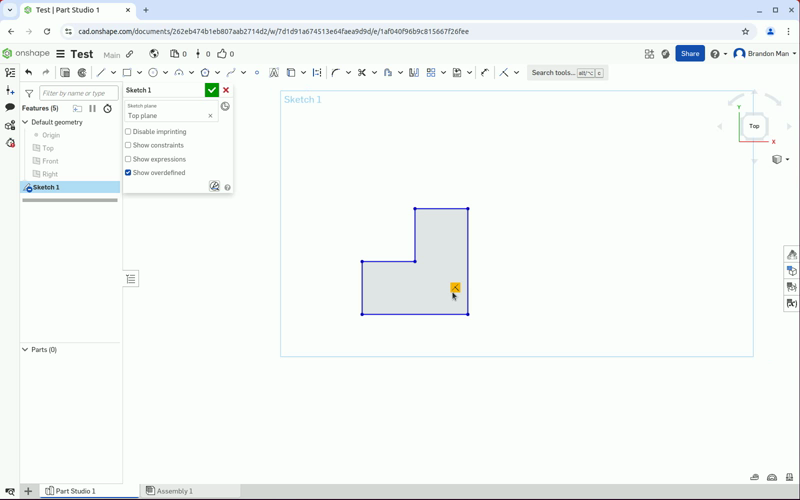
scroll(-6)
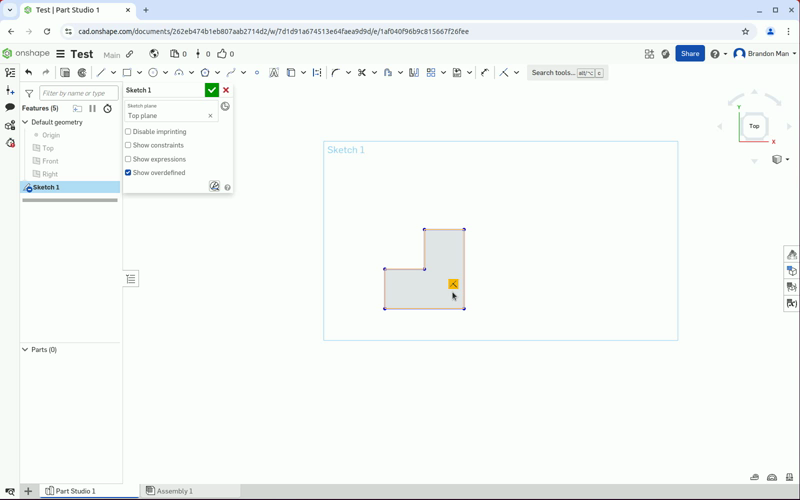
scroll(-6)
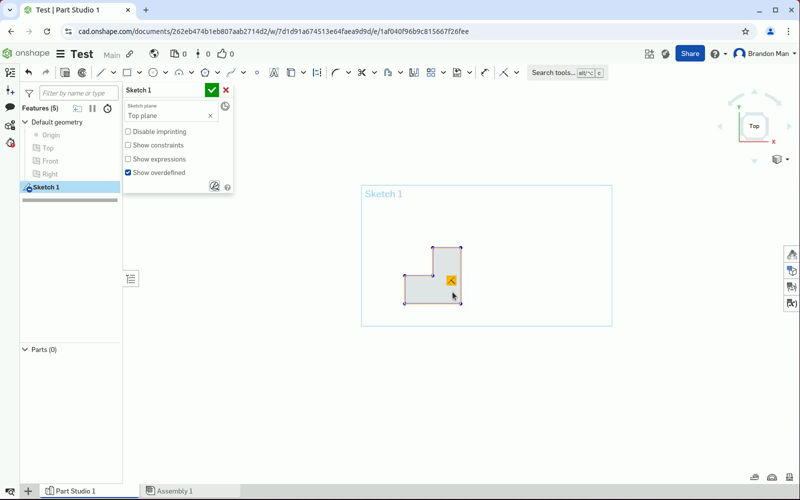
scroll(-6)
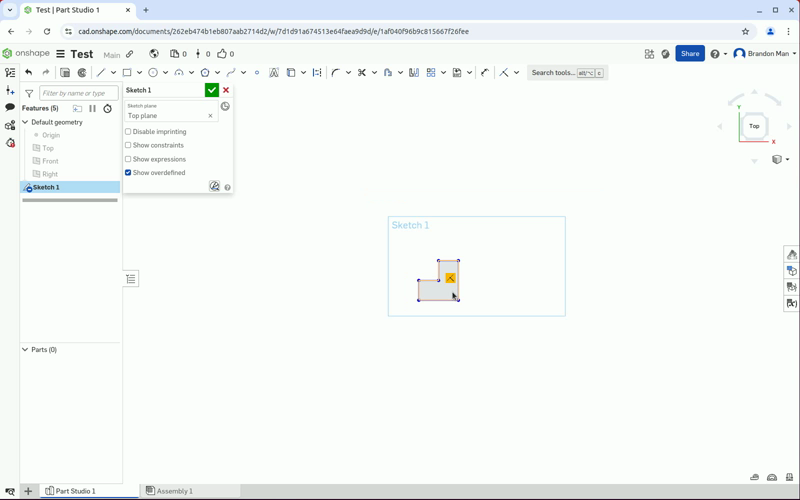
scroll(-6)
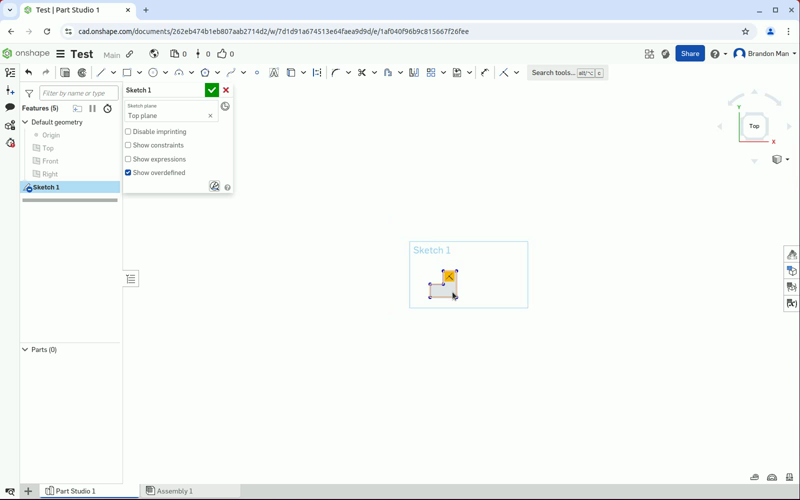
scroll(-6)
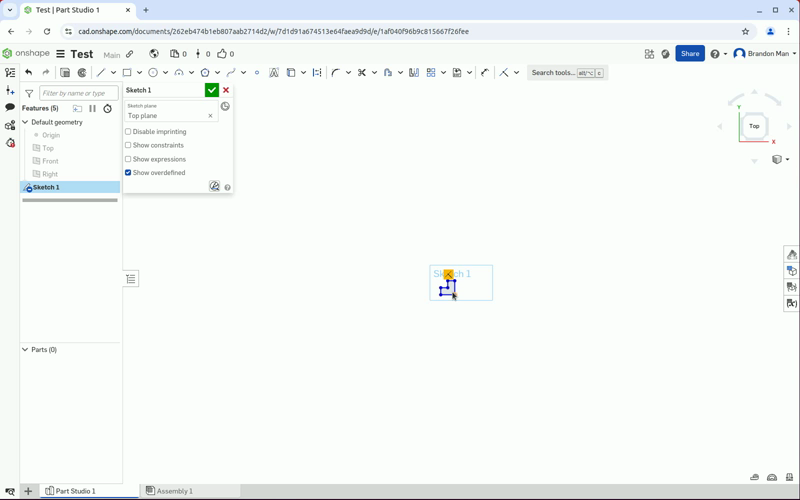
mouse_move(73, 352)
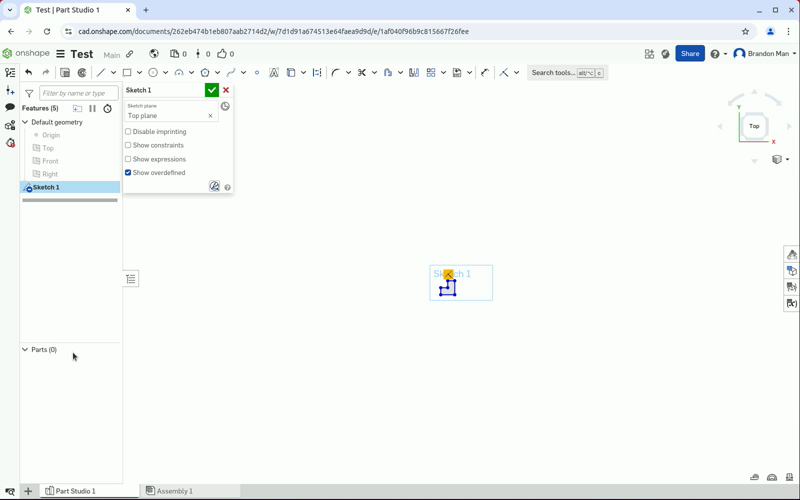
key(shift+y)
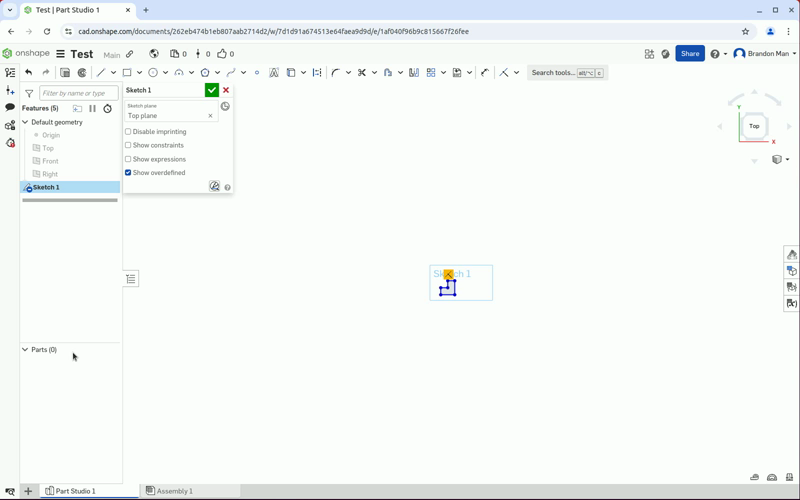
key(shift+e)
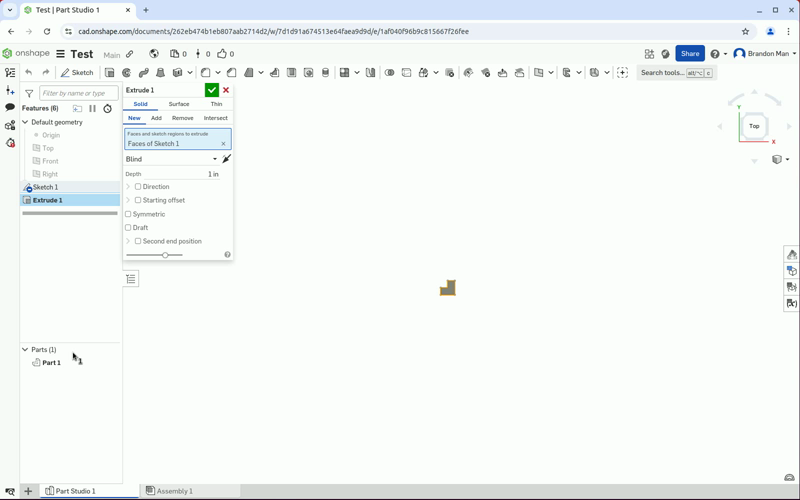
mouse_move(143, 106)
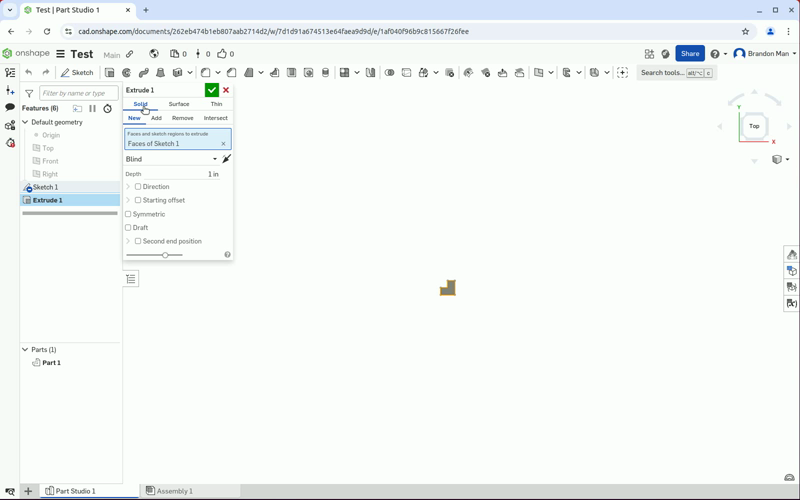
click(143, 106)
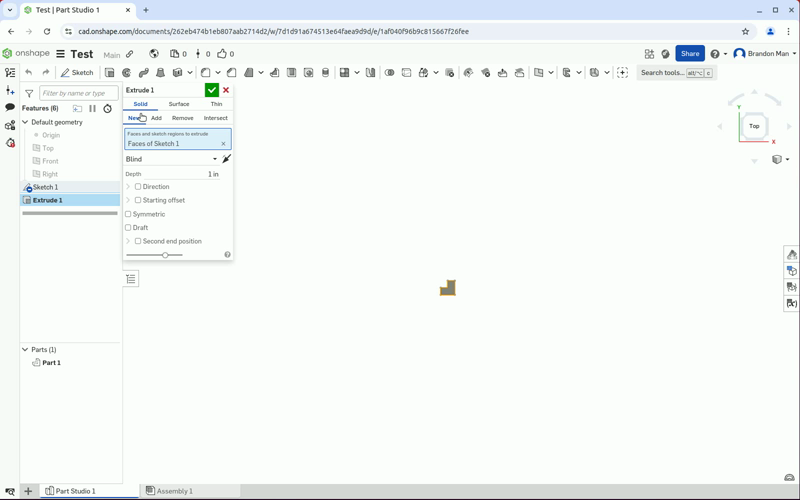
mouse_move(137, 120)
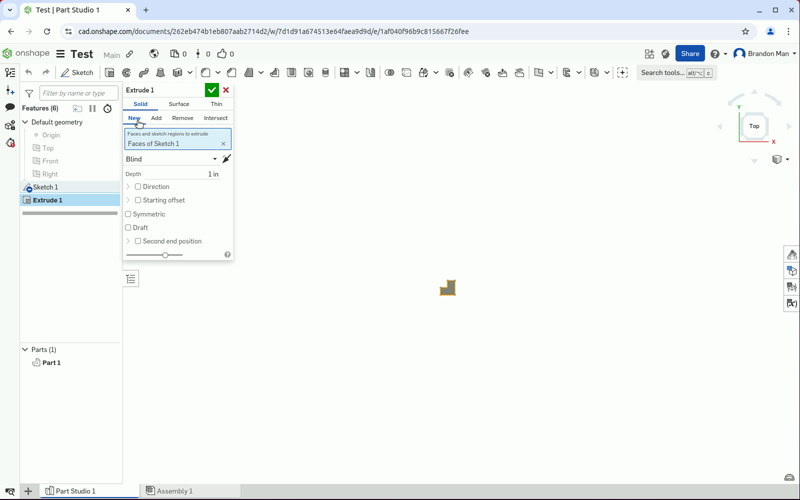
click(137, 120)
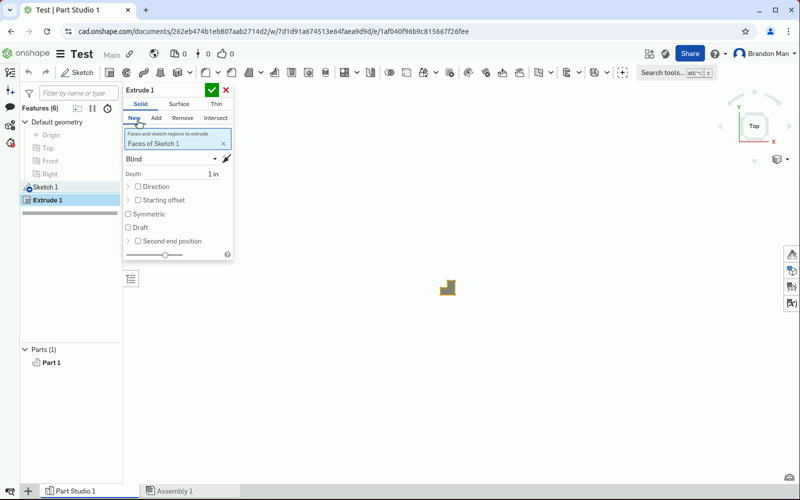
key(tab, 4)
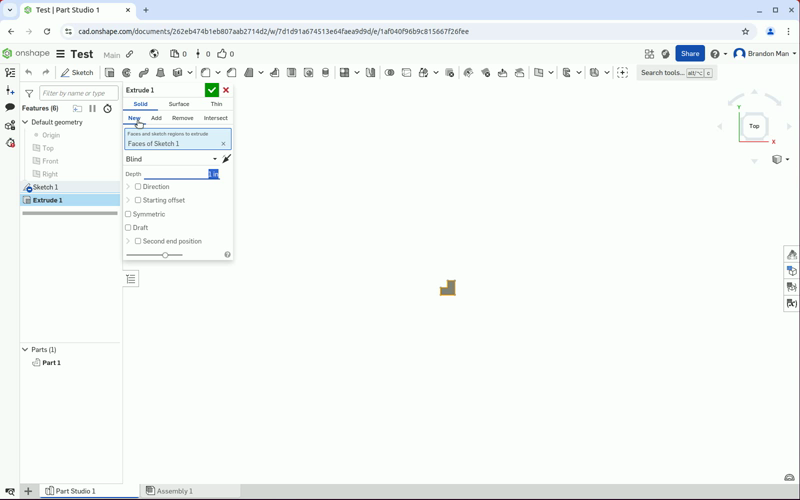
text(23.108)
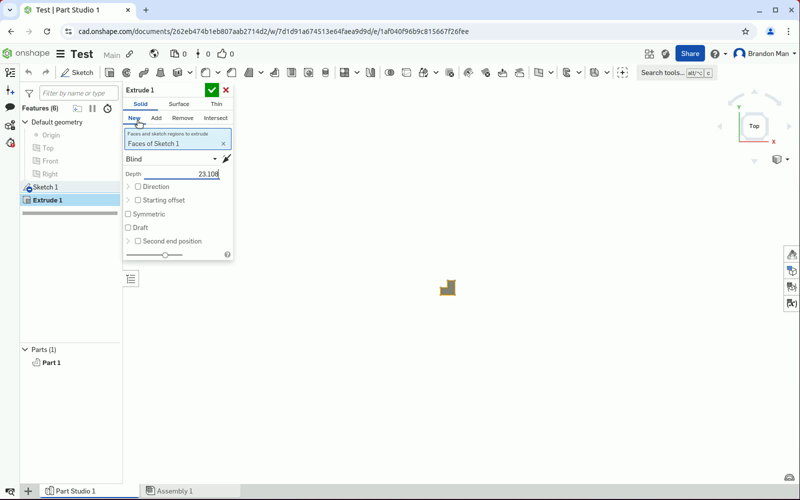
key(enter)
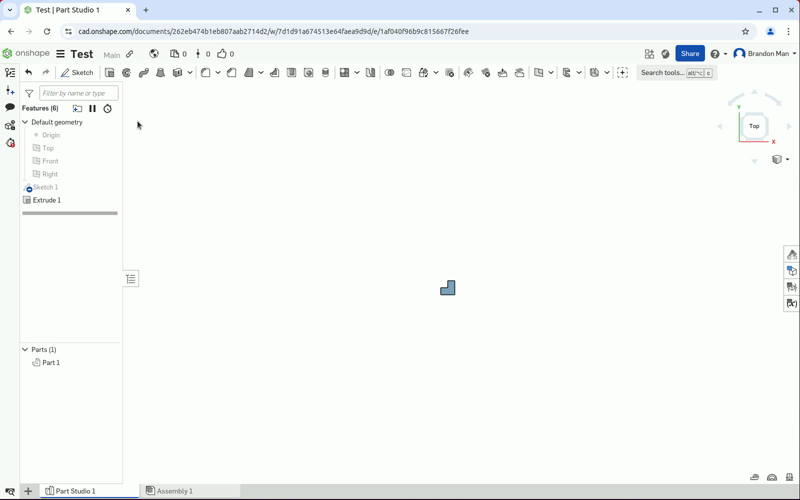
key(shift+h)
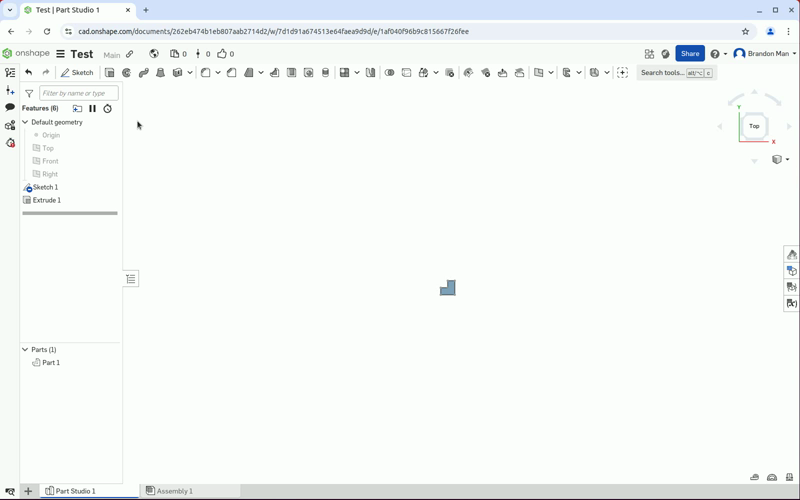
key(shift+h)
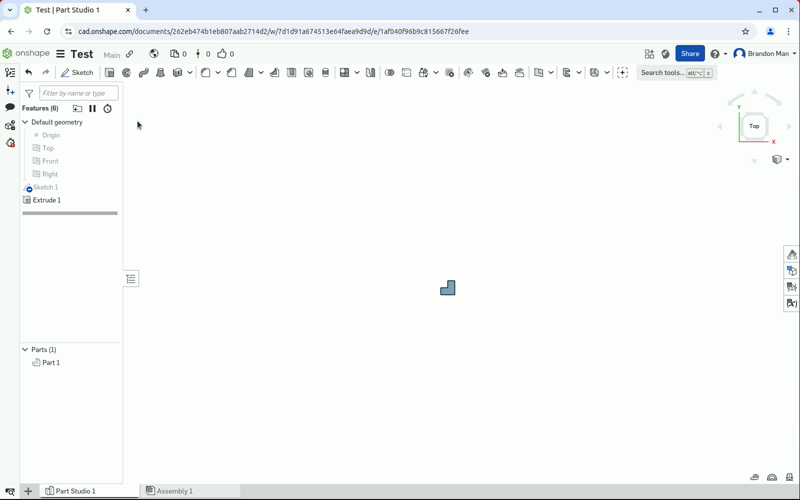
mouse_move(73, 189)
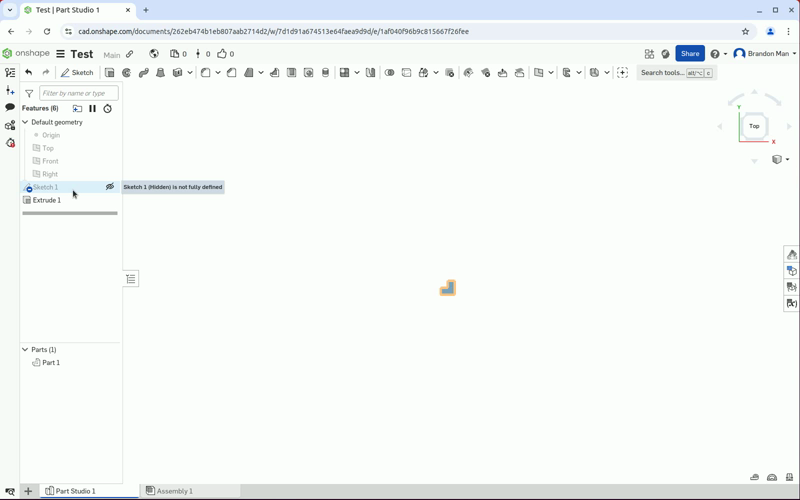
click(73, 189)
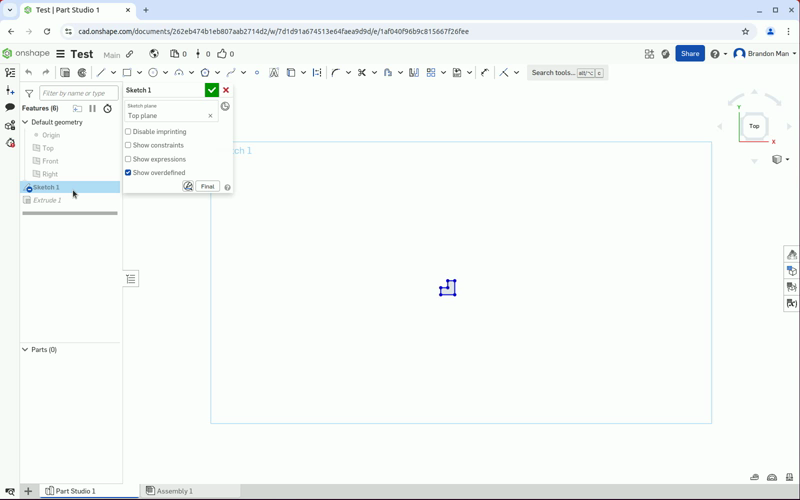
mouse_move(229, 92)
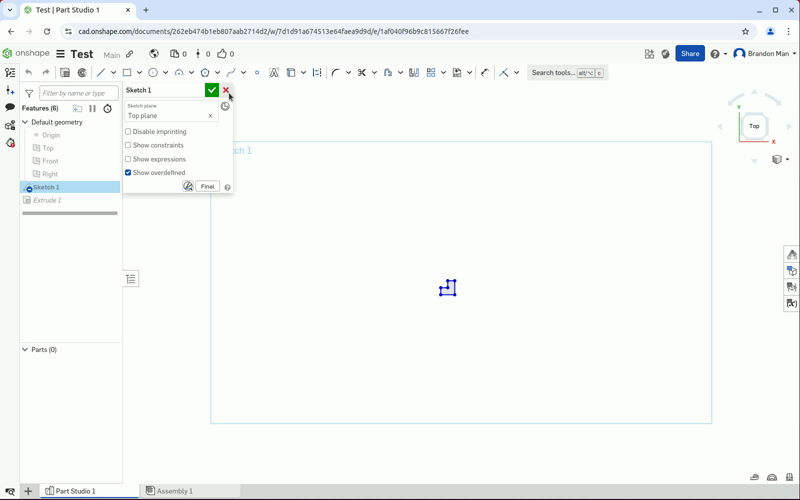
click(229, 92)
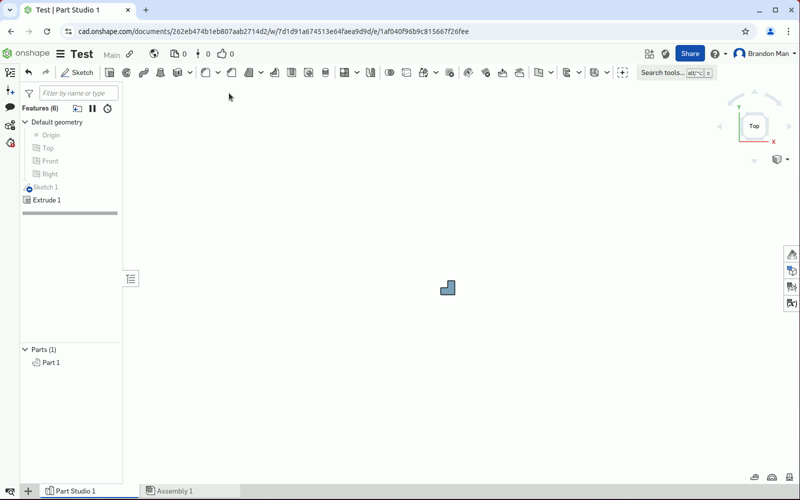
mouse_move(73, 352)
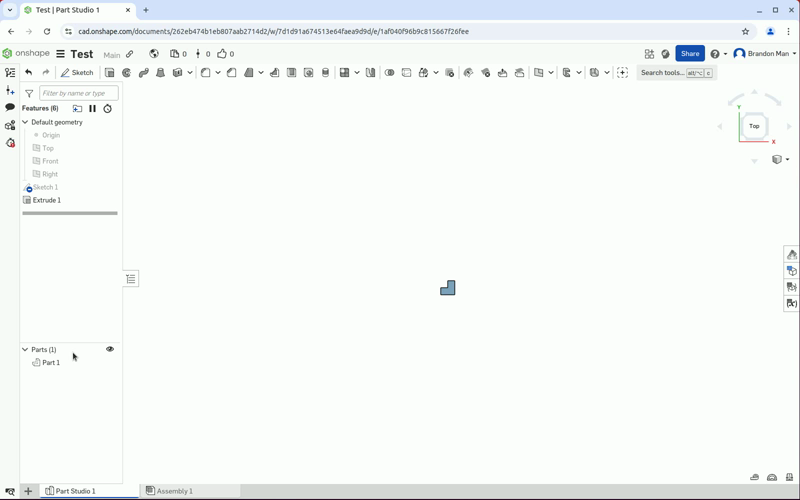
key(y)
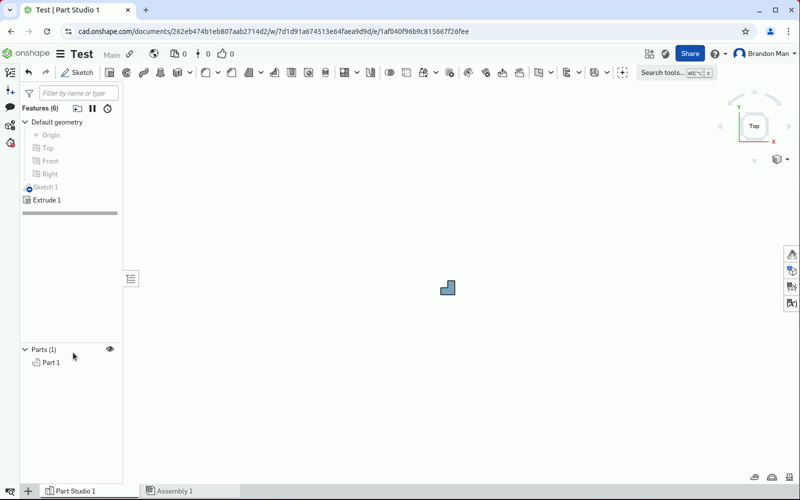
key(shift+p)
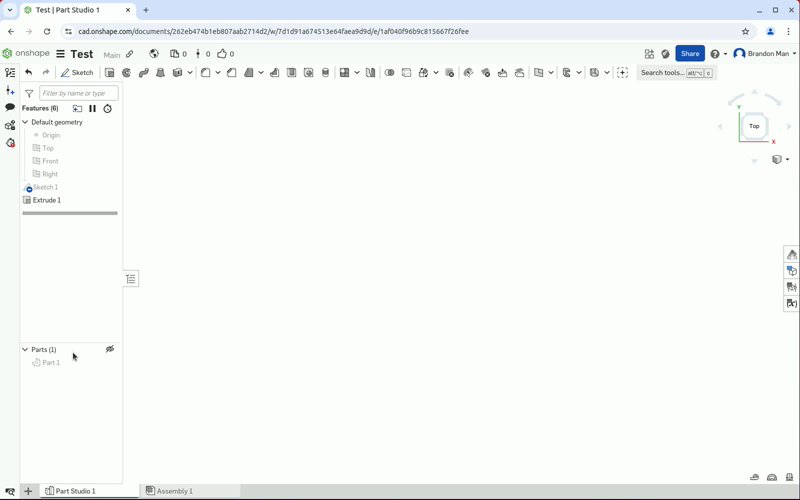
key(space)
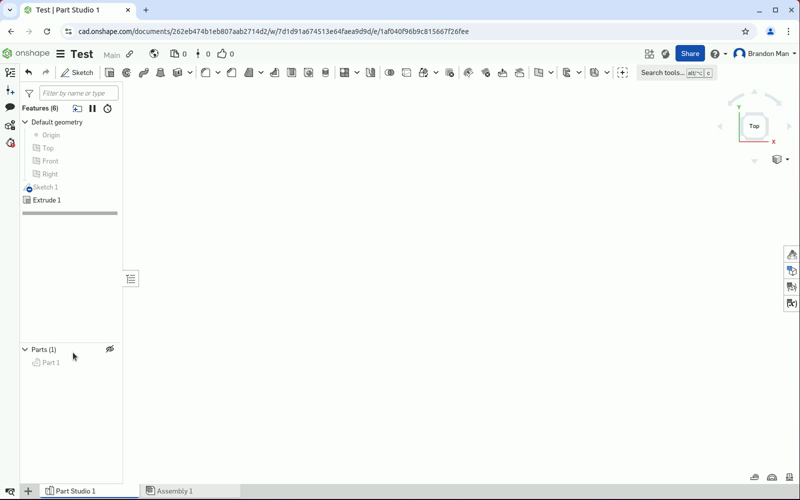
key_down(shift)
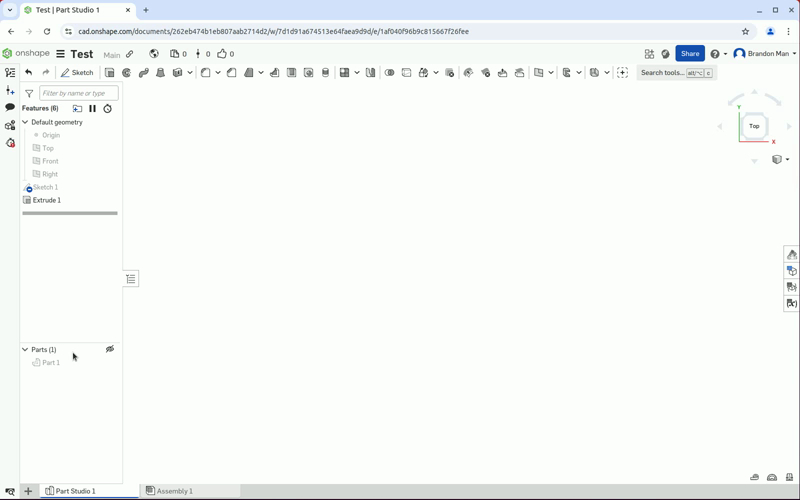
key(up)
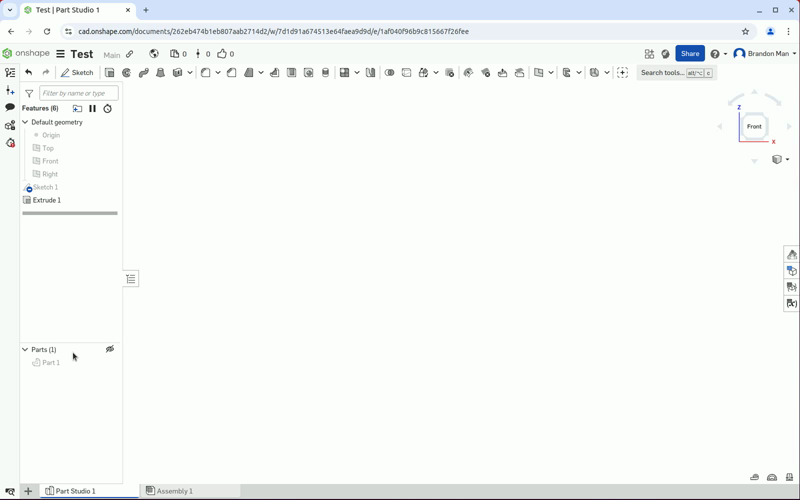
key_up(shift)
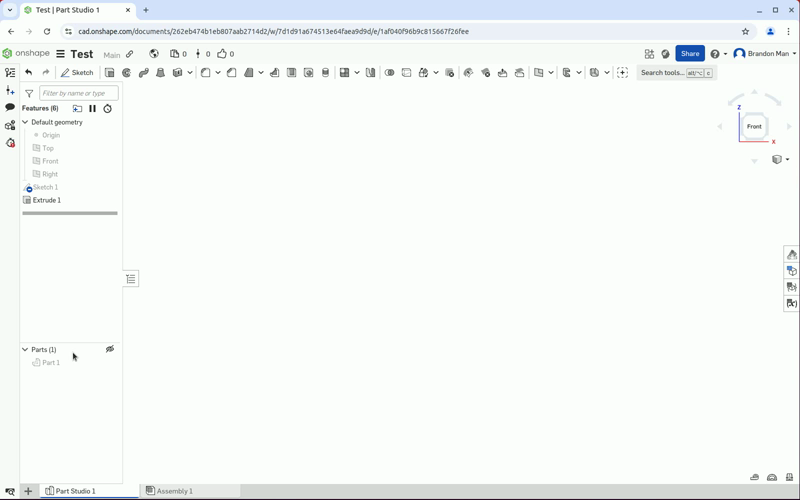
mouse_move(73, 352)
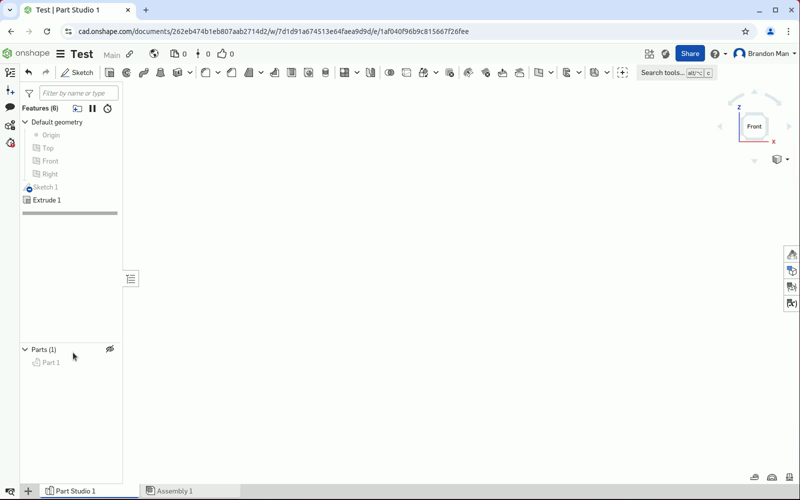
key(shift+y)
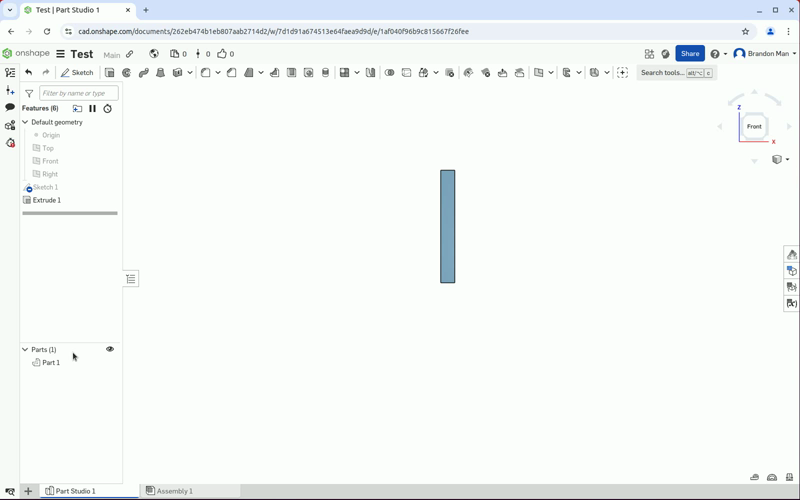
mouse_move(541, 75)
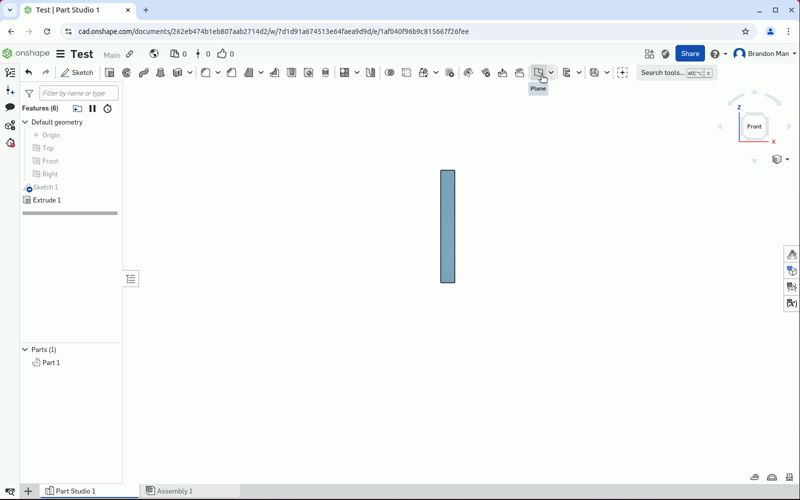
click(541, 75)
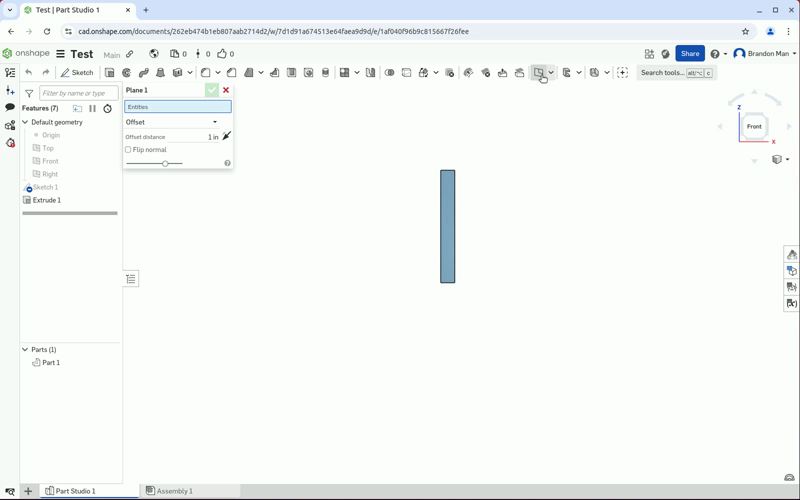
mouse_move(73, 163)
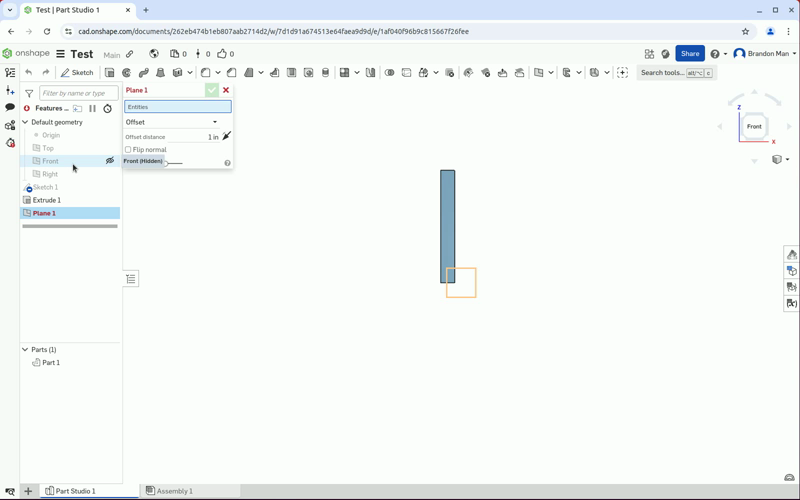
click(73, 163)
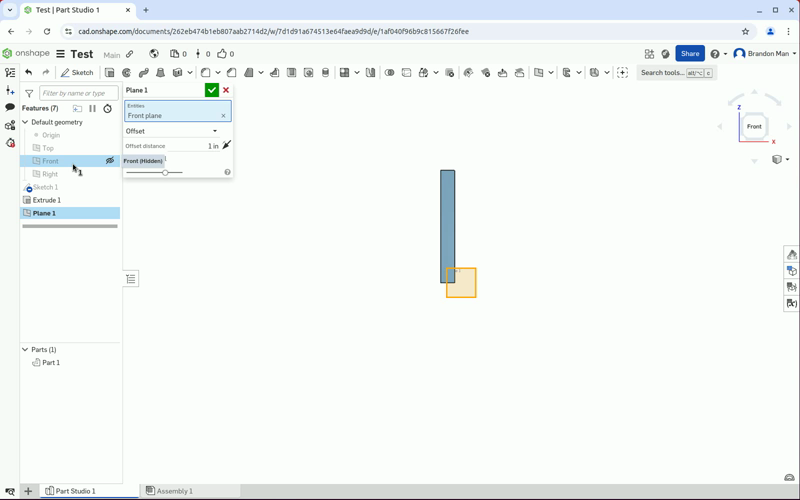
key(tab, 2)
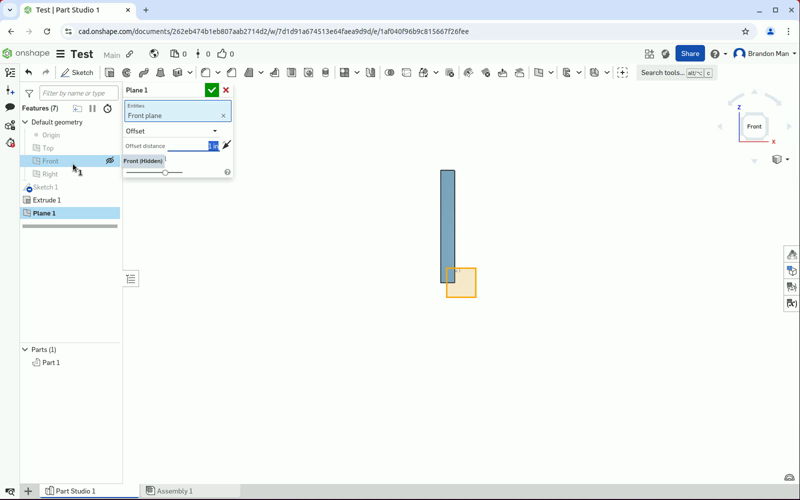
text(2.403)
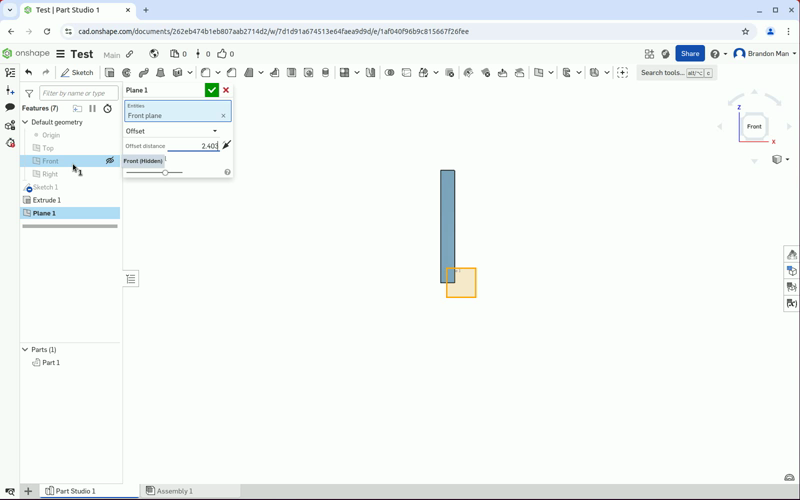
key(enter, 2)
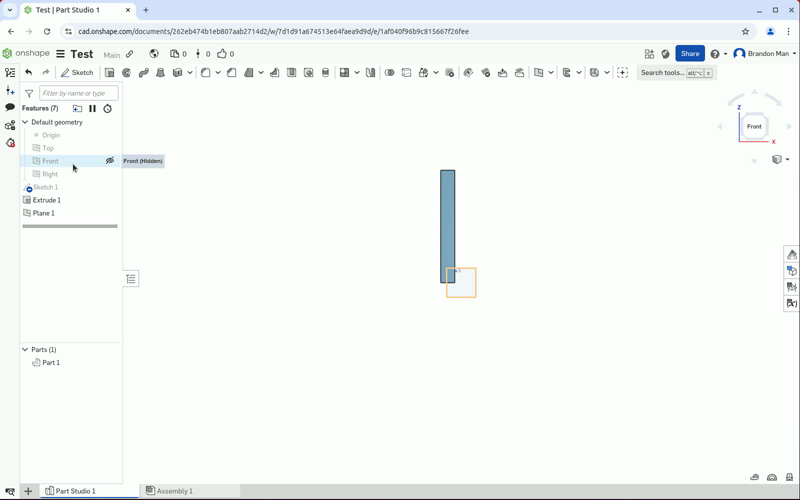
key(shift+s)
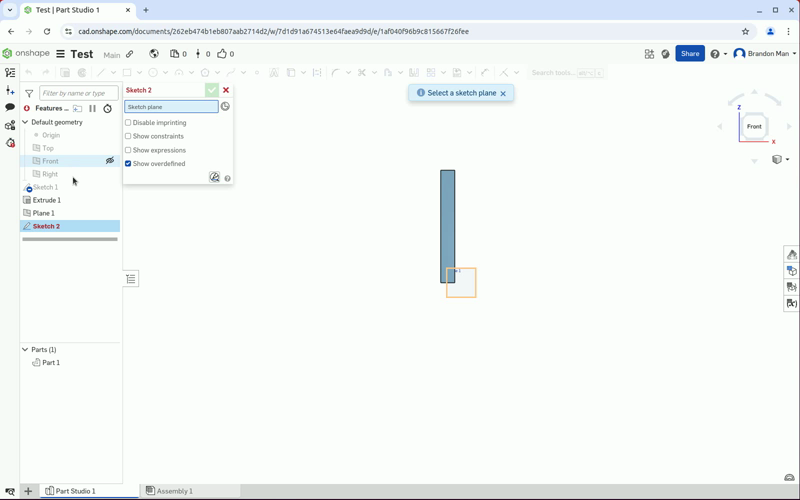
mouse_move(73, 215)
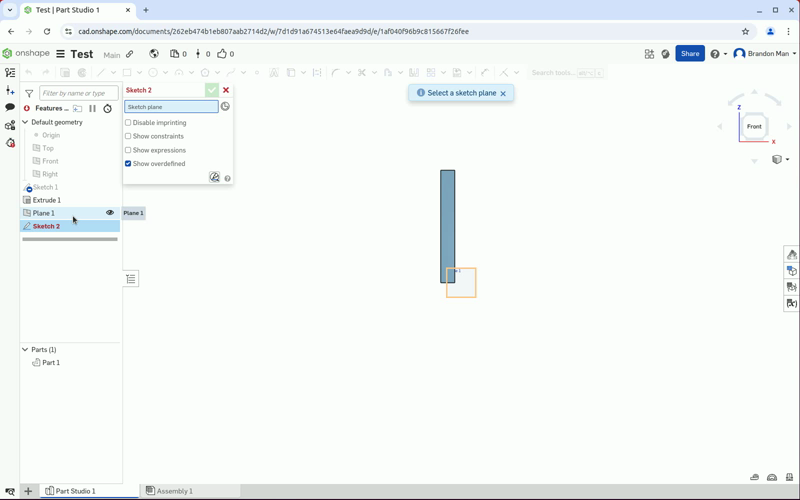
click(73, 215)
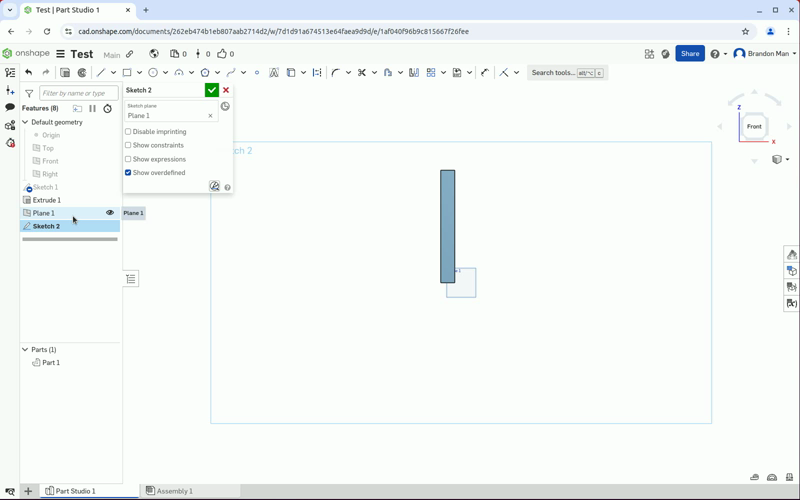
mouse_move(73, 352)
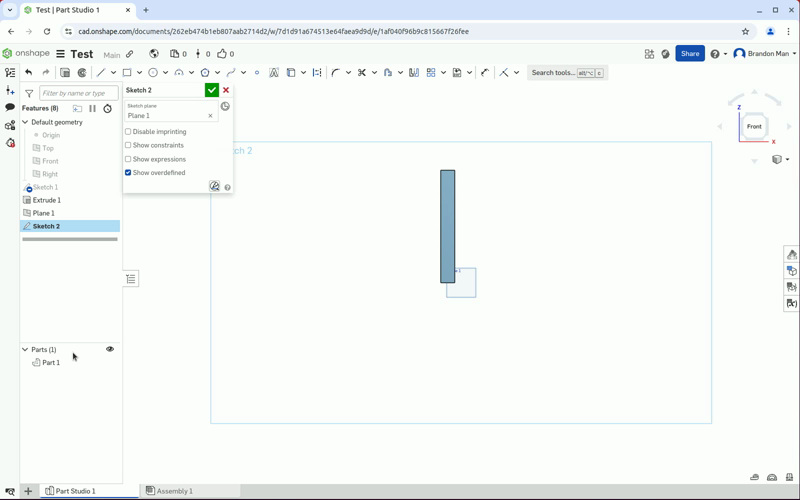
key(y)
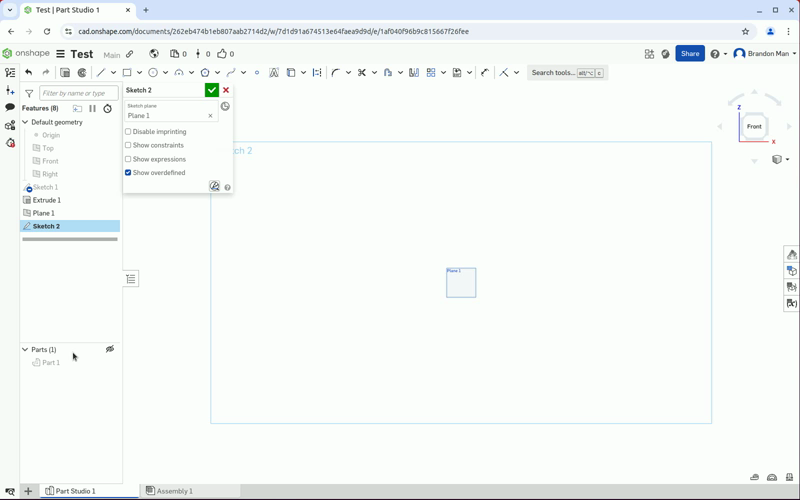
key(l)
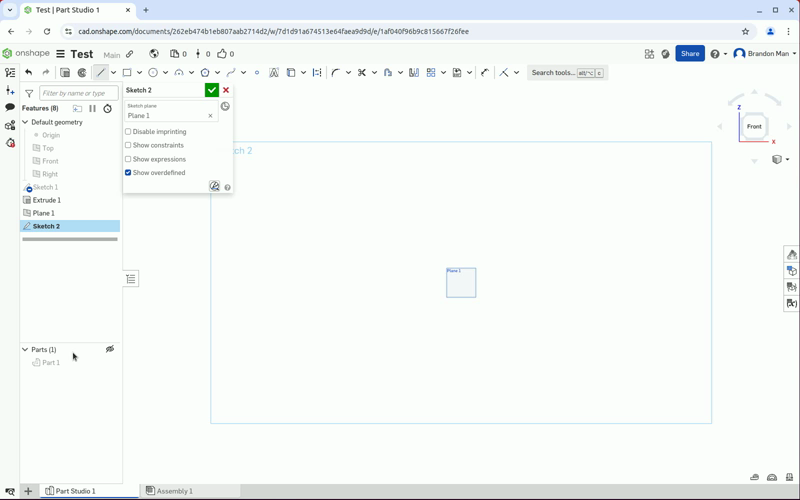
key_down(shift)
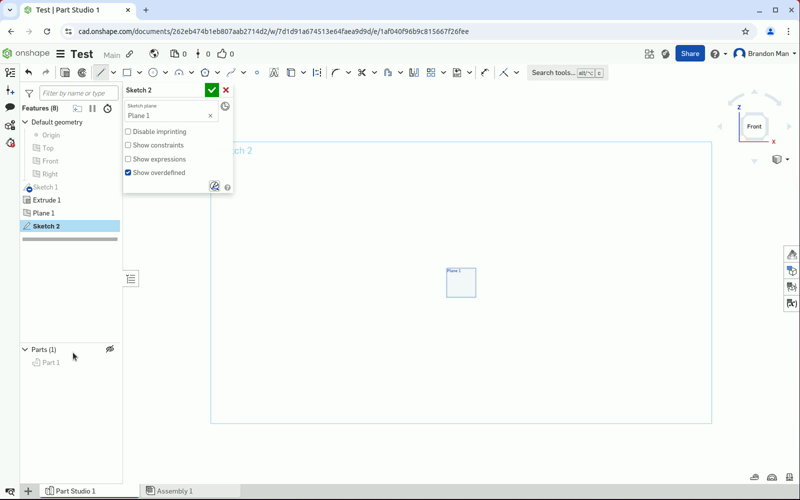
mouse_move(440, 183)
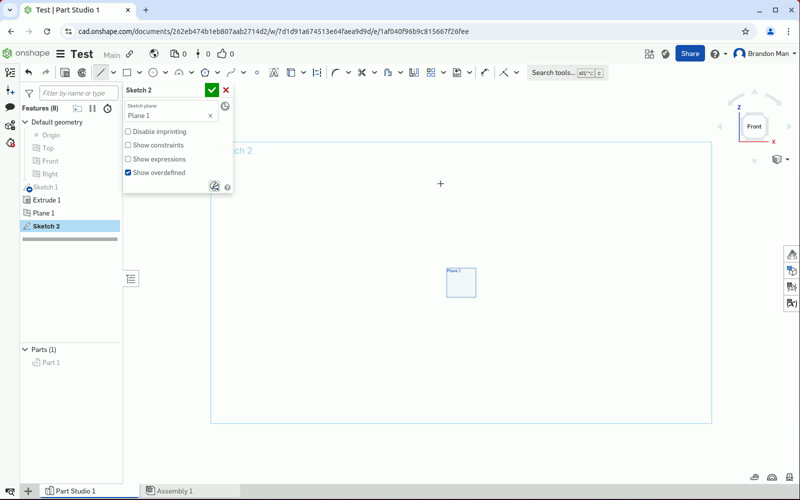
click(440, 183)
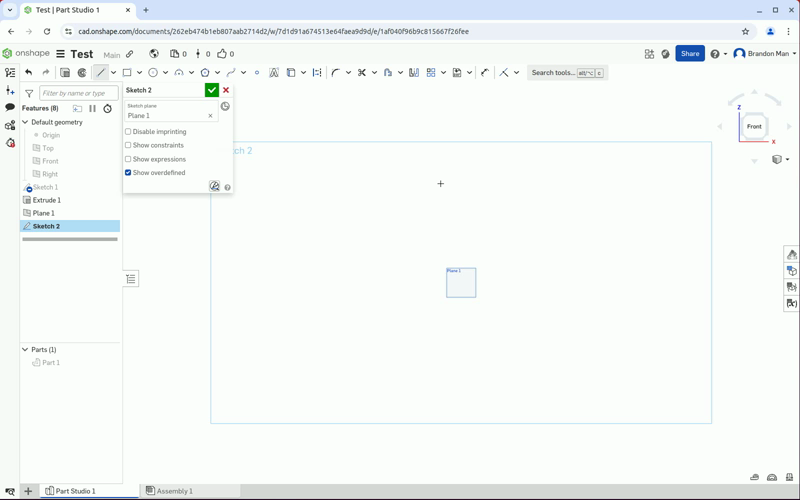
key_up(shift)
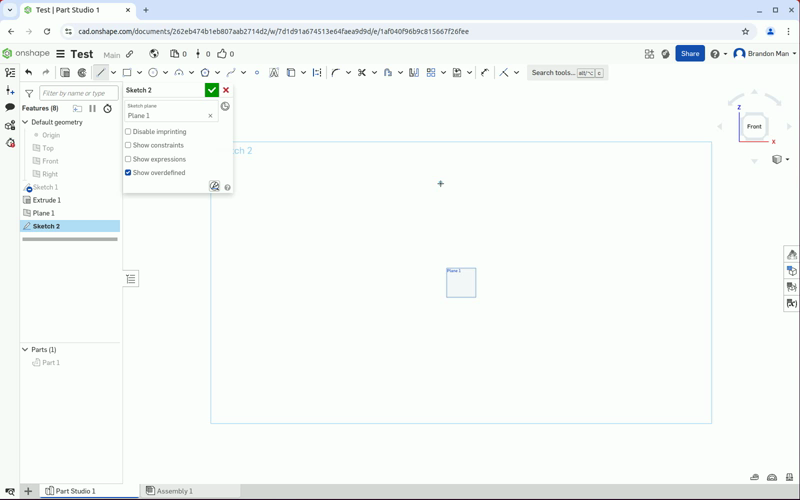
key_down(shift)
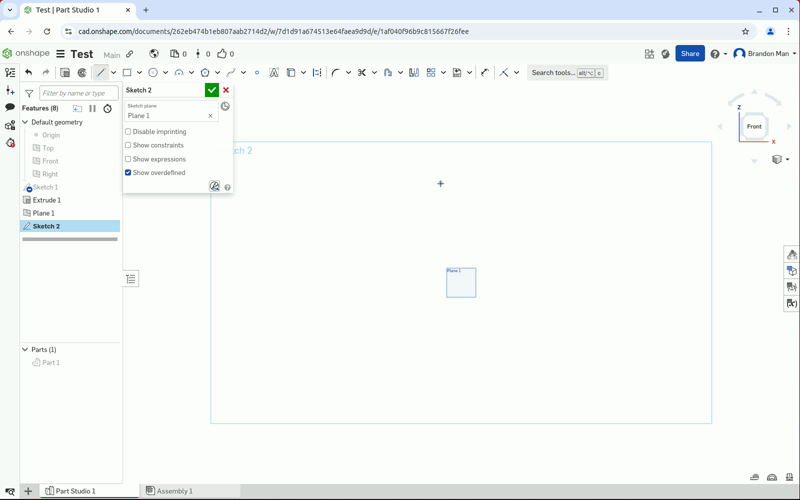
mouse_move(470, 183)
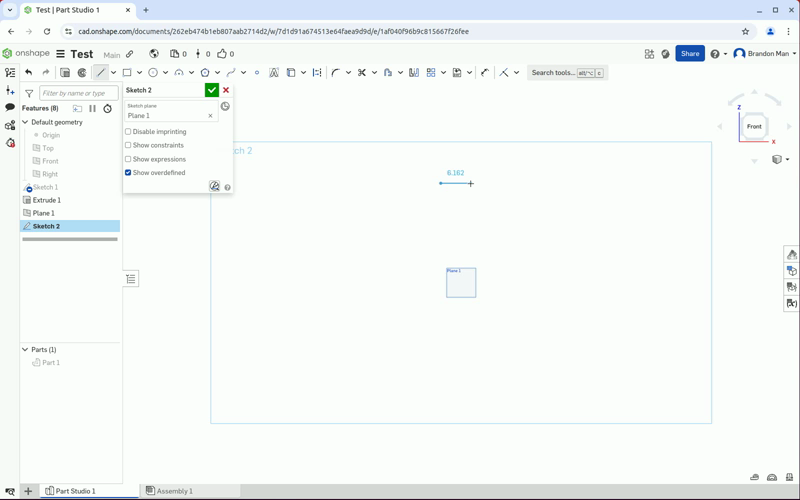
mouse_move(454, 183)
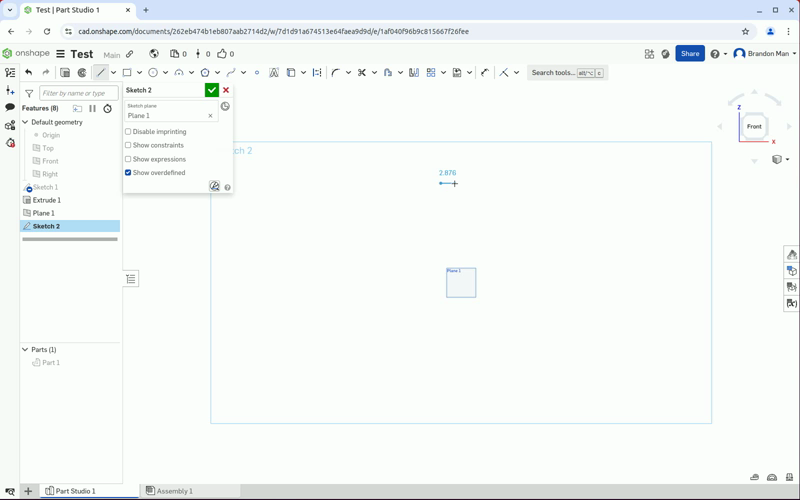
click(454, 183)
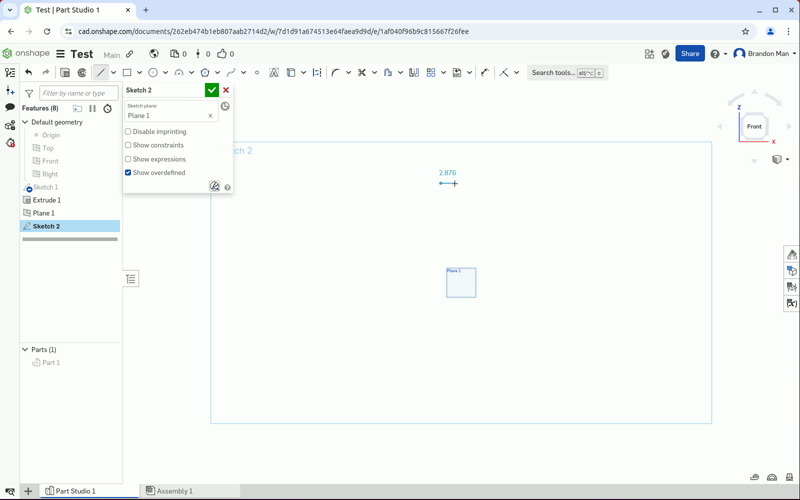
key_up(shift)
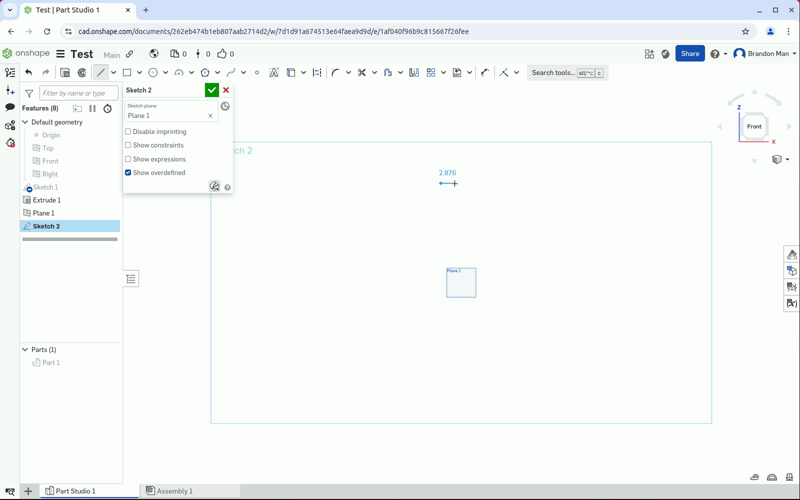
key_down(shift)
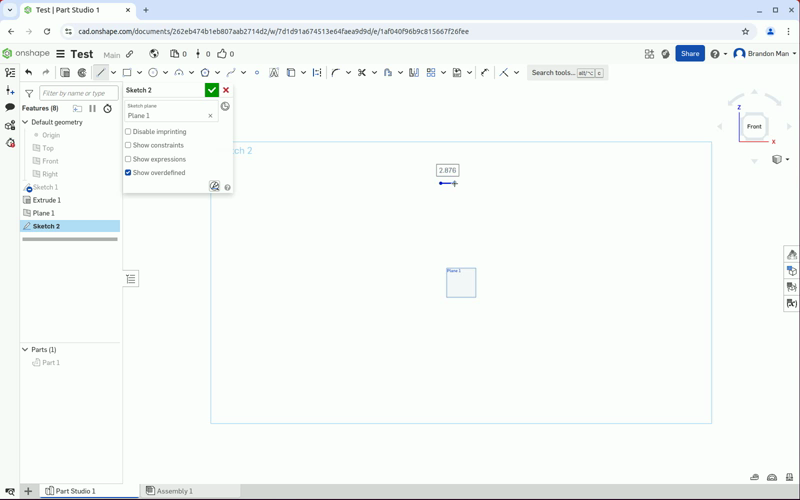
mouse_move(484, 183)
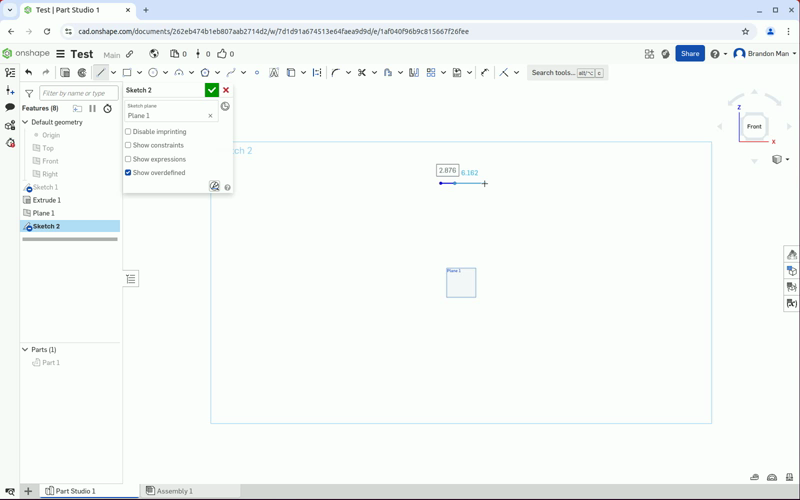
mouse_move(454, 169)
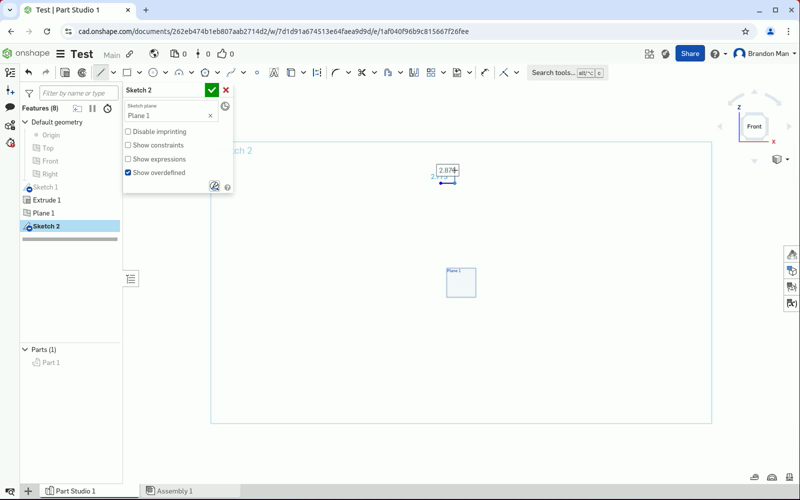
click(454, 169)
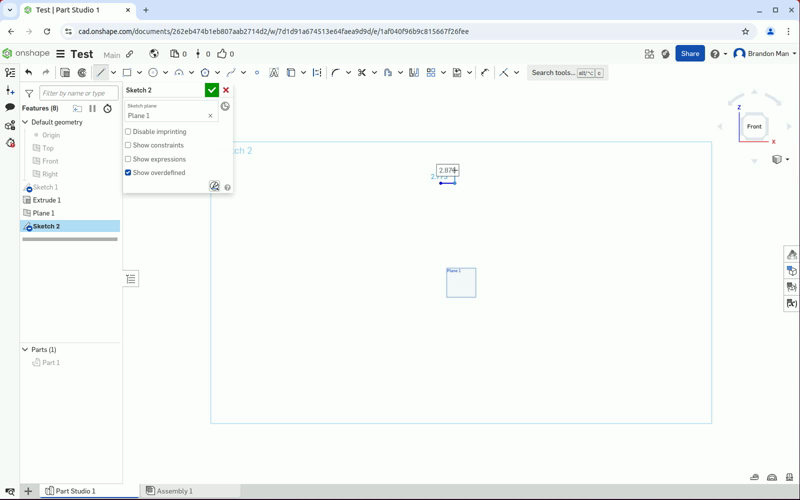
key_up(shift)
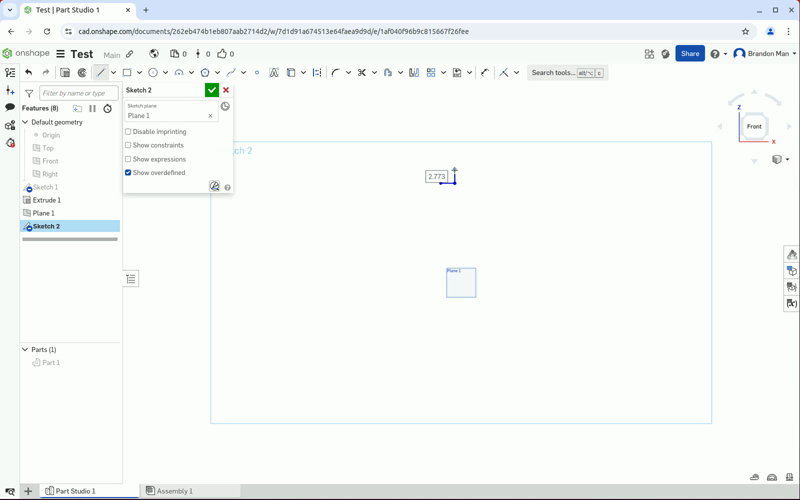
key_down(shift)
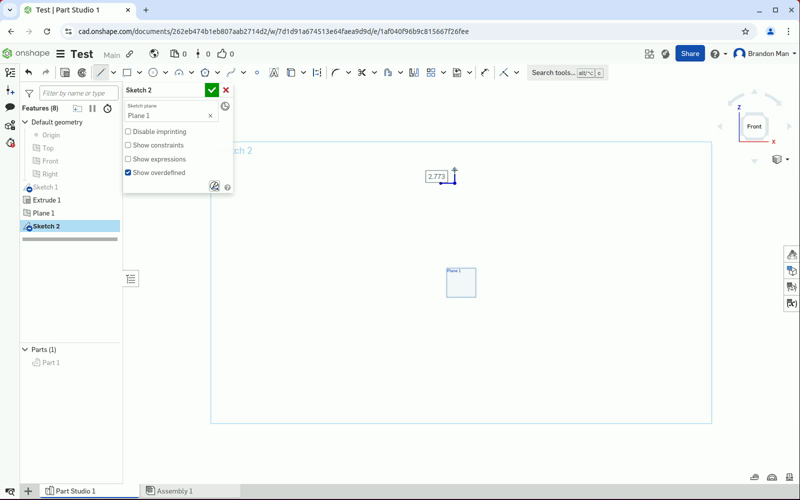
mouse_move(484, 169)
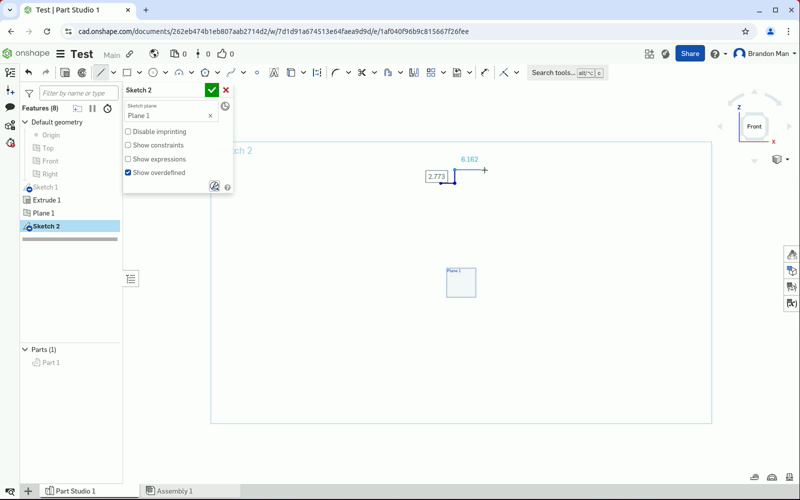
mouse_move(440, 169)
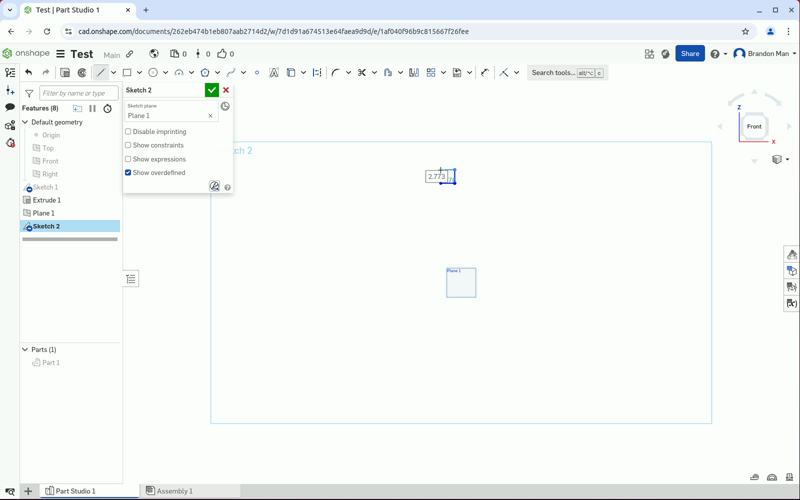
click(440, 169)
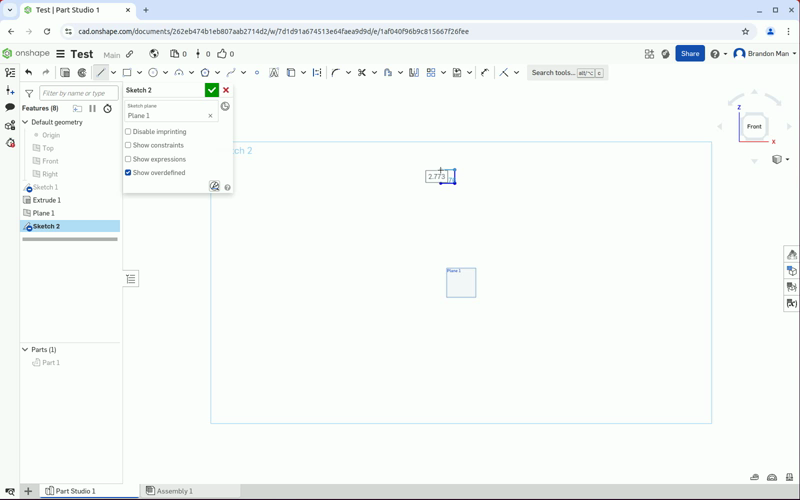
key_up(shift)
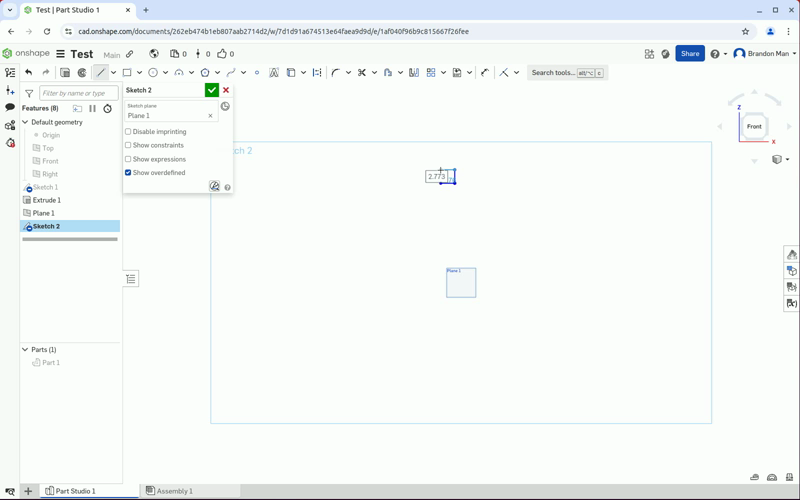
mouse_move(470, 169)
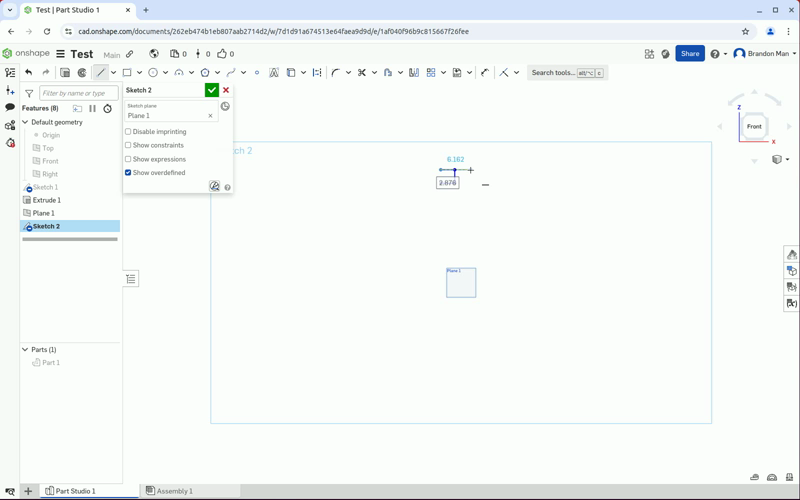
key_down(shift)
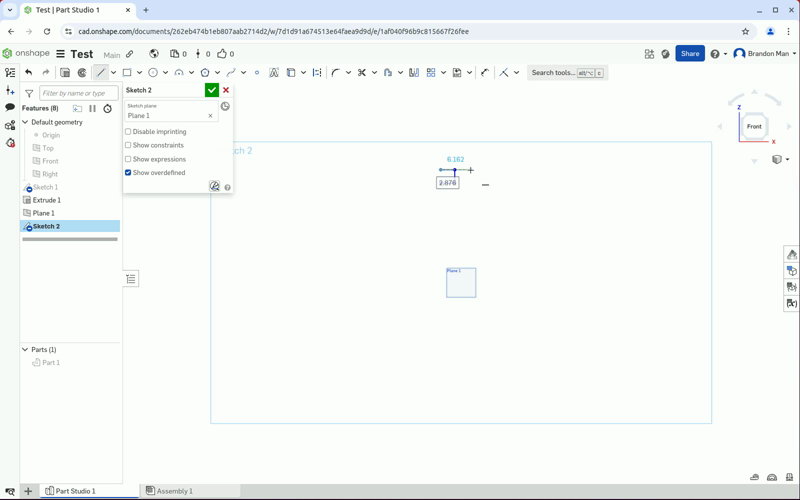
mouse_move(440, 183)
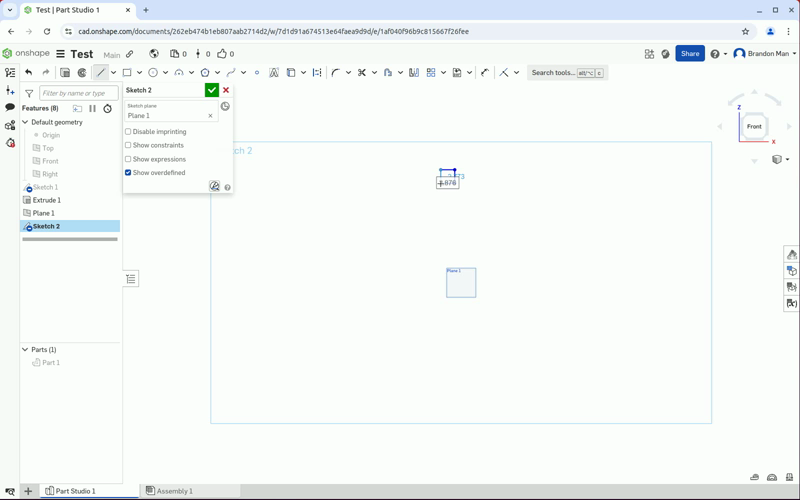
key_up(shift)
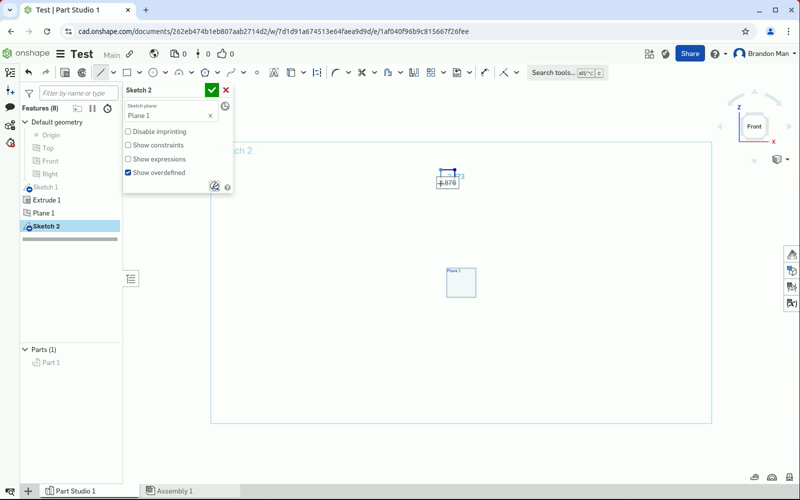
click(440, 183)
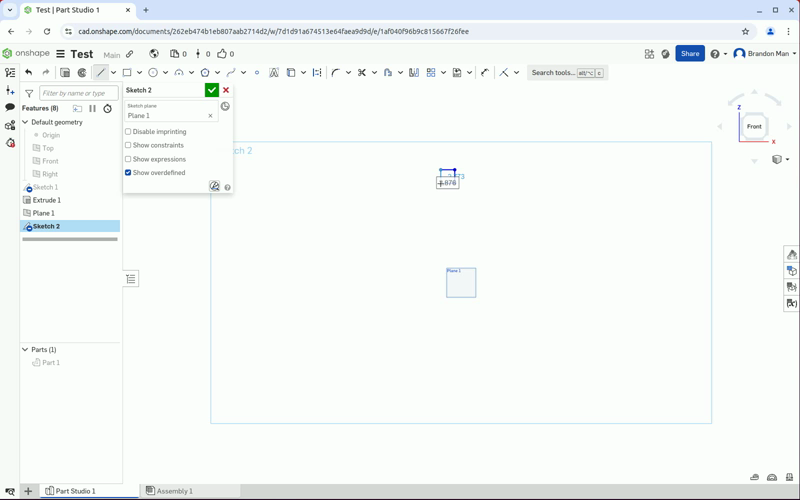
key(esc)
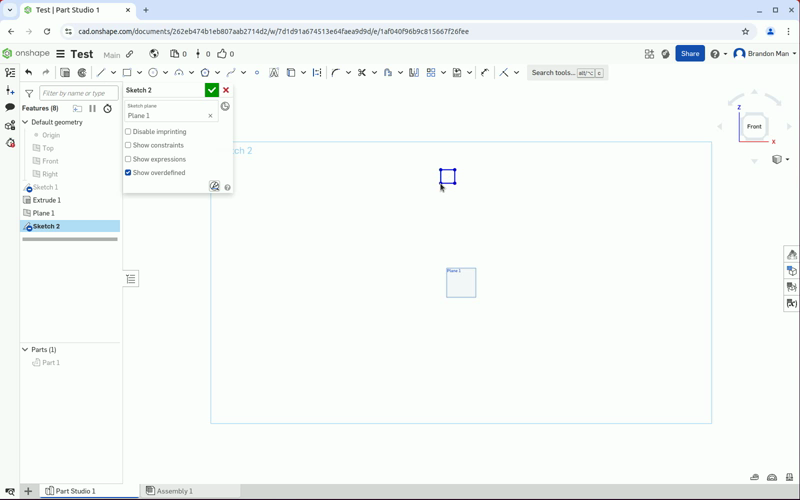
mouse_move(443, 172)
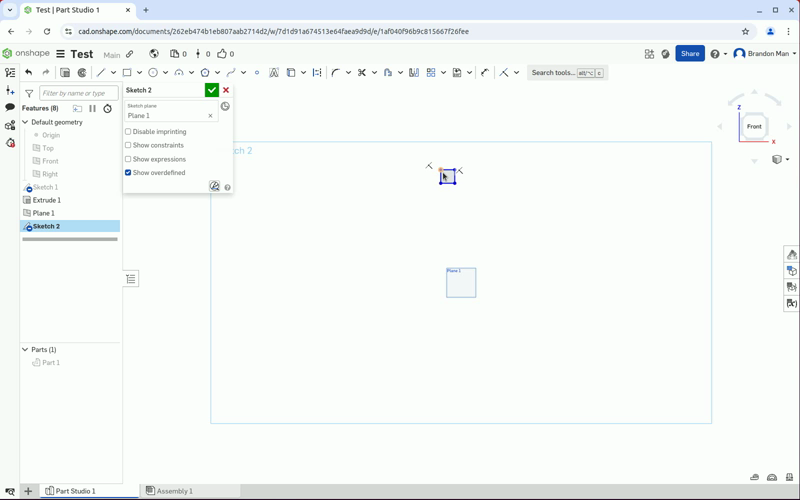
scroll(6)
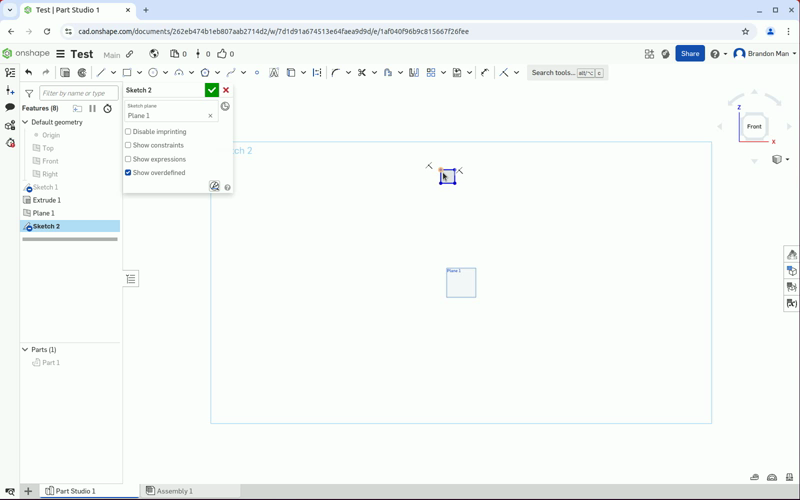
scroll(6)
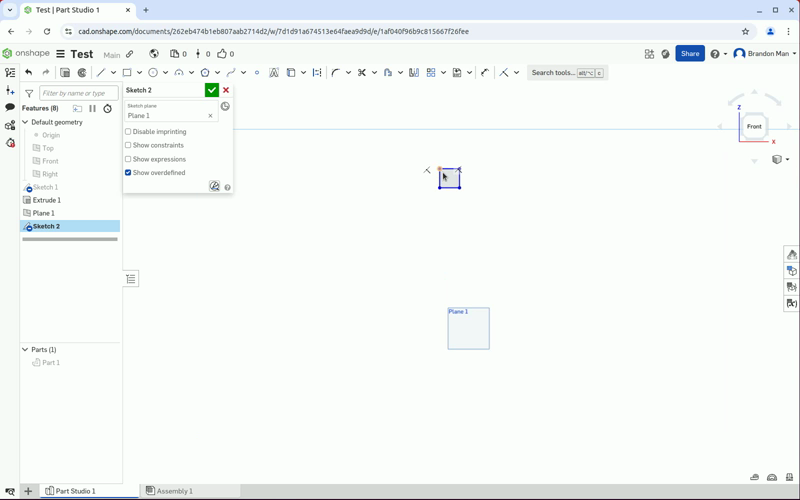
scroll(6)
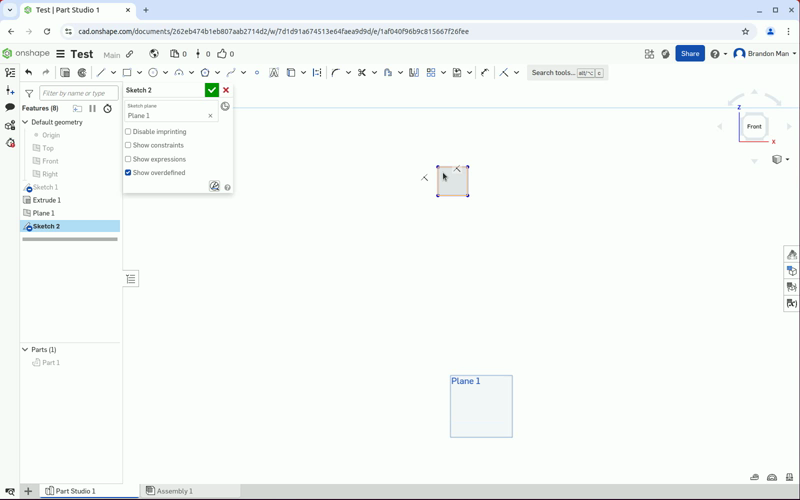
scroll(6)
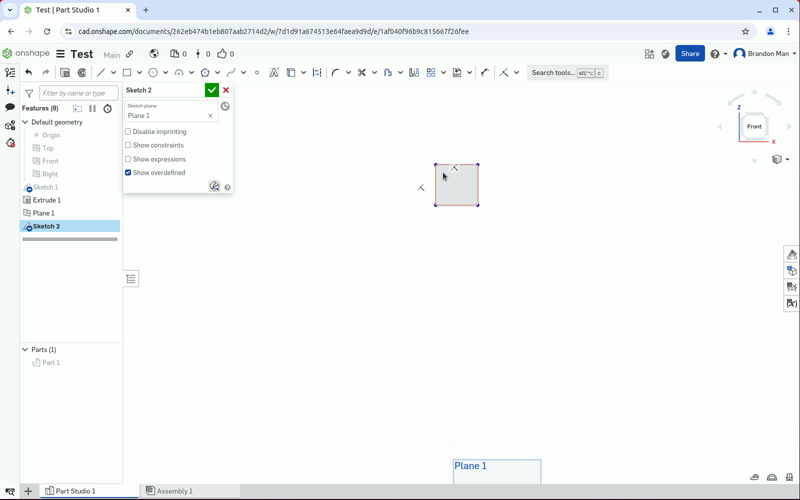
scroll(6)
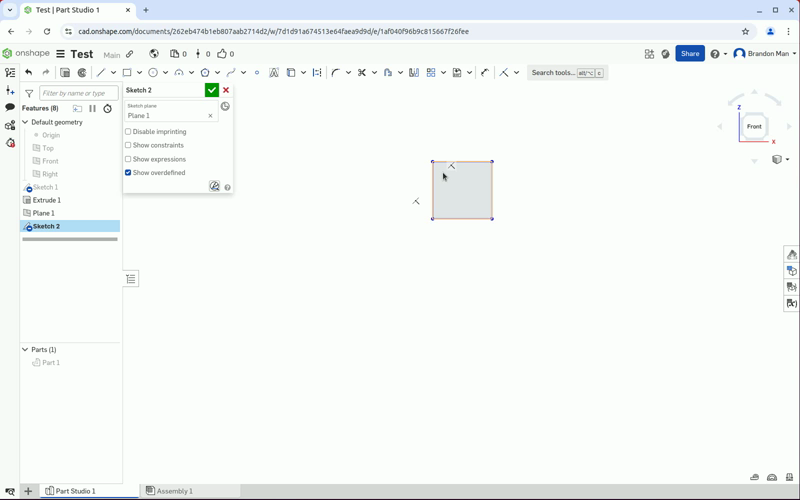
scroll(6)
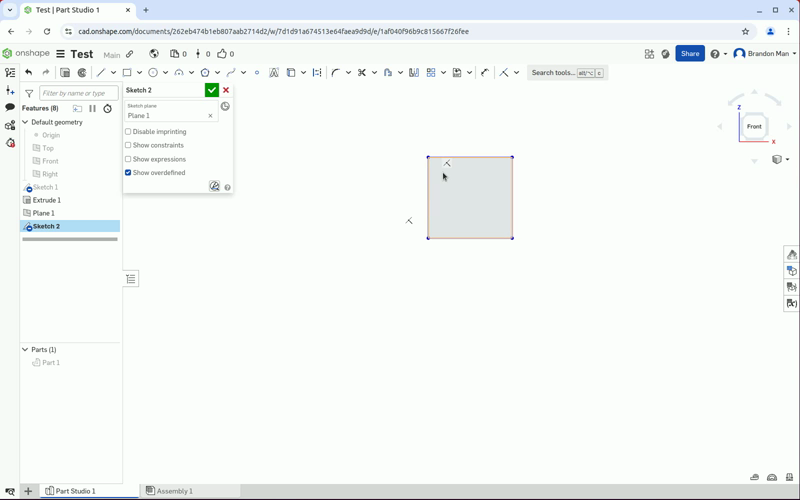
scroll(6)
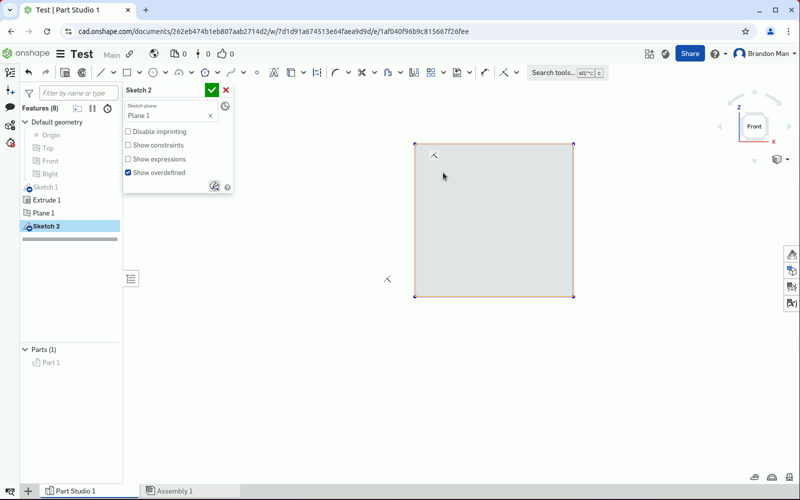
click(443, 172)
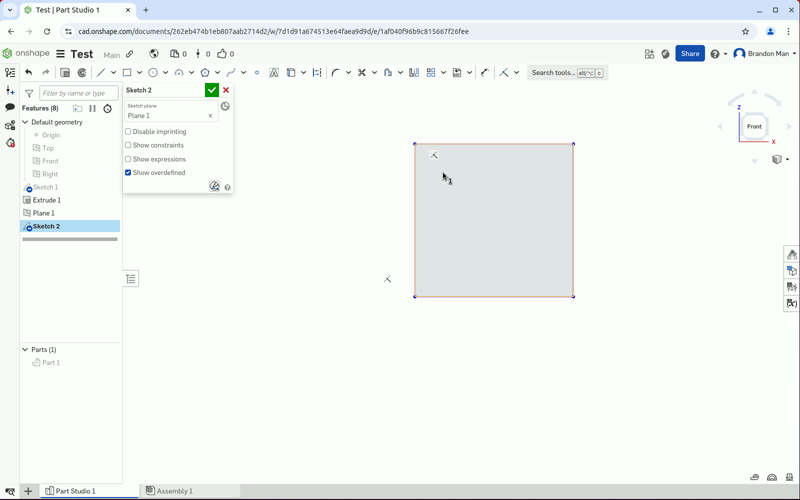
scroll(-6)
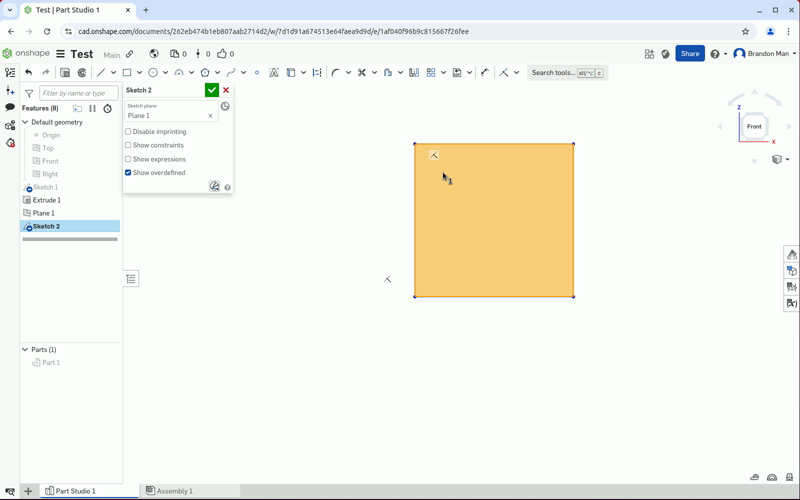
scroll(-6)
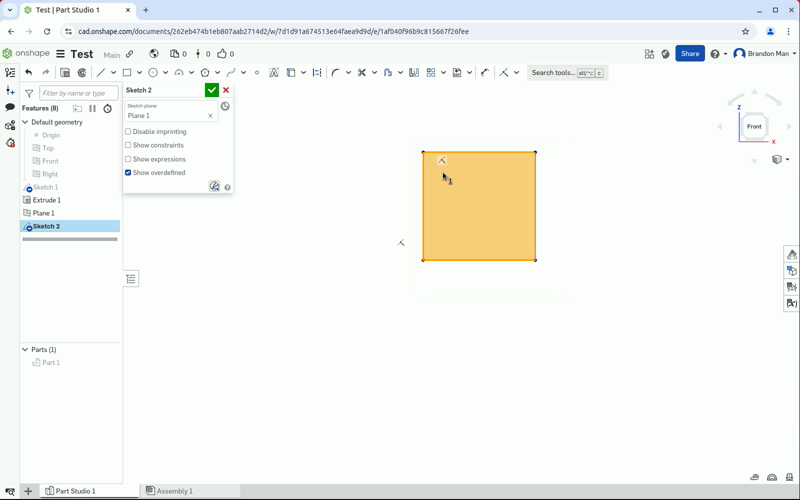
scroll(-6)
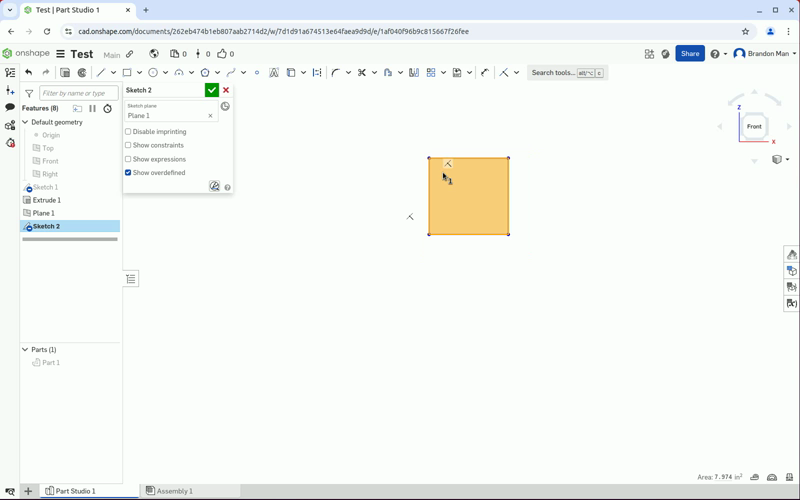
scroll(-6)
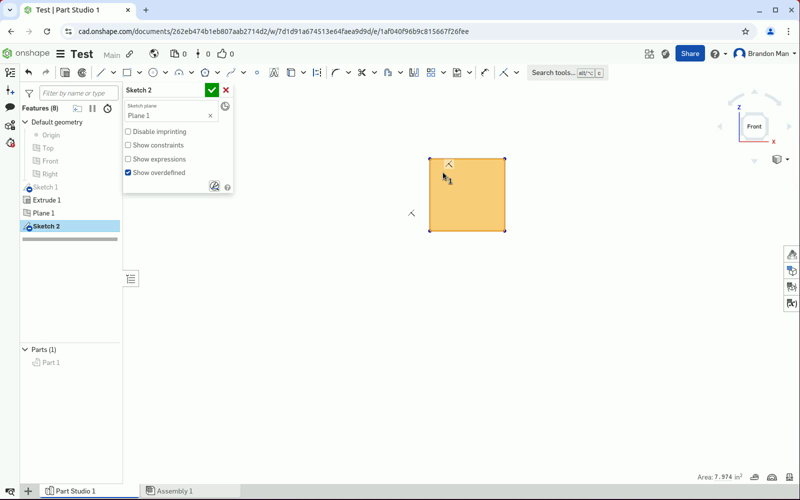
scroll(-6)
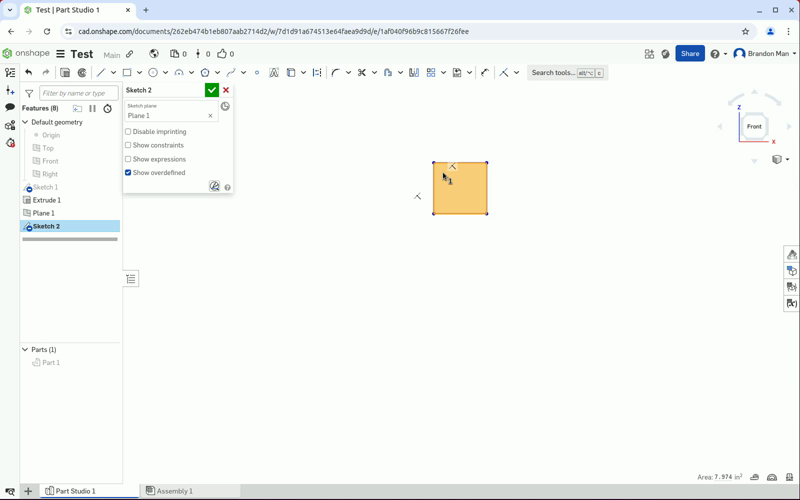
scroll(-6)
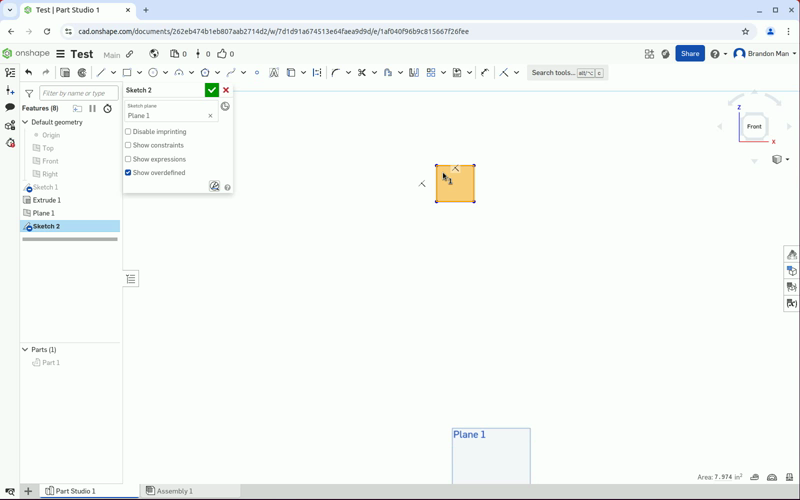
scroll(-6)
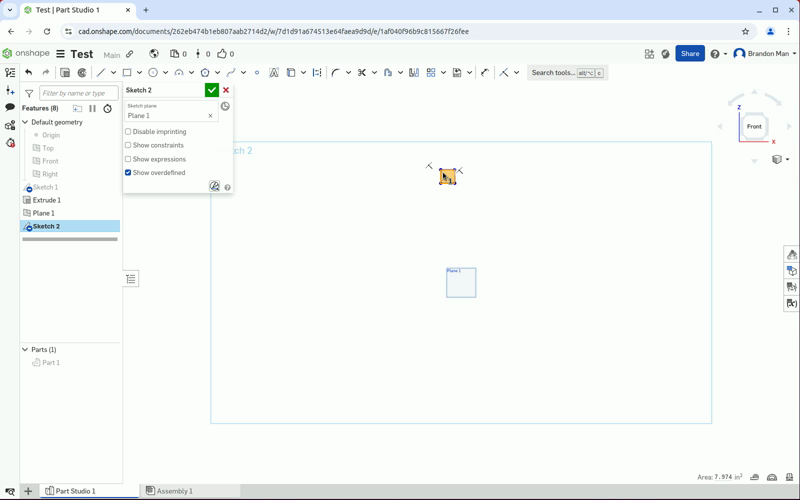
mouse_move(73, 352)
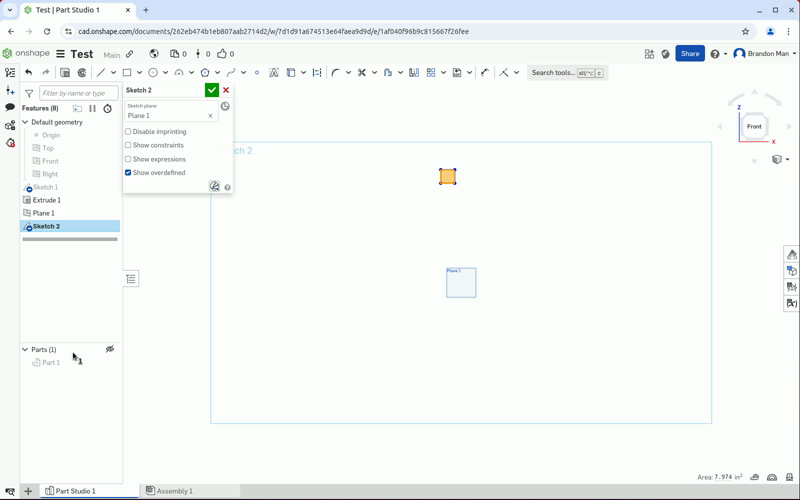
key(shift+y)
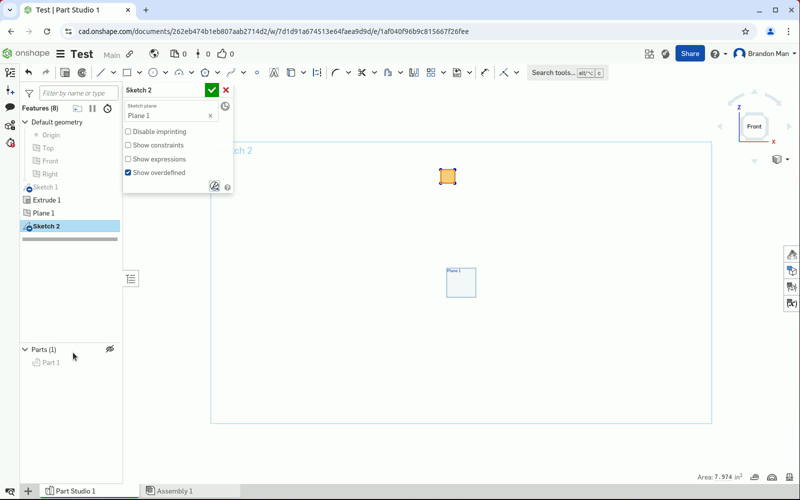
key(shift+e)
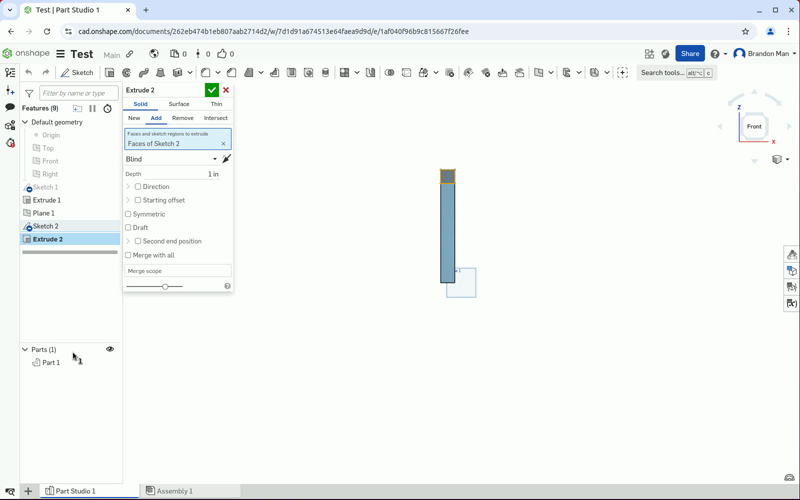
mouse_move(143, 106)
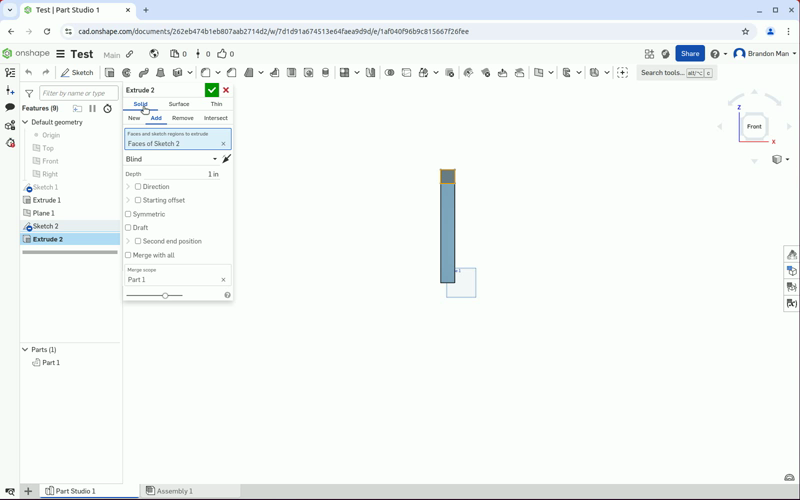
click(143, 106)
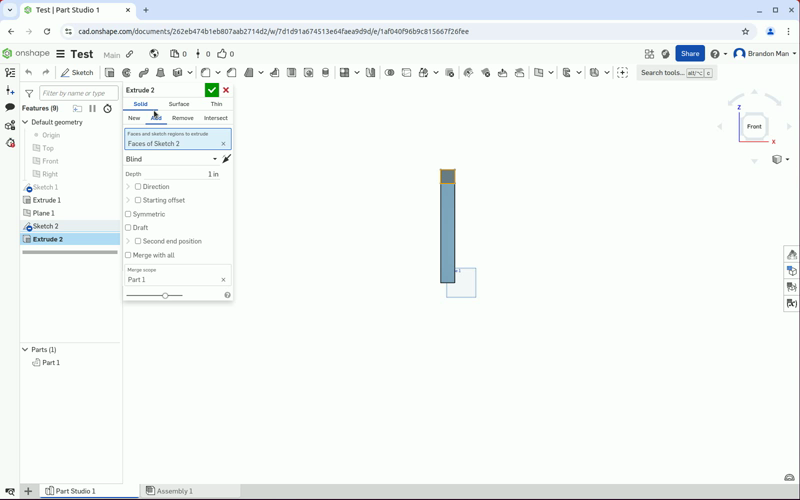
mouse_move(186, 120)
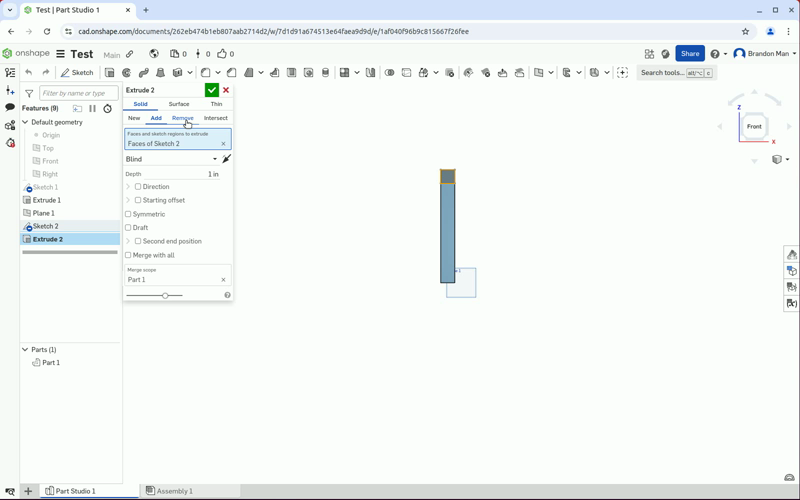
click(186, 120)
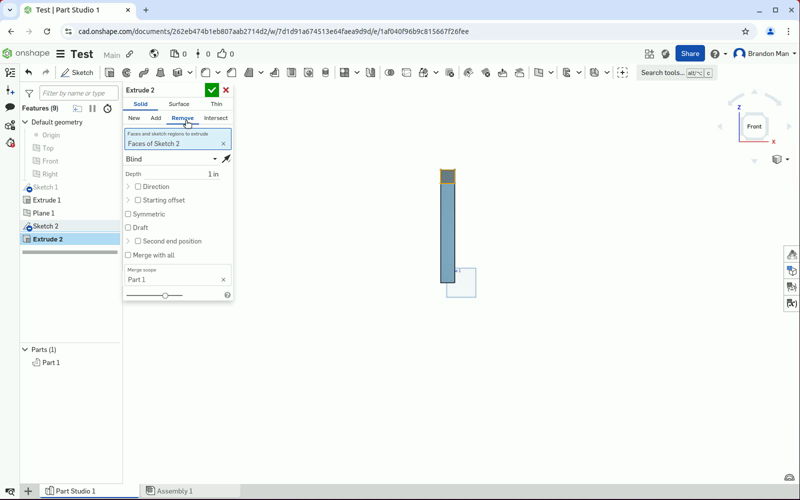
key(tab, 4)
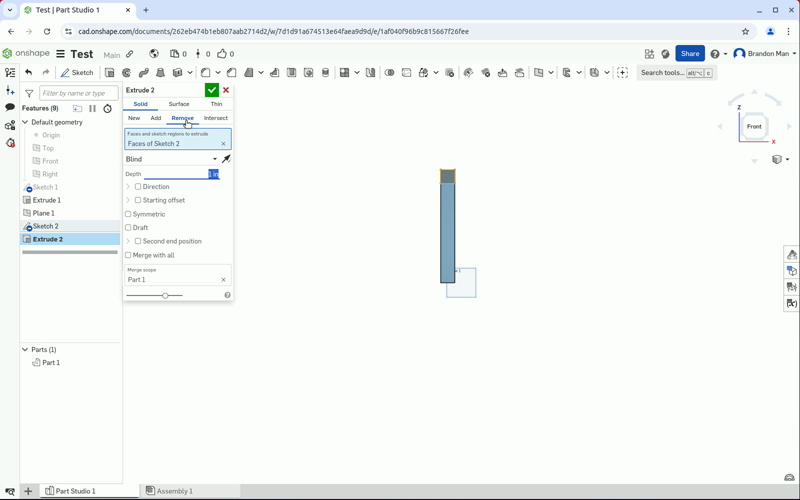
text(1.204)
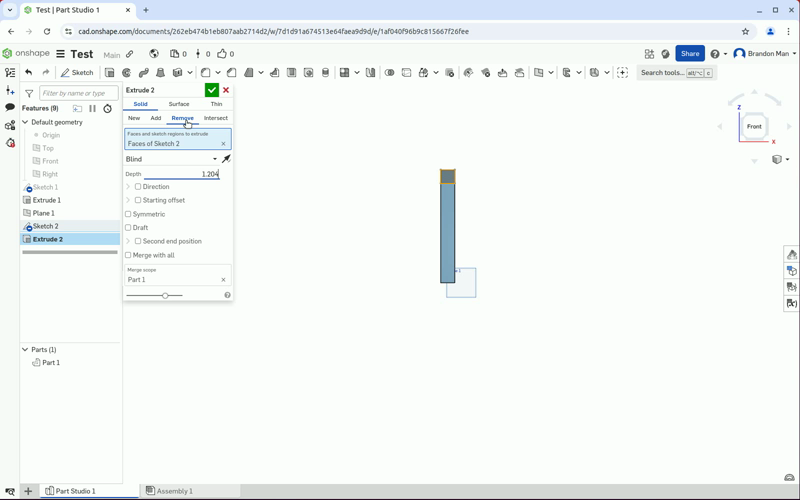
key(tab, 6)
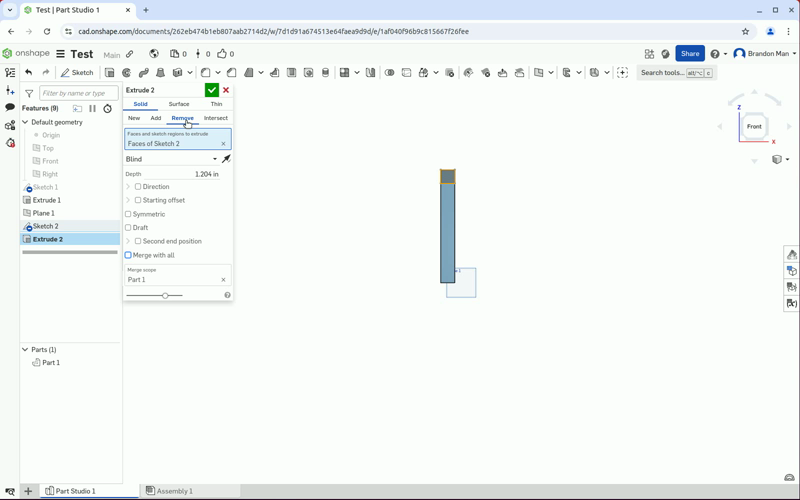
key(space)
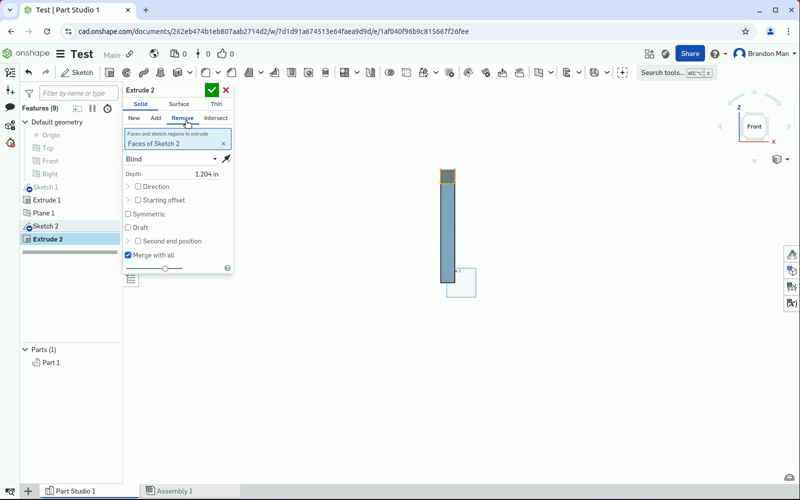
key(enter)
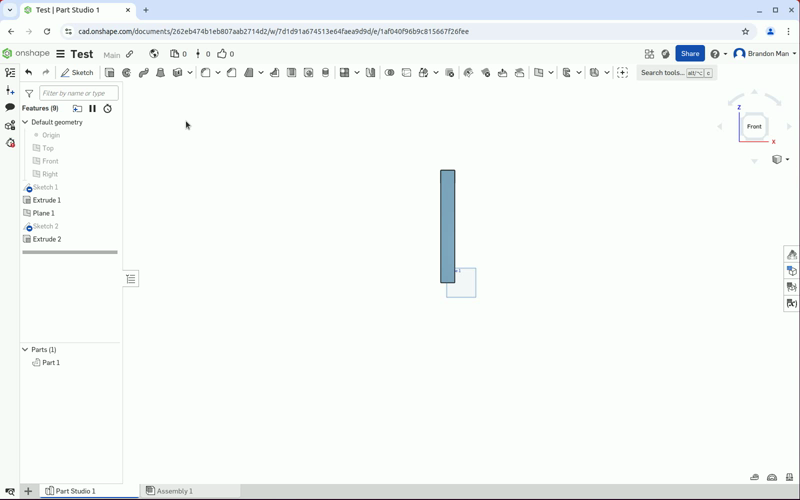
key(shift+h)
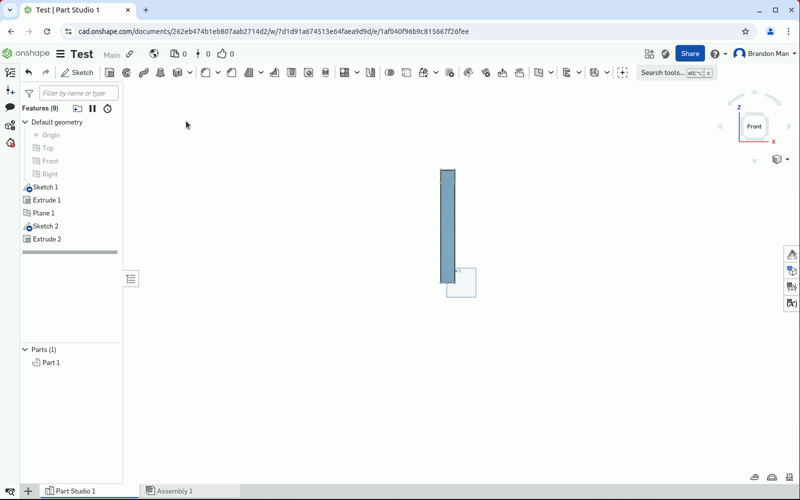
key(shift+h)
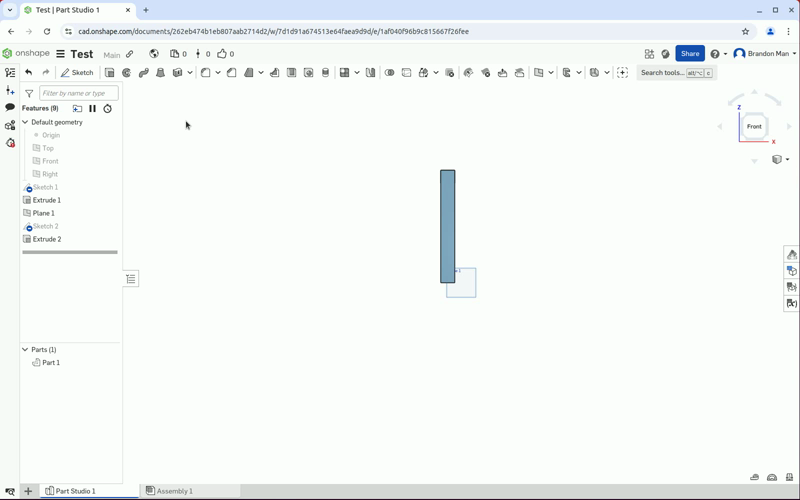
mouse_move(73, 189)
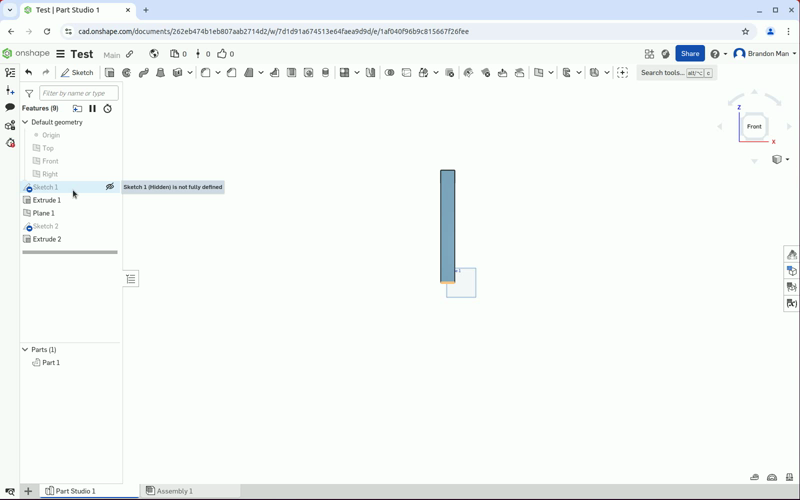
click(73, 189)
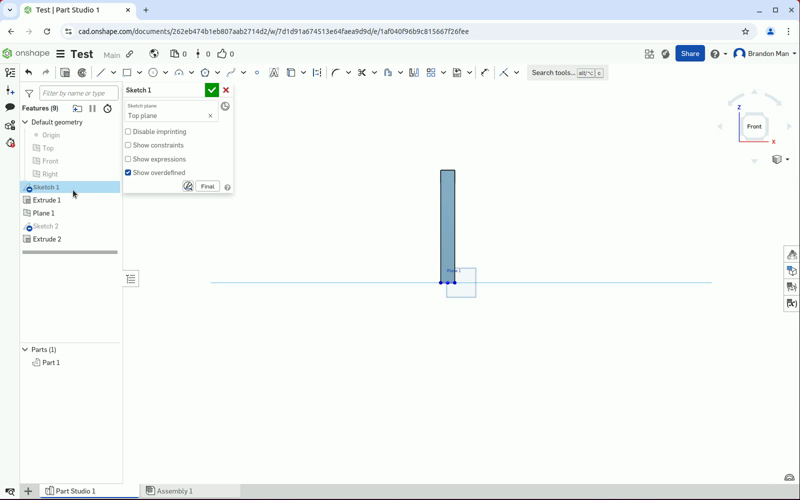
mouse_move(229, 92)
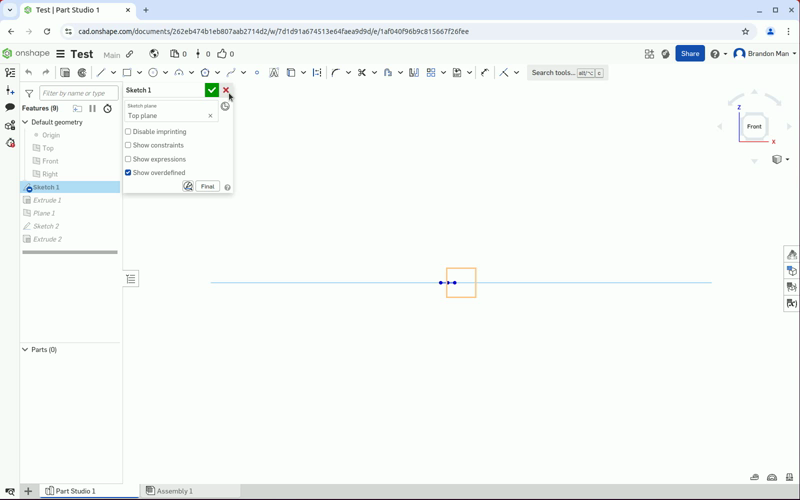
click(229, 92)
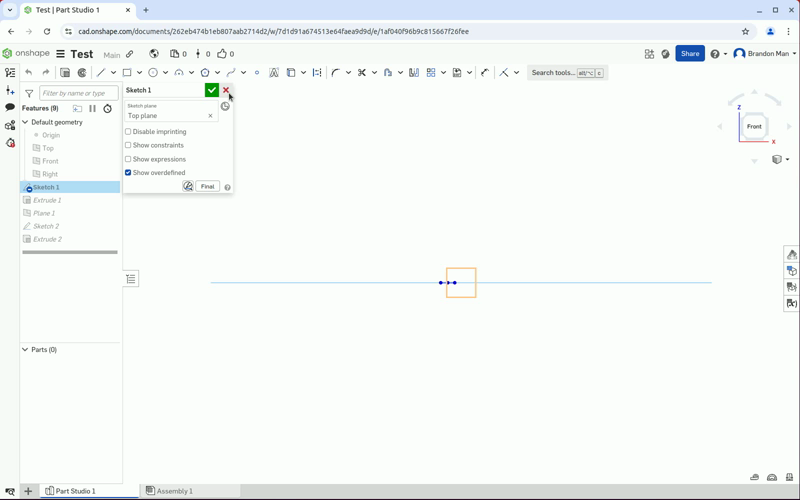
key(shift+s)
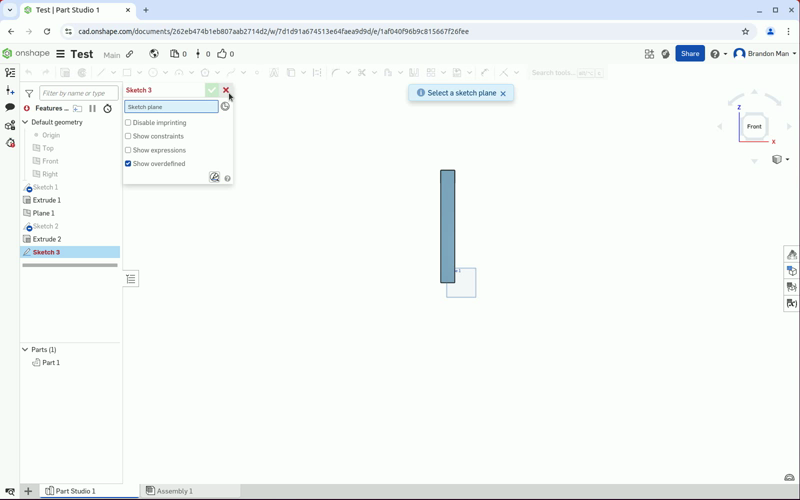
mouse_move(73, 215)
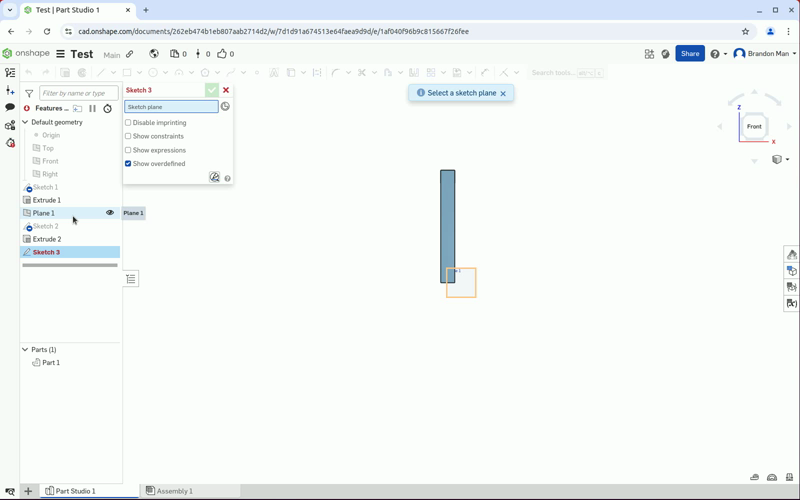
click(73, 215)
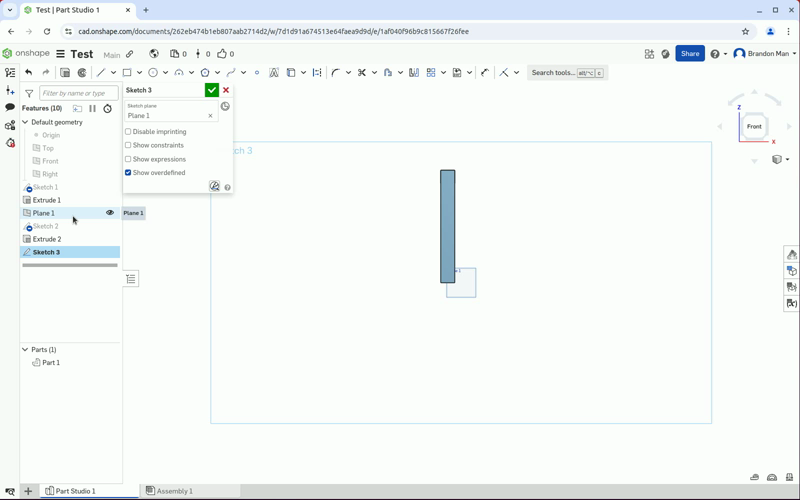
mouse_move(73, 352)
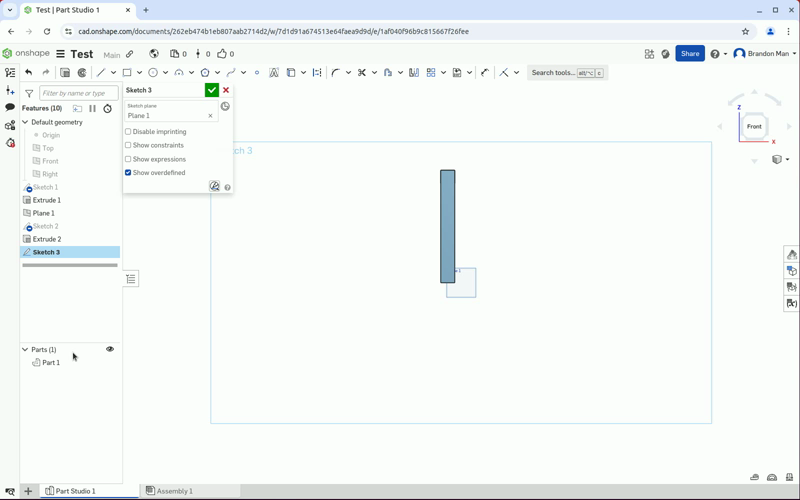
key(y)
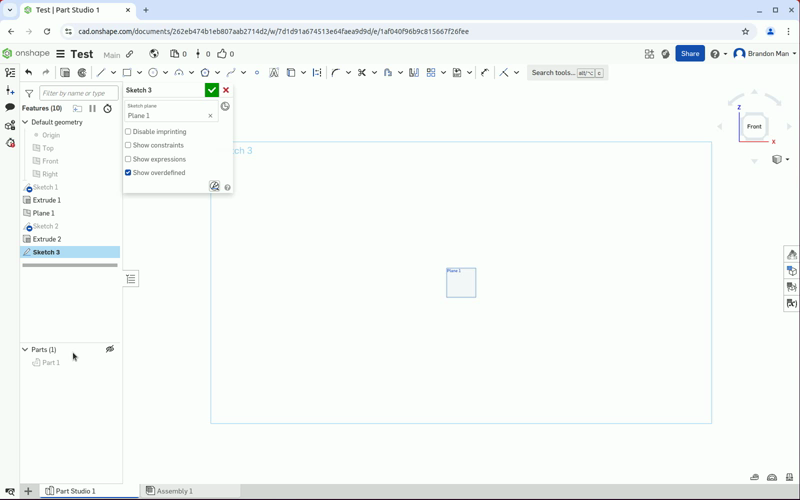
key(l)
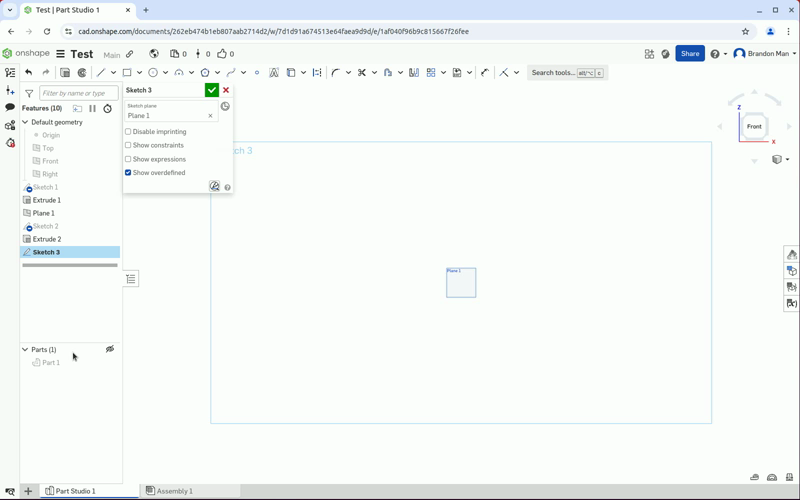
key_down(shift)
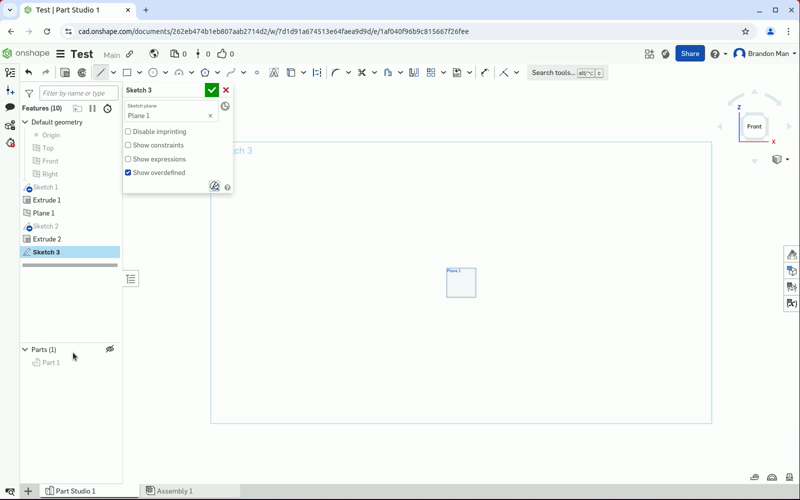
mouse_move(440, 282)
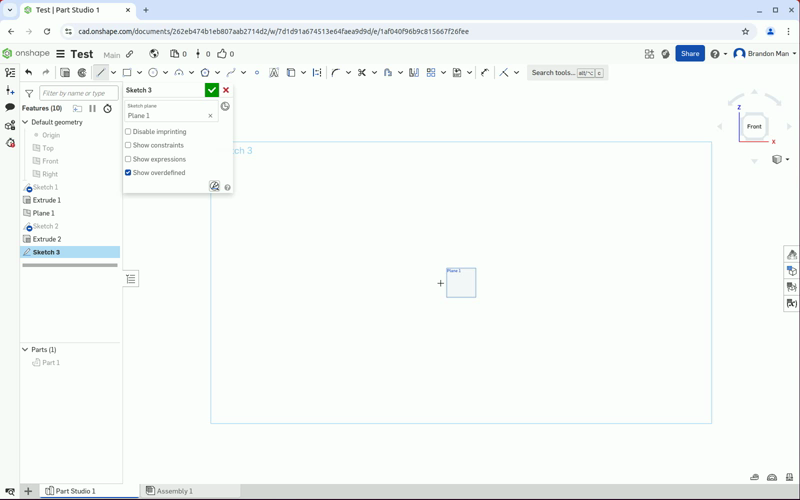
click(440, 282)
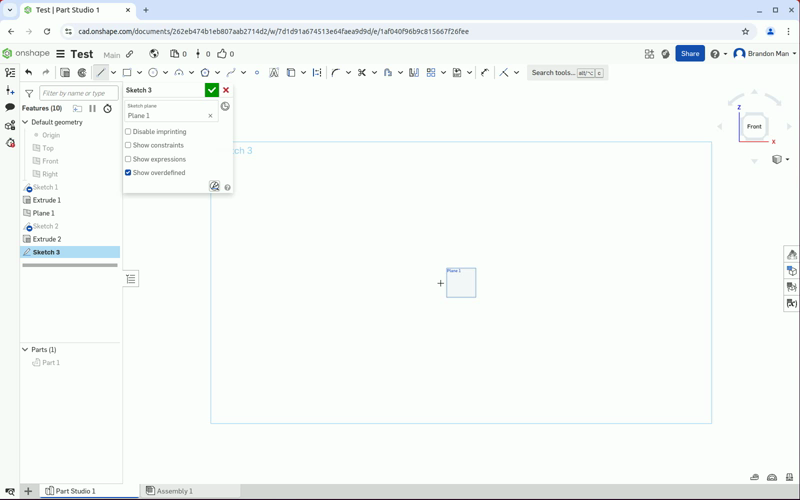
key_up(shift)
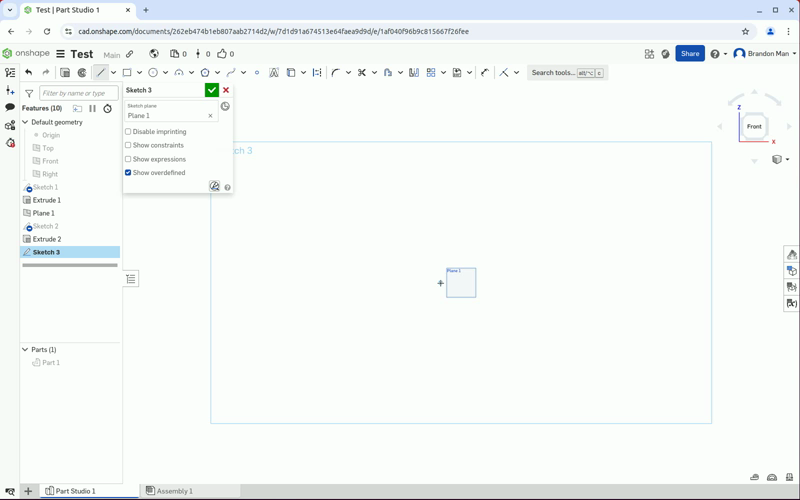
key_down(shift)
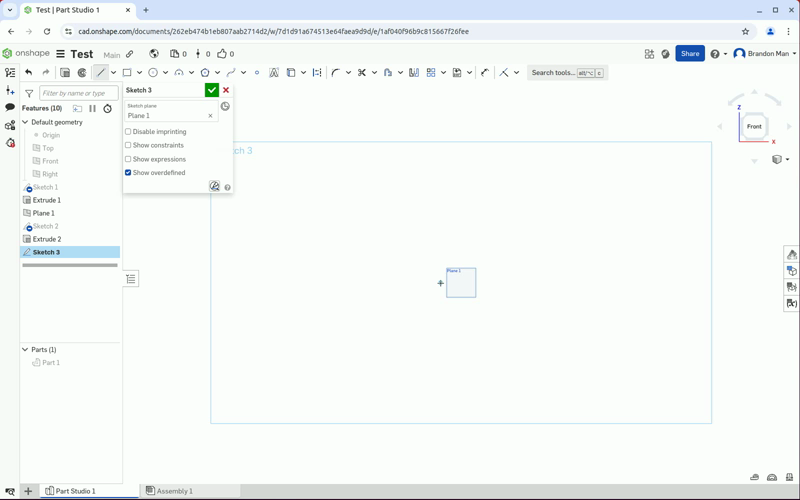
mouse_move(470, 282)
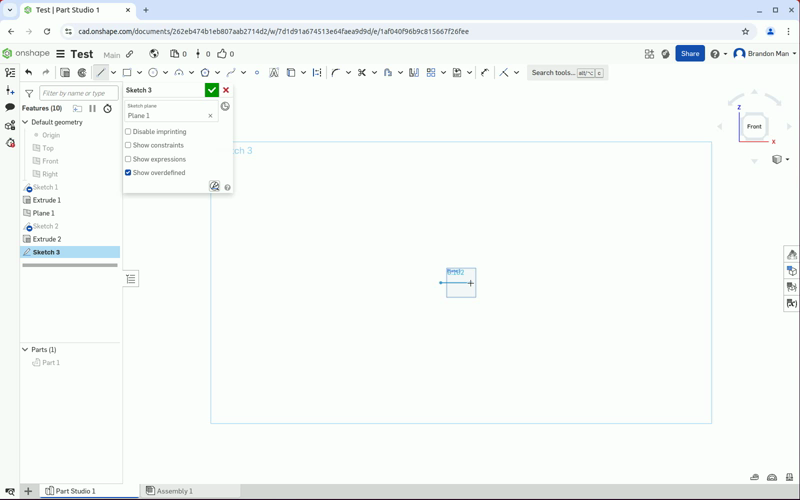
mouse_move(454, 282)
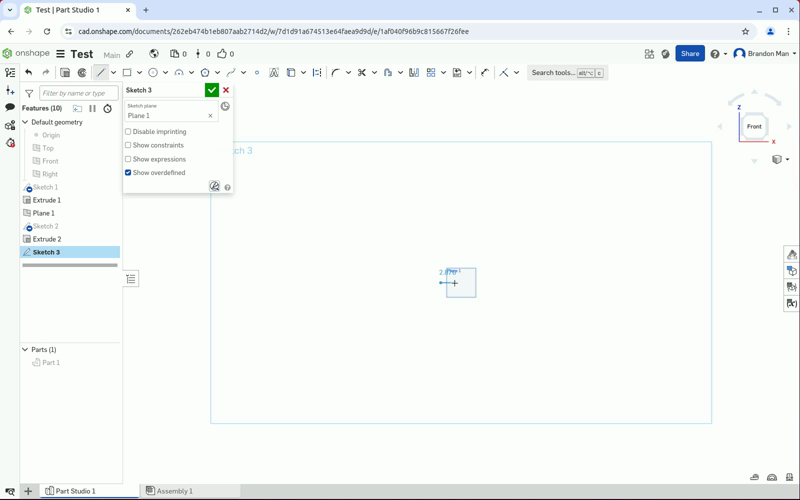
click(454, 282)
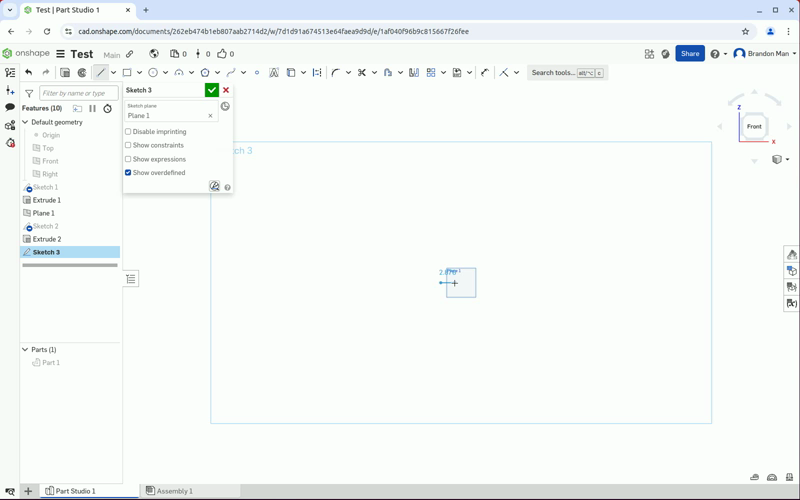
key_up(shift)
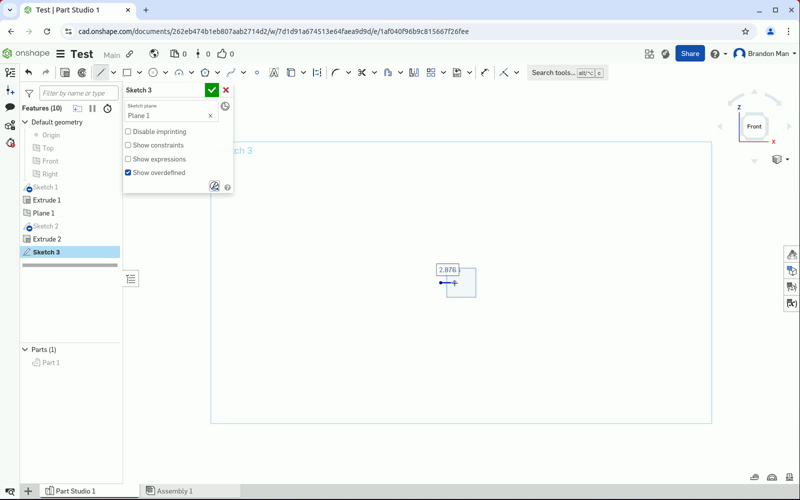
key_down(shift)
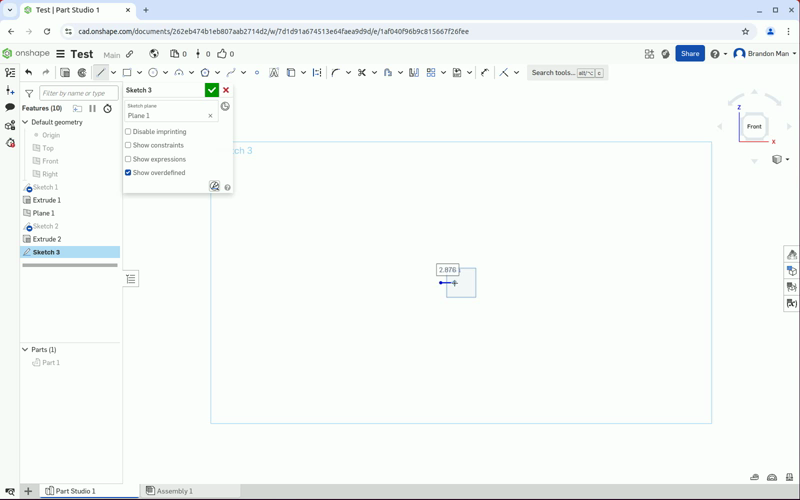
mouse_move(484, 282)
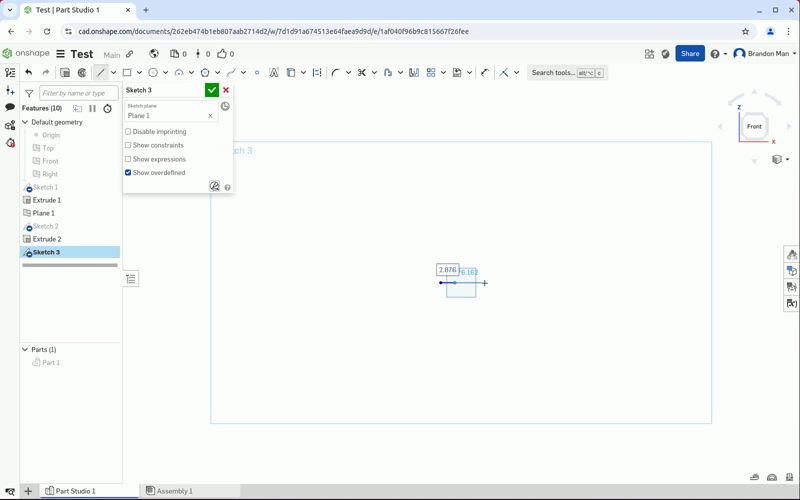
mouse_move(454, 269)
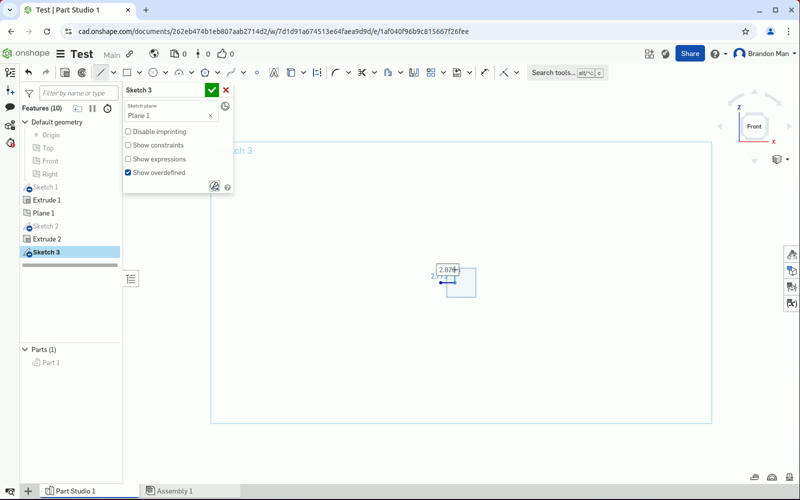
click(454, 269)
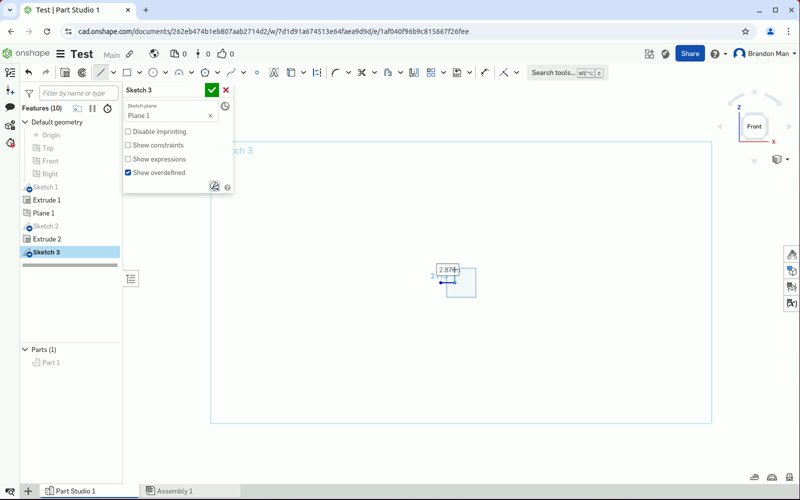
key_up(shift)
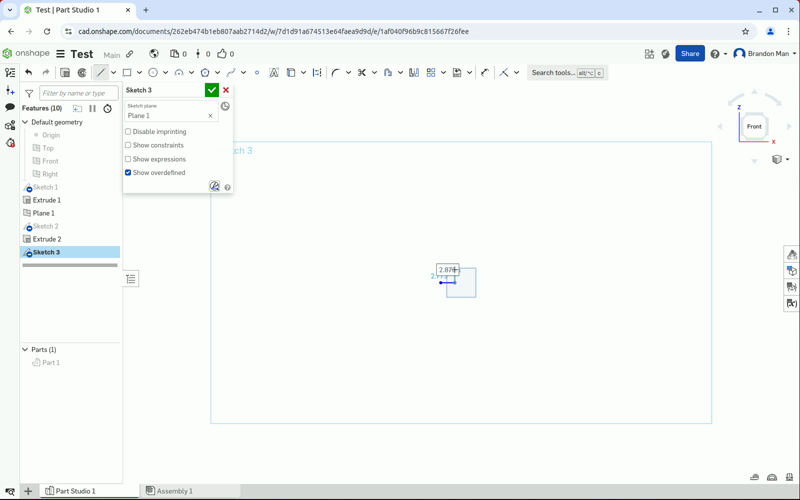
key_down(shift)
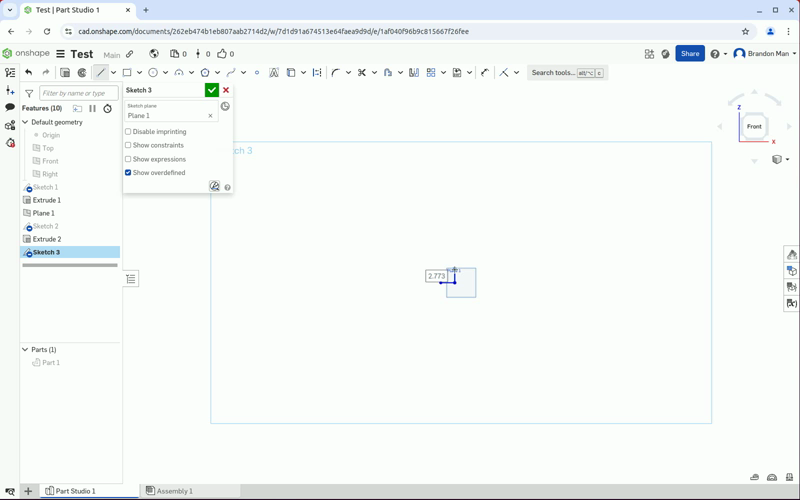
mouse_move(484, 269)
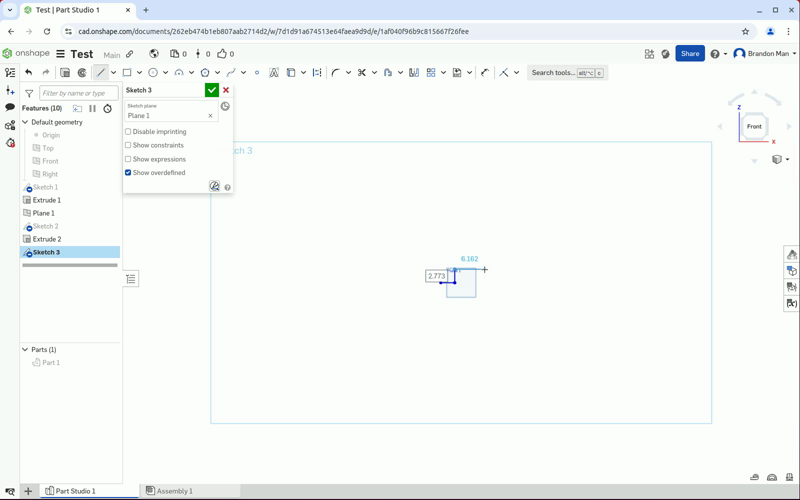
mouse_move(440, 269)
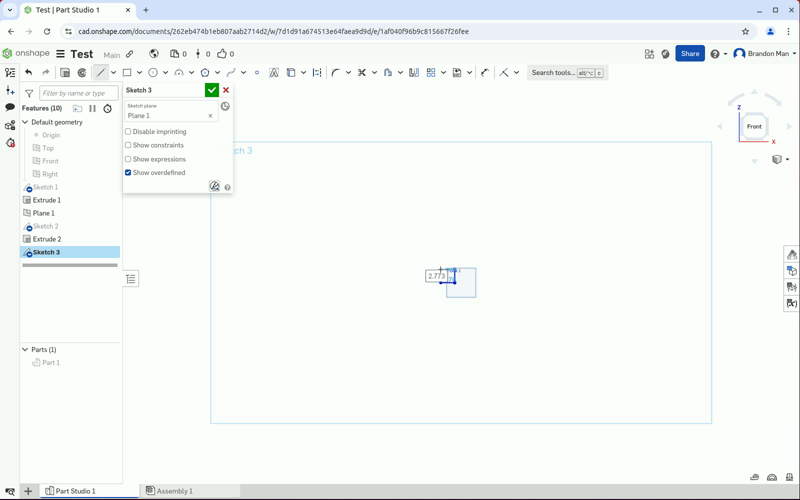
click(440, 269)
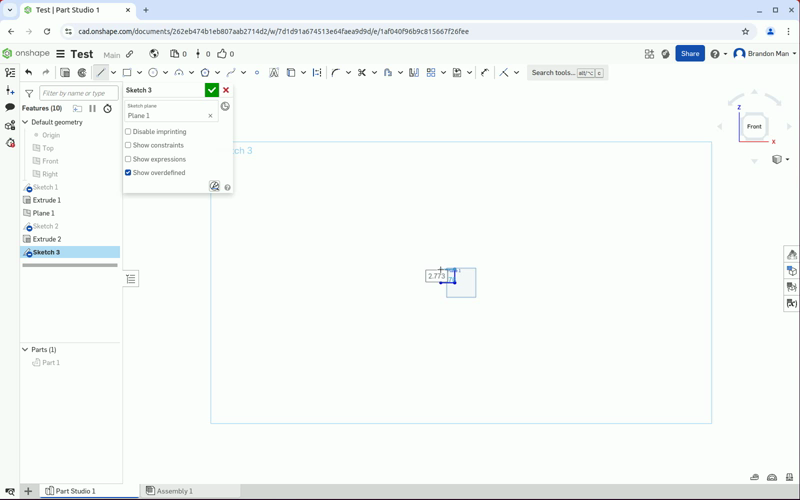
key_up(shift)
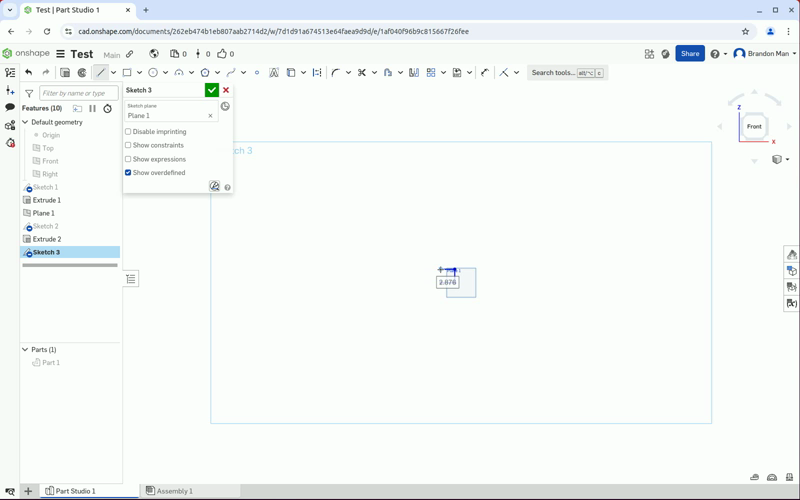
mouse_move(470, 269)
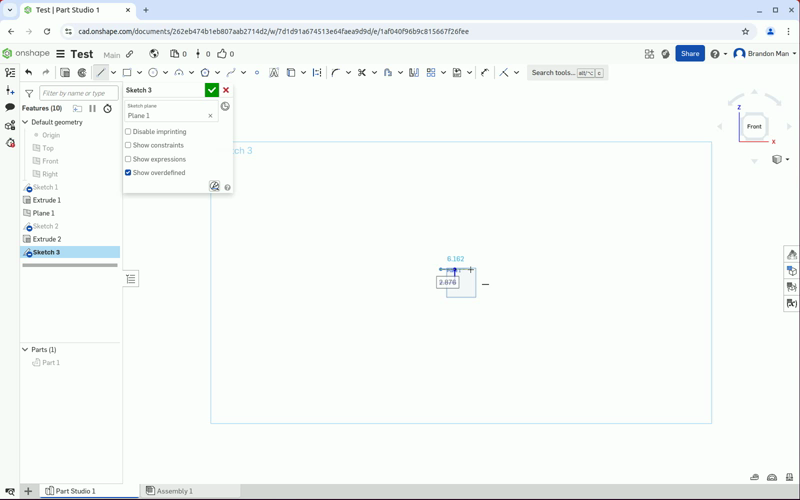
key_down(shift)
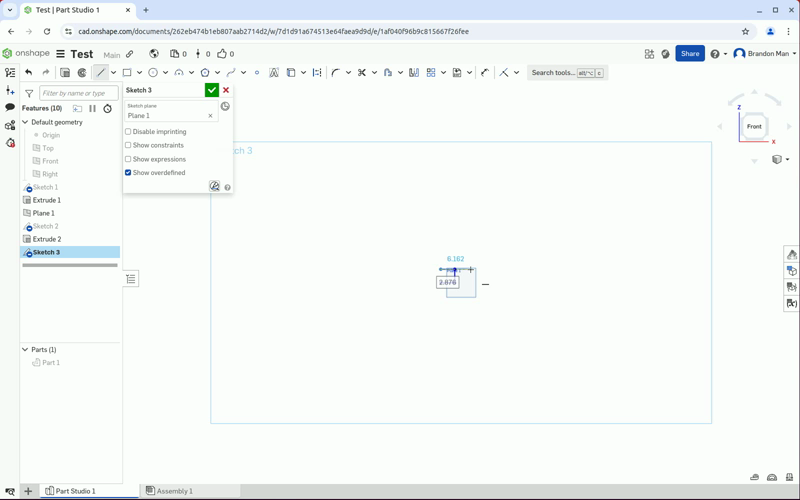
mouse_move(440, 282)
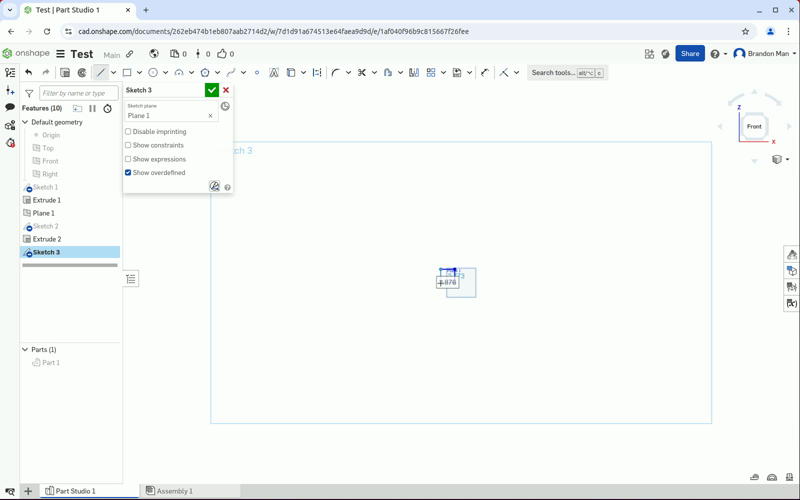
key_up(shift)
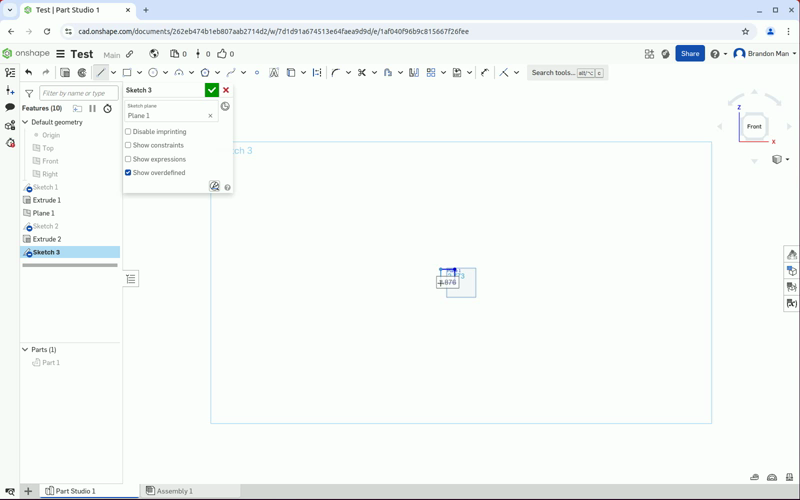
click(440, 282)
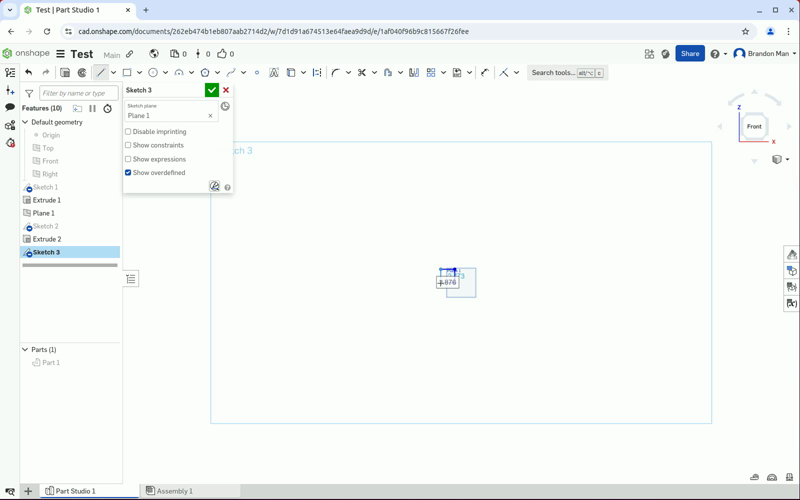
key(esc)
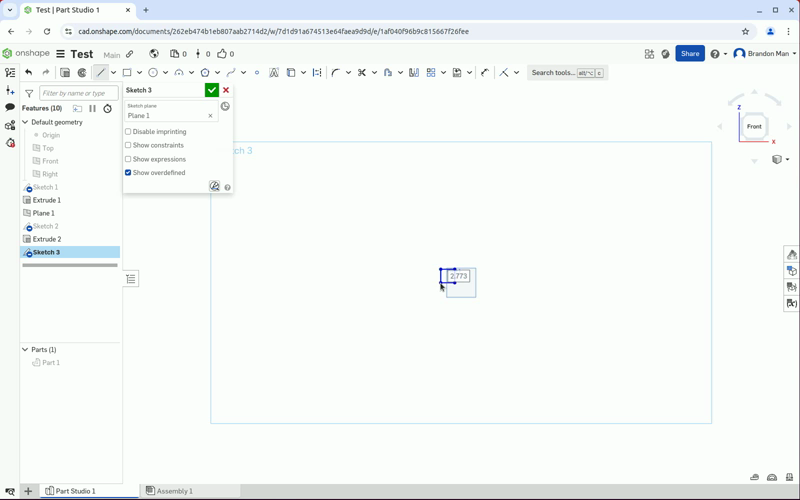
mouse_move(454, 280)
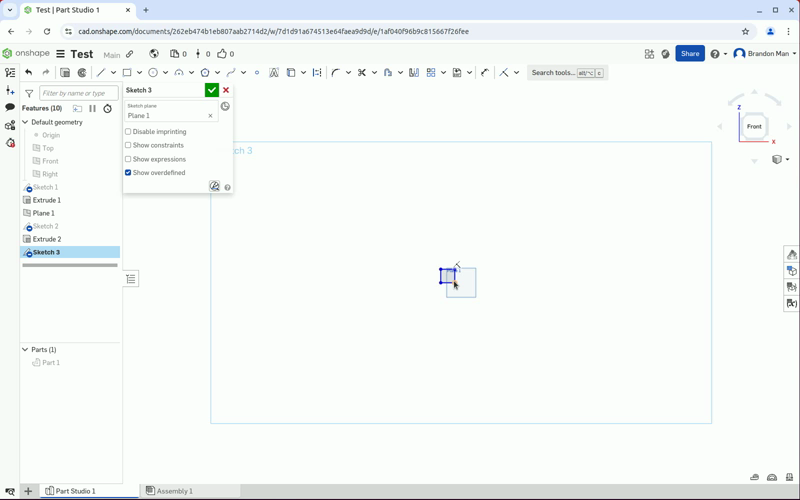
scroll(6)
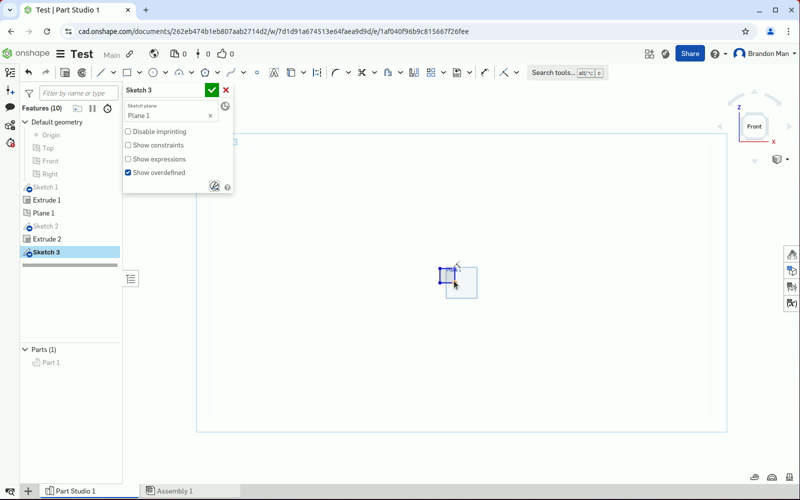
scroll(6)
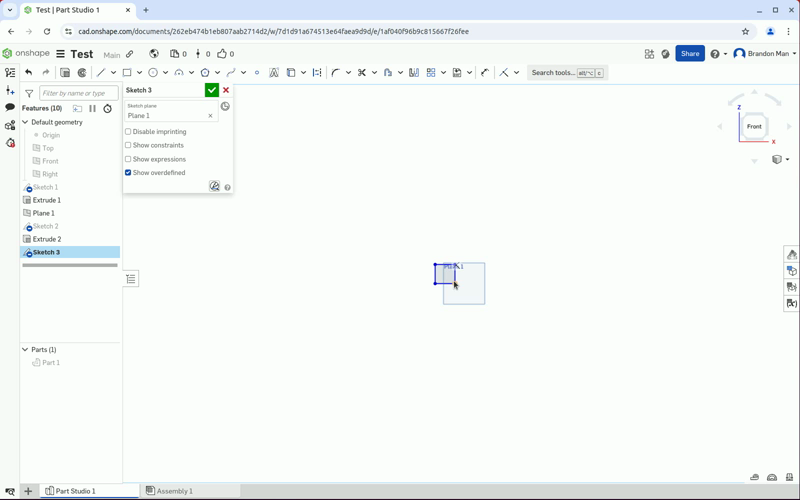
scroll(6)
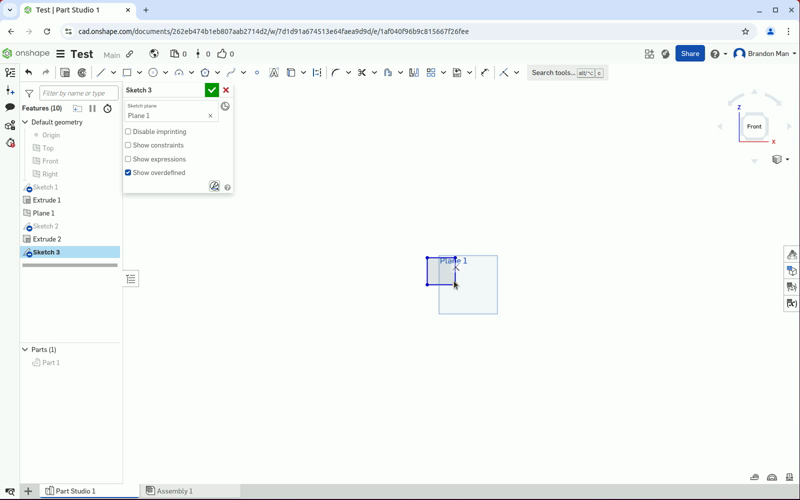
scroll(6)
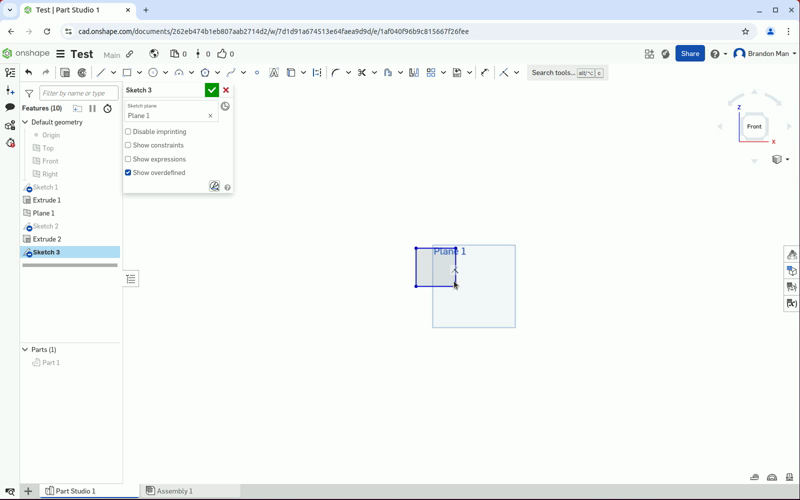
scroll(6)
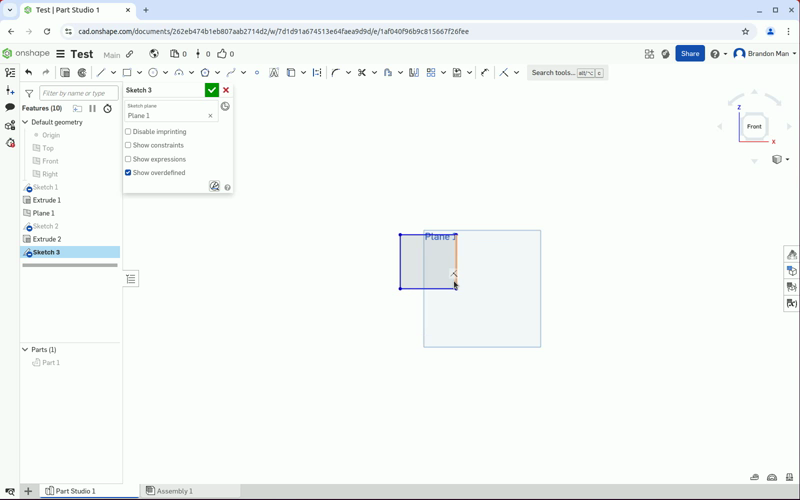
scroll(6)
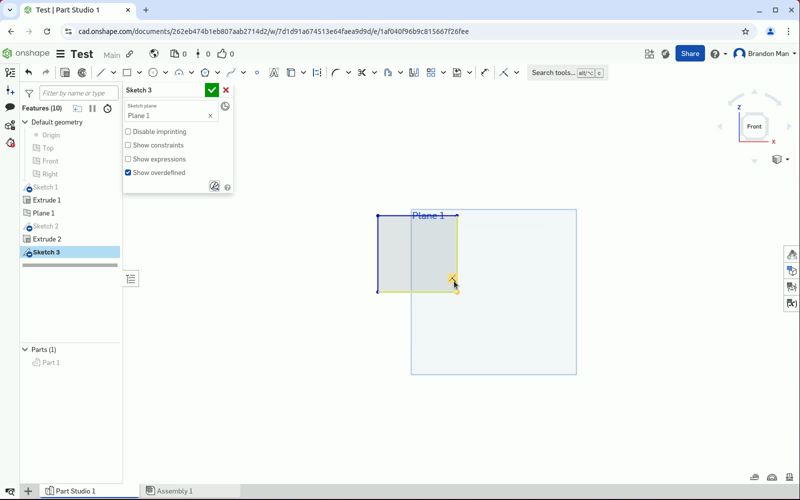
scroll(6)
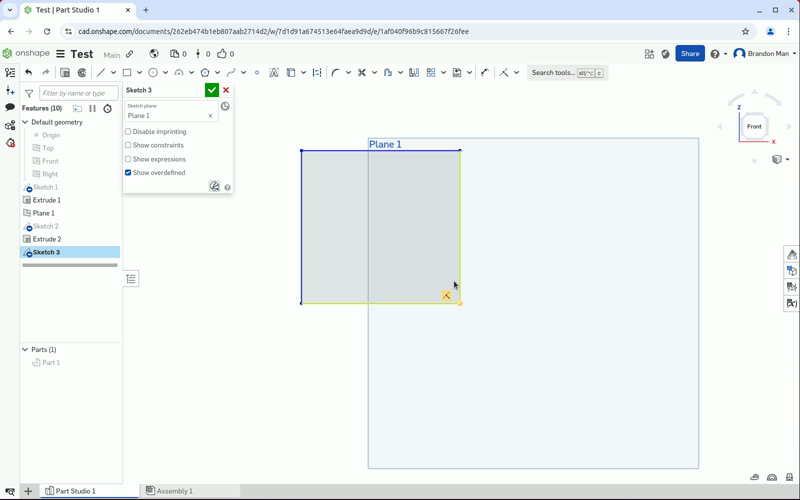
click(454, 280)
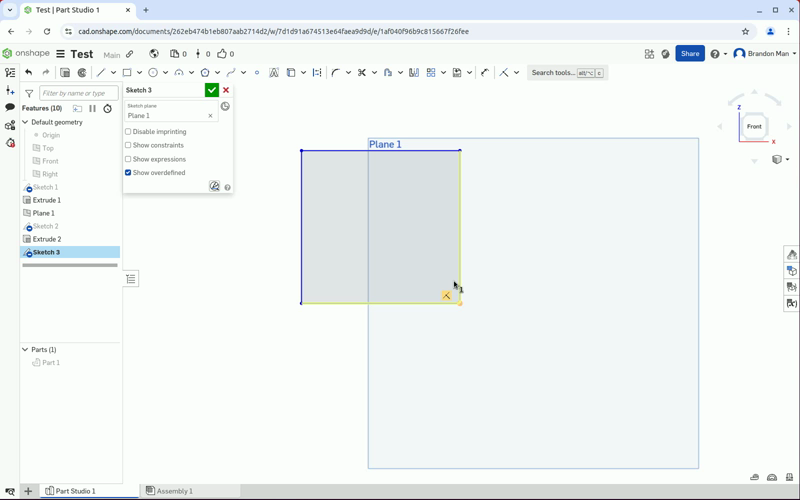
scroll(-6)
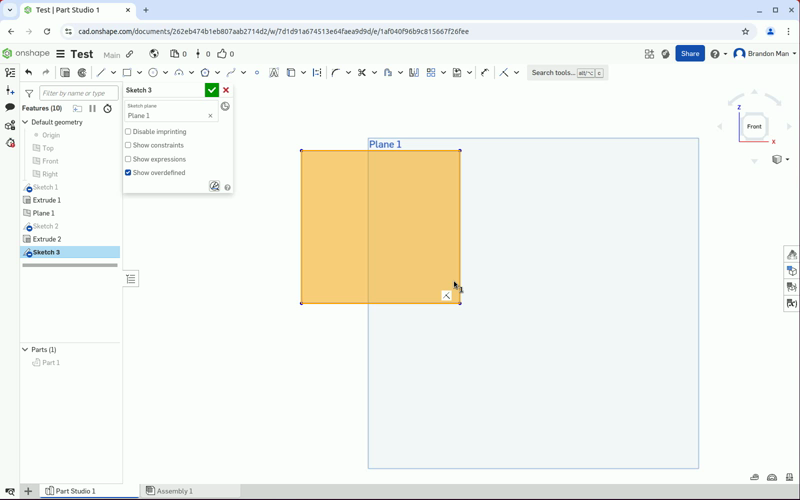
scroll(-6)
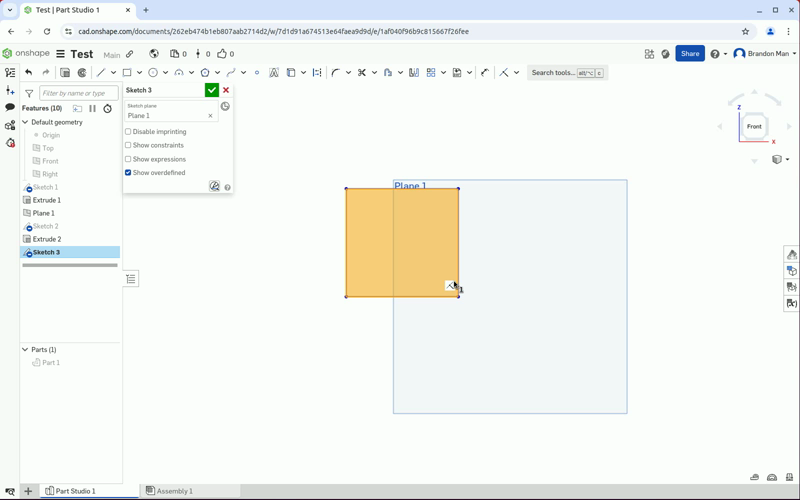
scroll(-6)
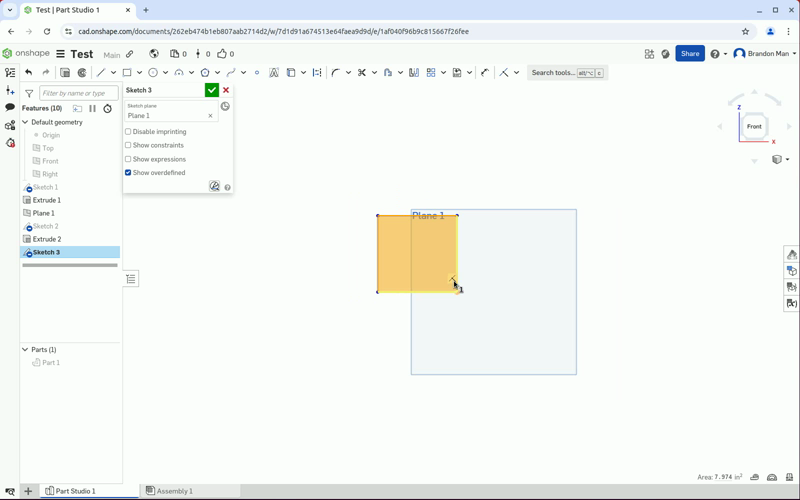
scroll(-6)
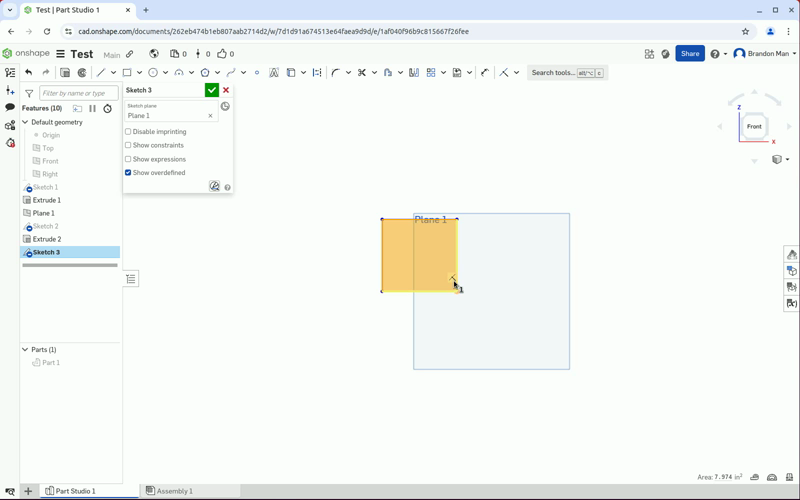
scroll(-6)
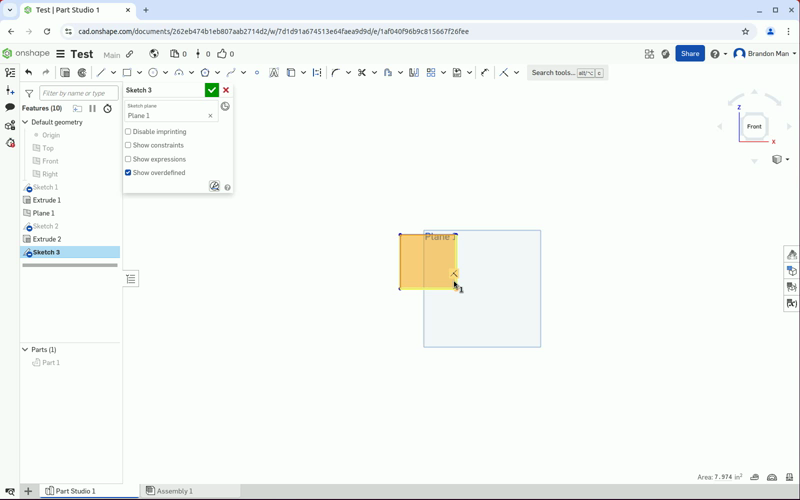
scroll(-6)
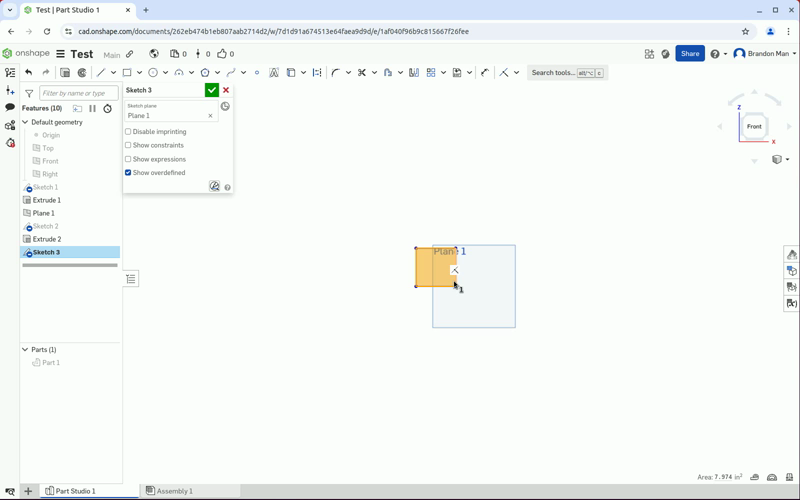
scroll(-6)
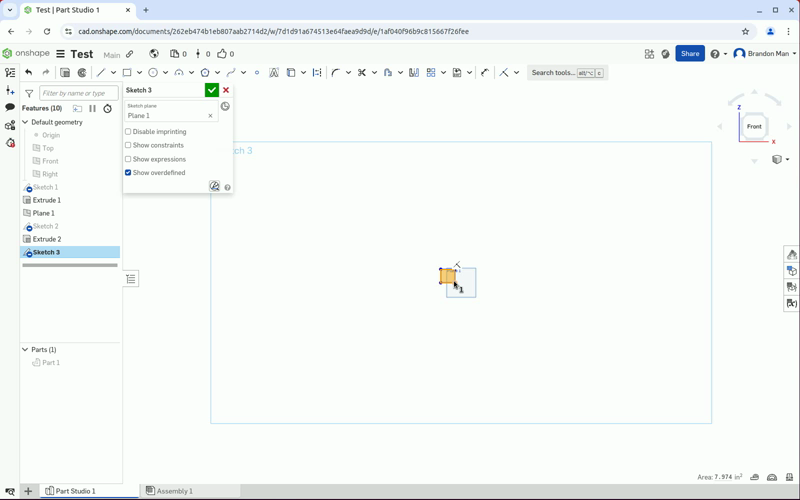
mouse_move(73, 352)
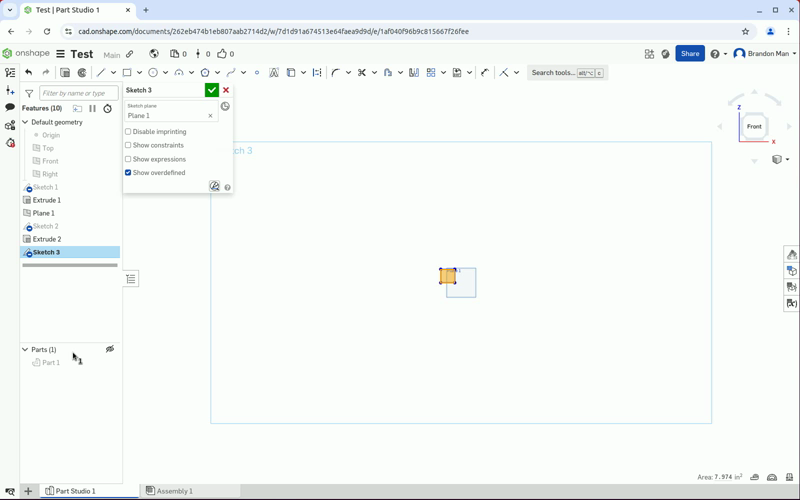
key(shift+y)
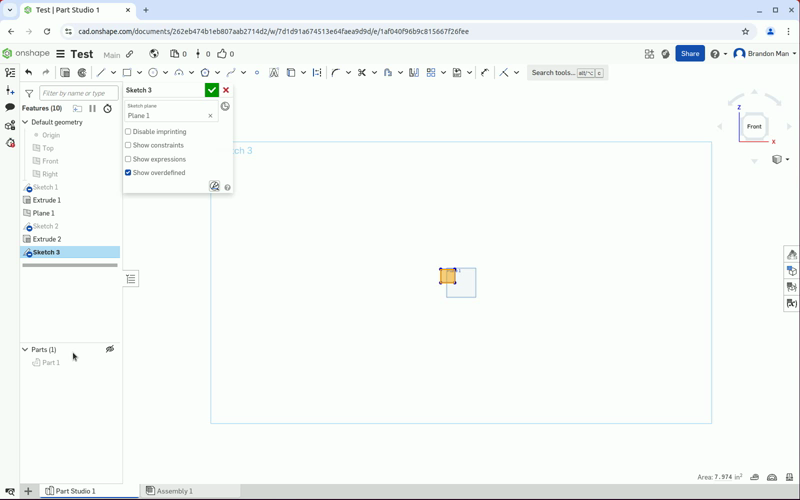
key(shift+e)
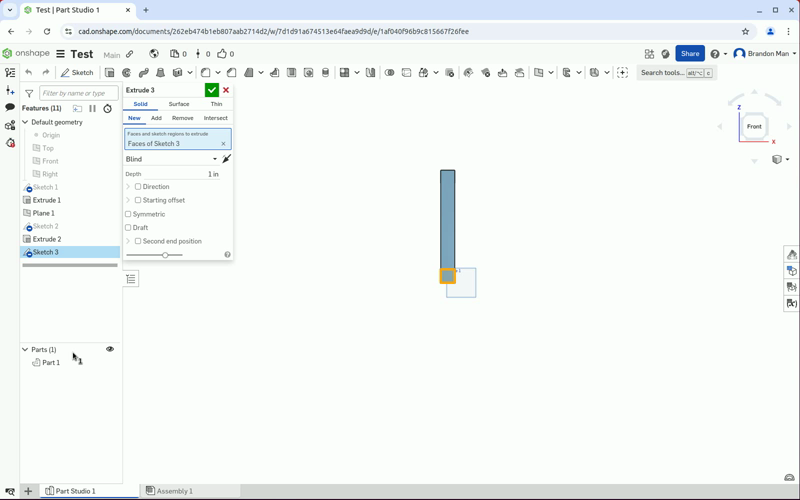
mouse_move(143, 106)
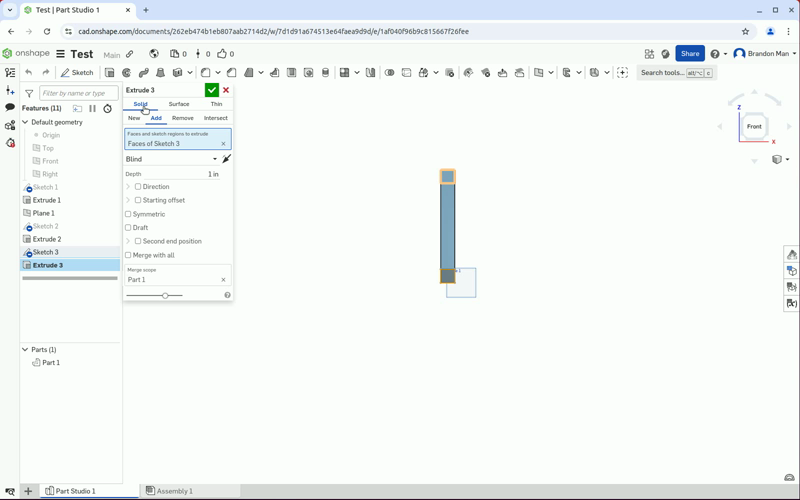
click(143, 106)
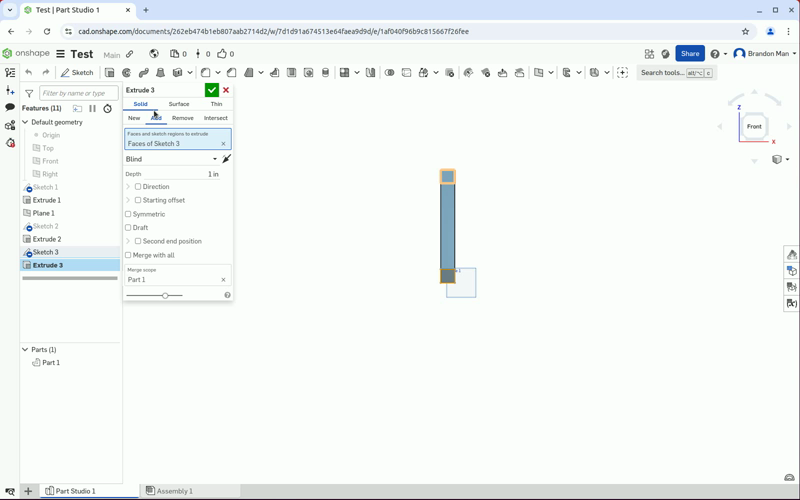
mouse_move(186, 120)
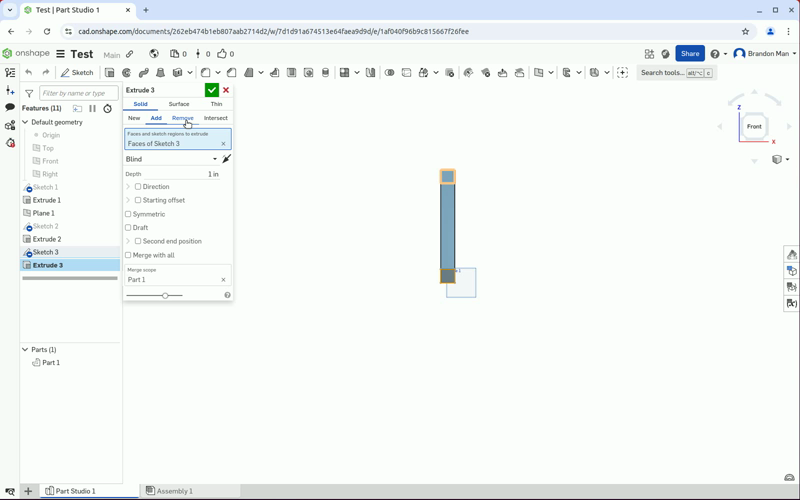
click(186, 120)
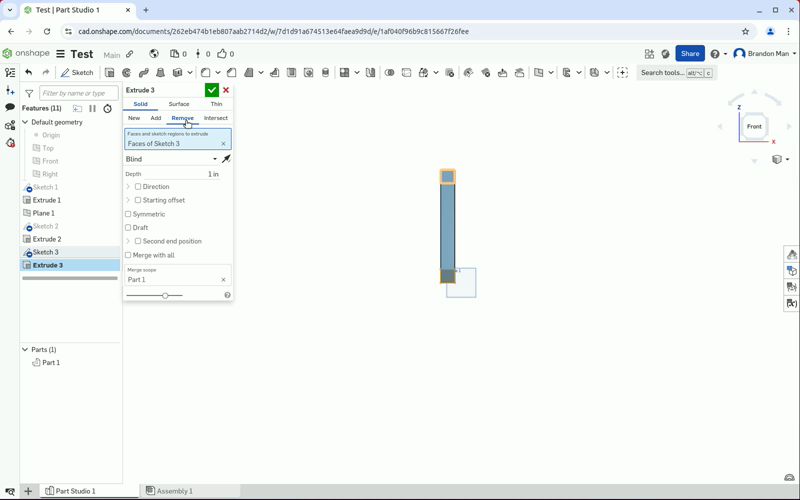
key(tab, 4)
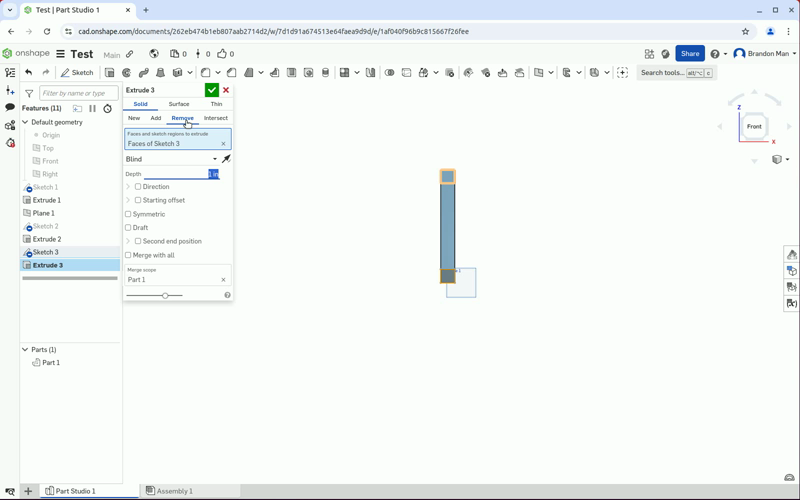
text(1.204)
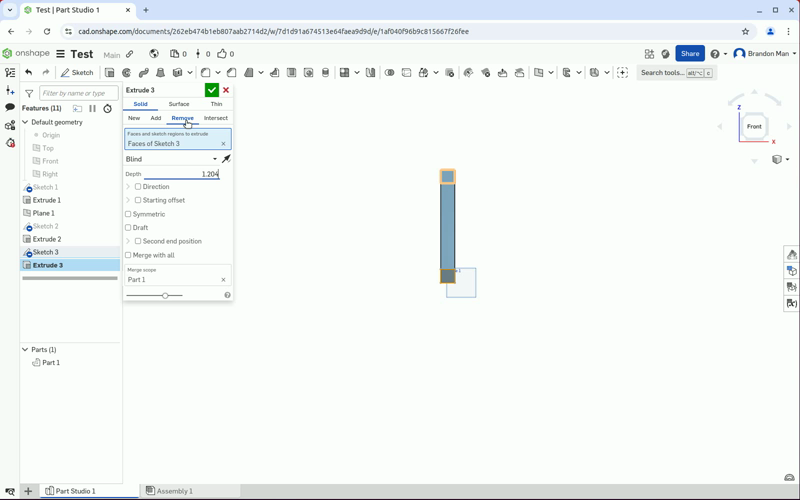
key(tab, 6)
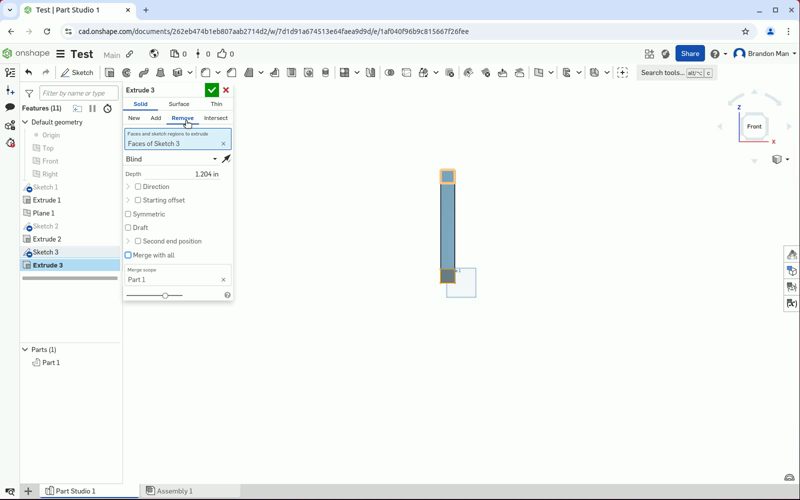
key(space)
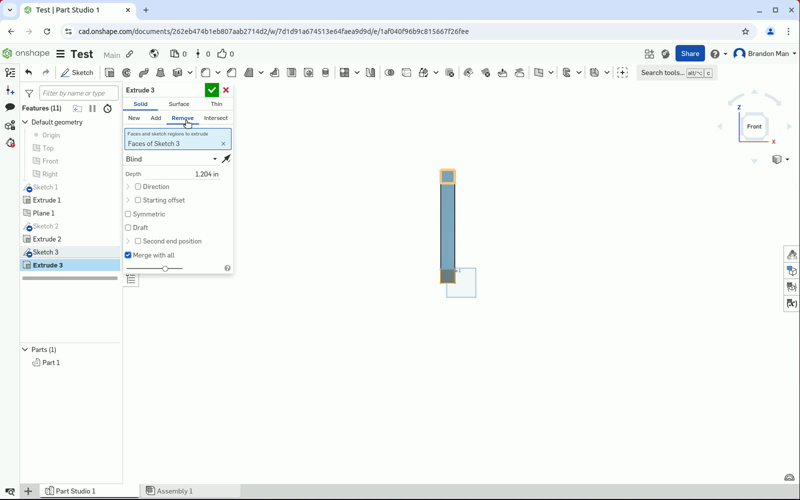
key(enter)
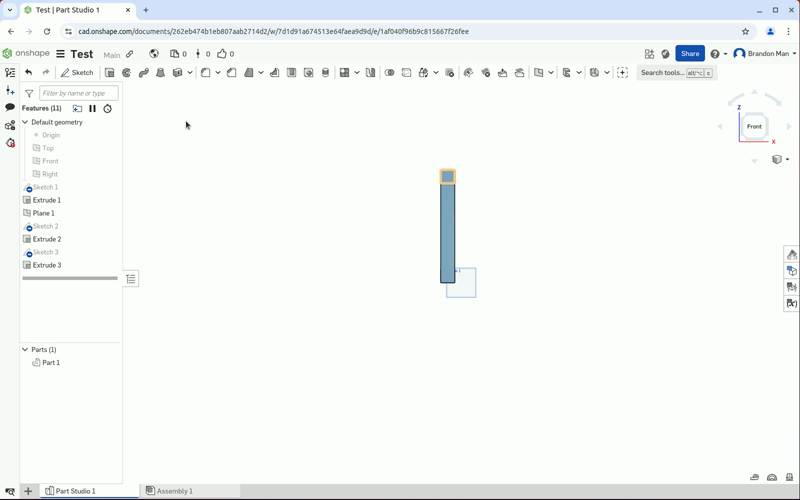
key(shift+h)
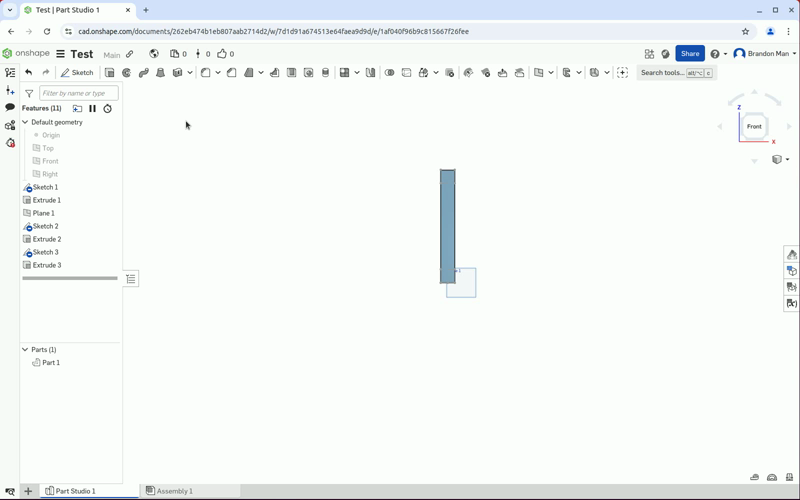
key(shift+h)
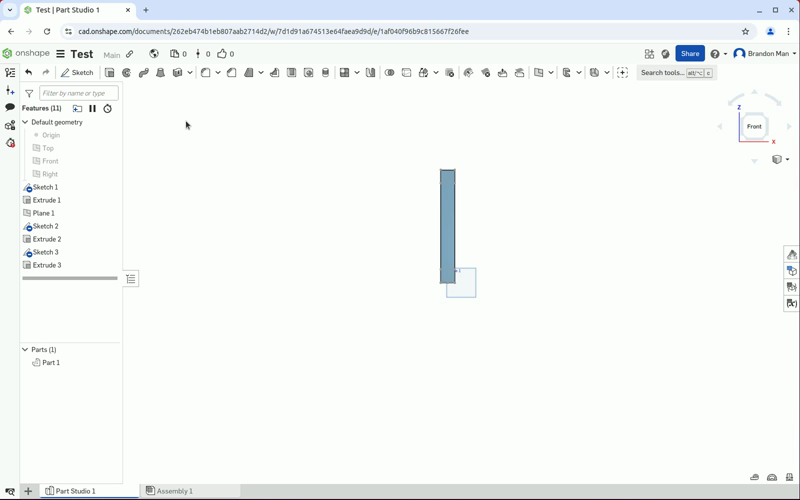
key(shift+7)
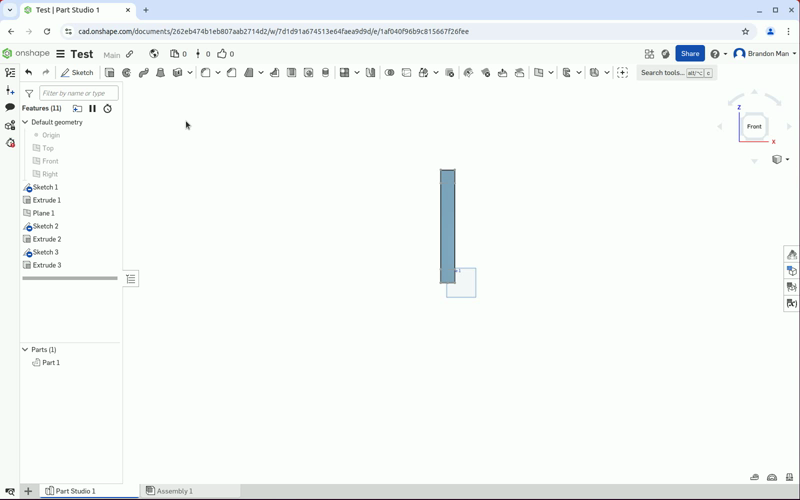
key(left, 2)
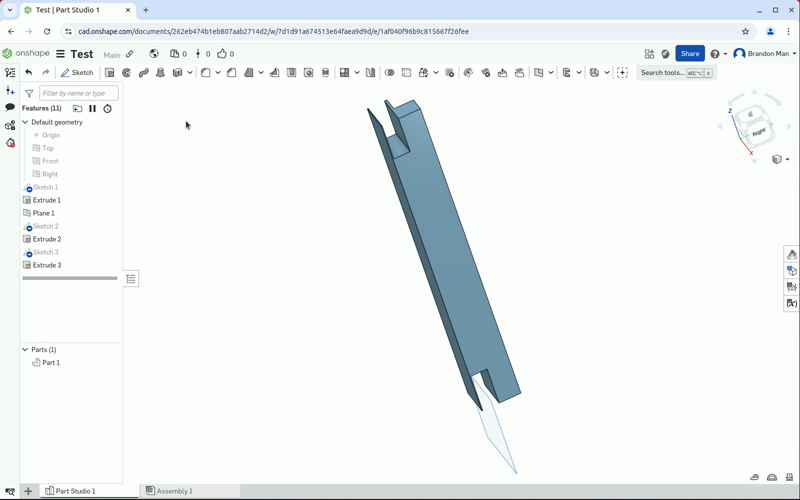
key(down, 2)
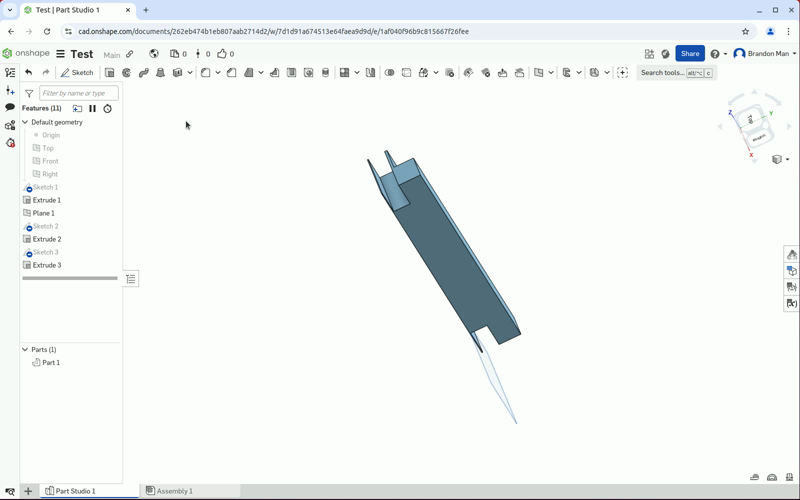
key(up, 2)
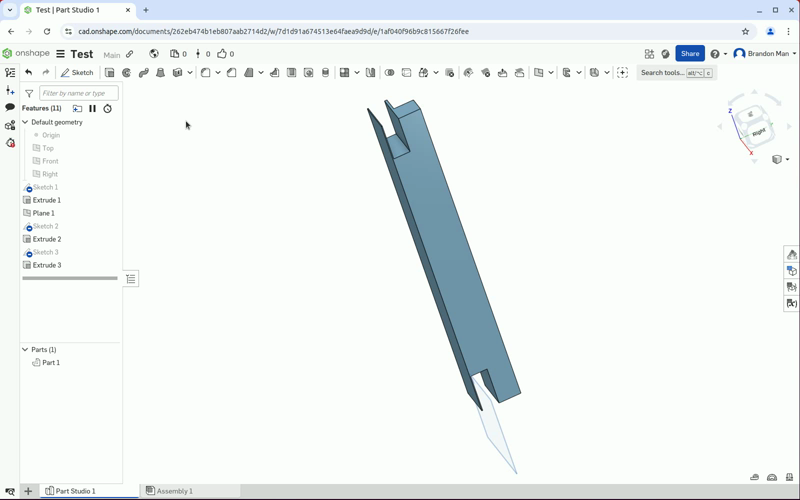
key(right, 2)
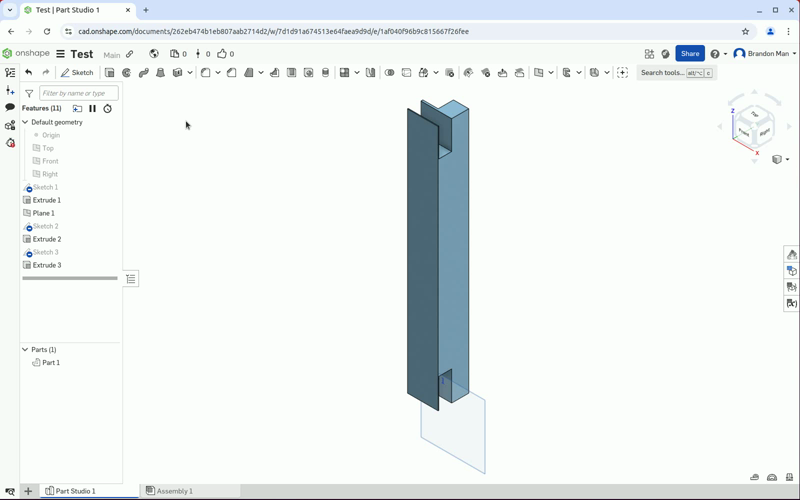
mouse_move(73, 189)
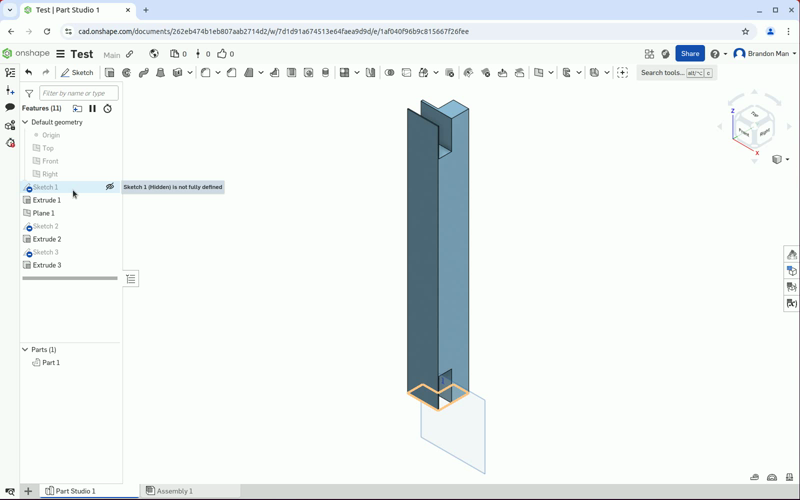
click(73, 189)